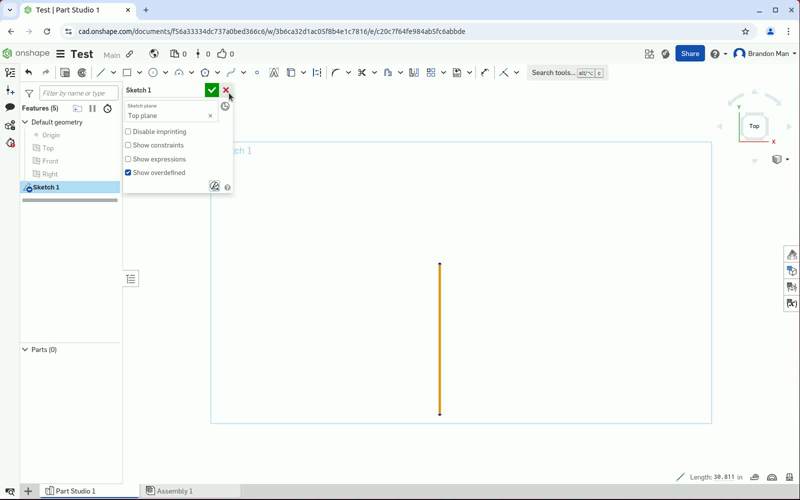
key(shift+h)
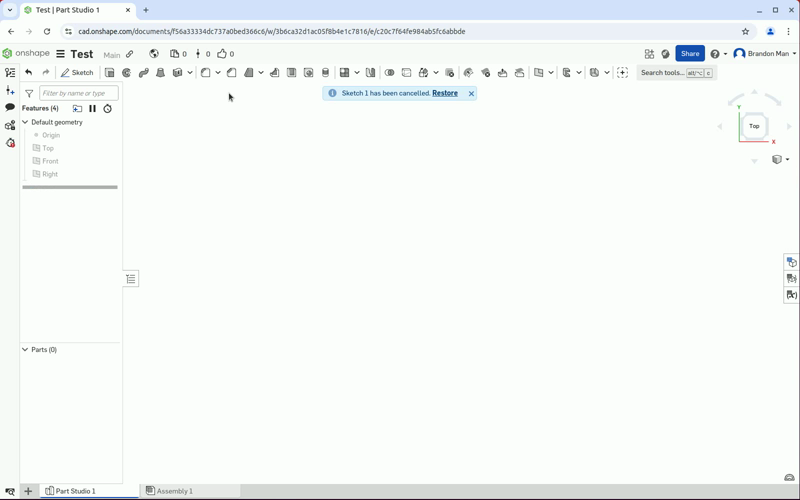
mouse_move(73, 352)
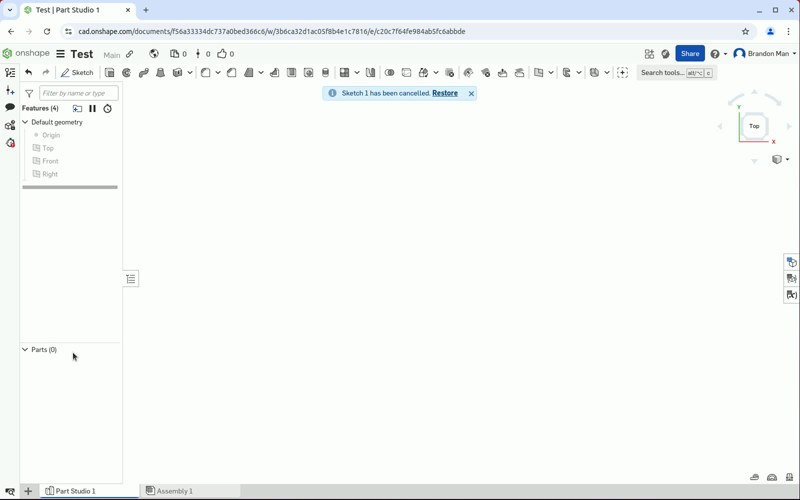
key(y)
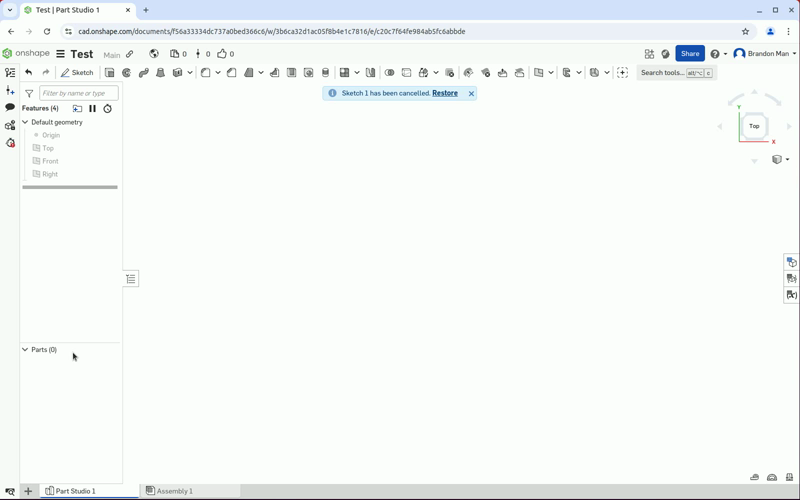
key(shift+p)
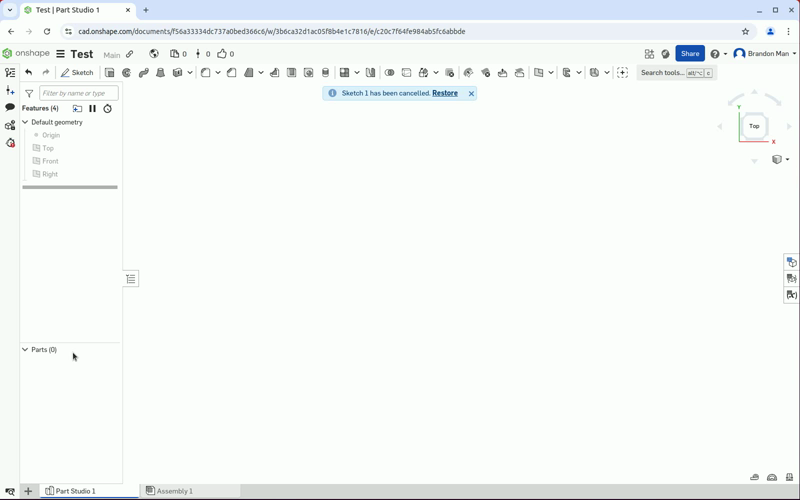
key(space)
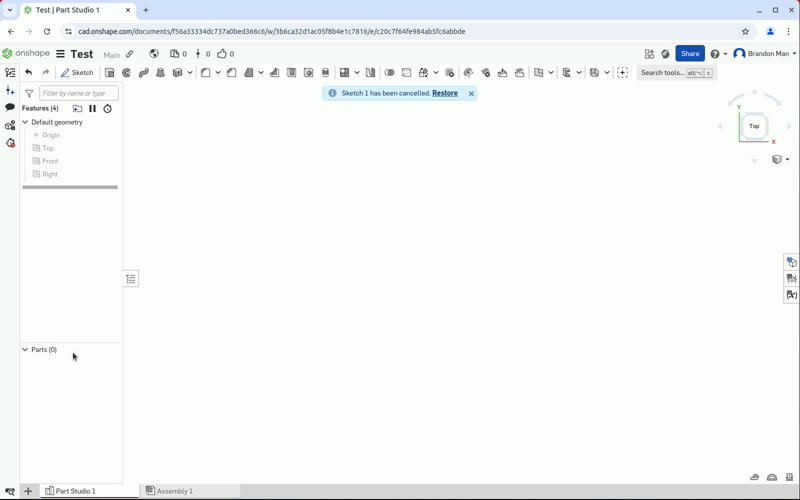
key_down(shift)
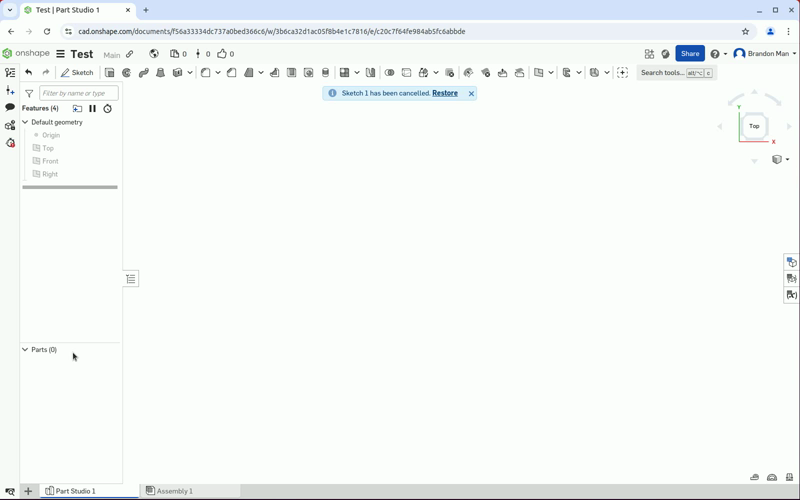
key(up)
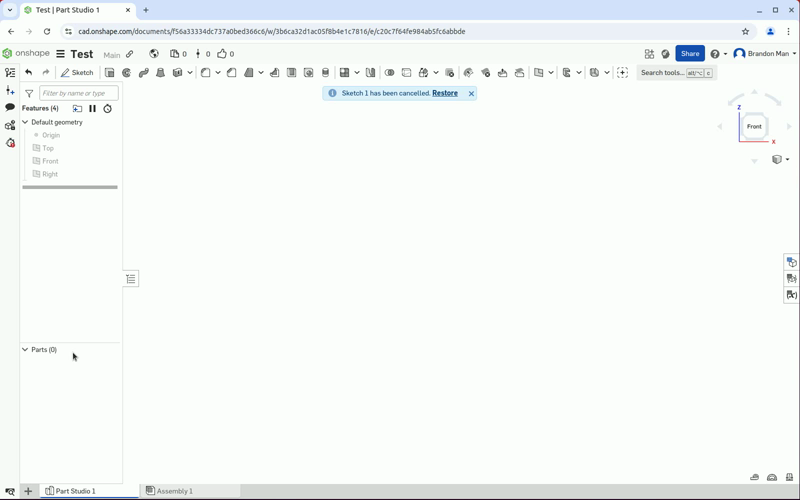
key_up(shift)
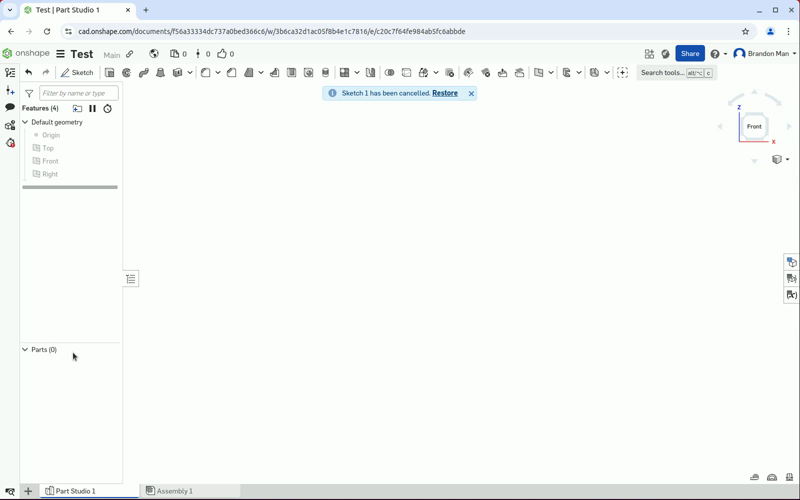
mouse_move(73, 352)
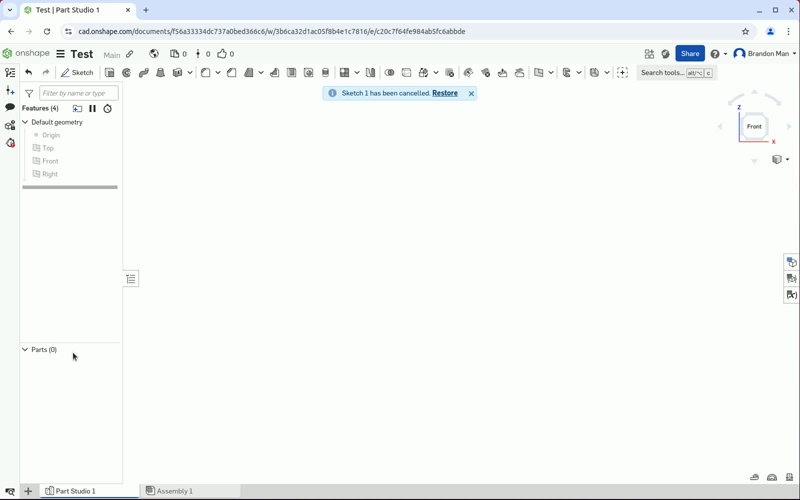
key(shift+y)
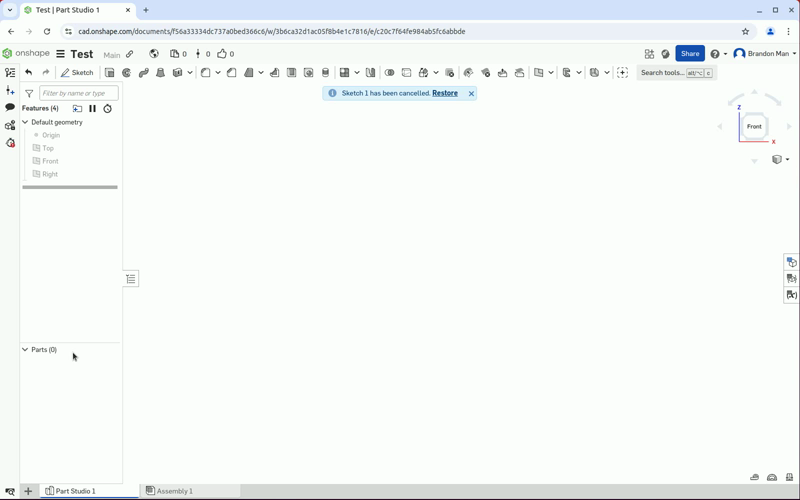
key(shift+s)
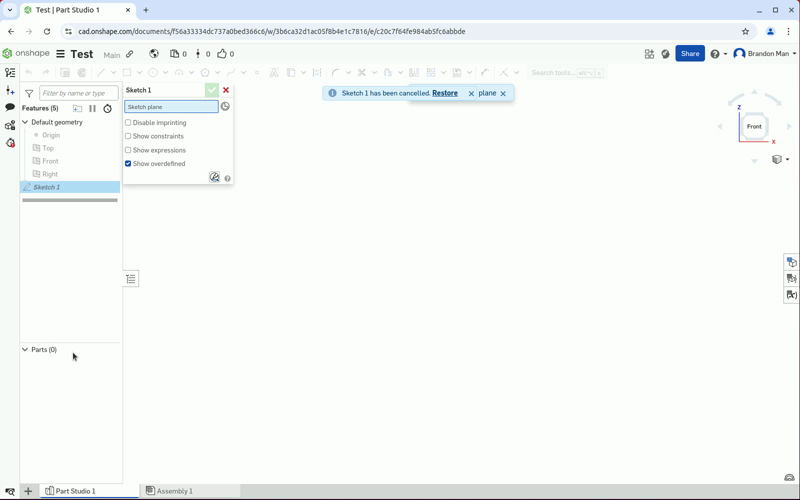
mouse_move(73, 163)
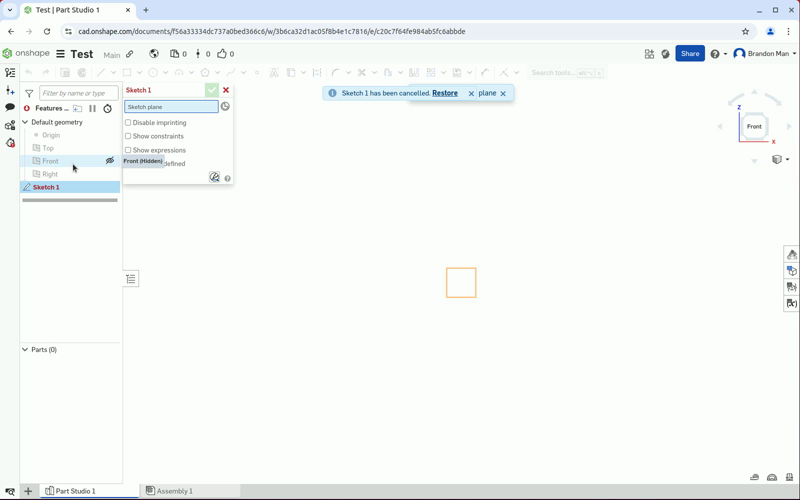
click(73, 163)
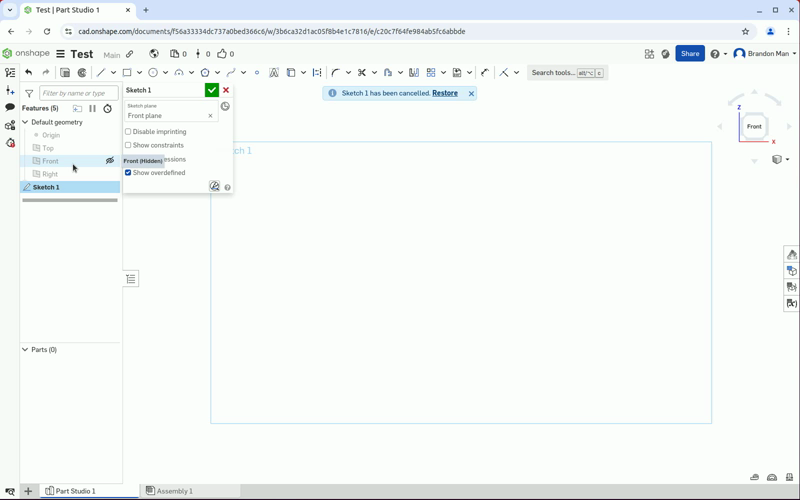
mouse_move(73, 352)
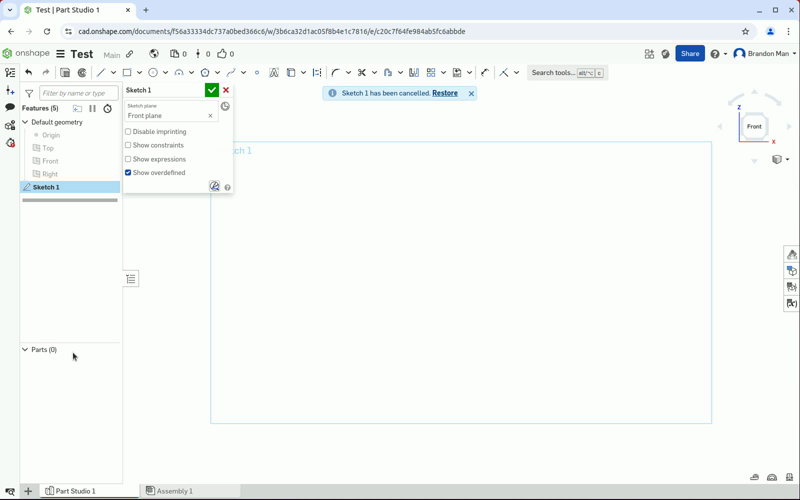
key(y)
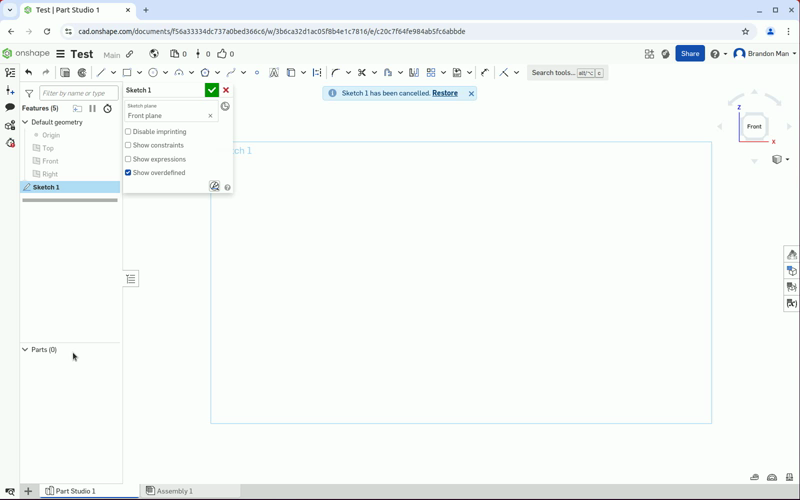
key(l)
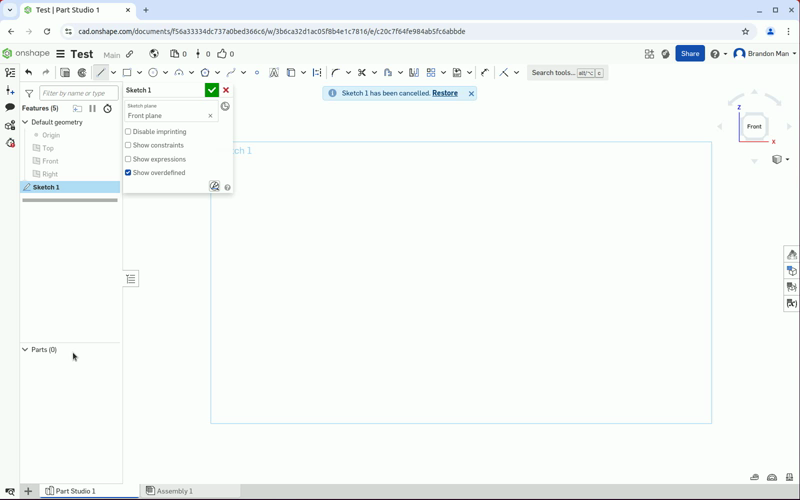
key_down(shift)
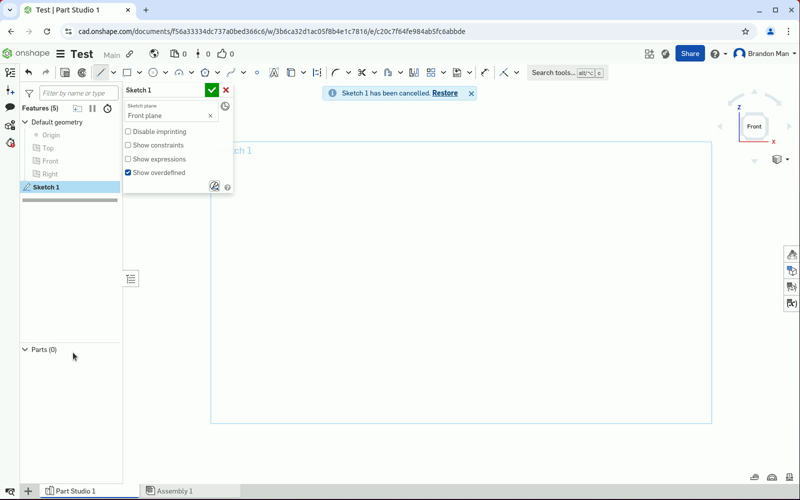
mouse_move(460, 282)
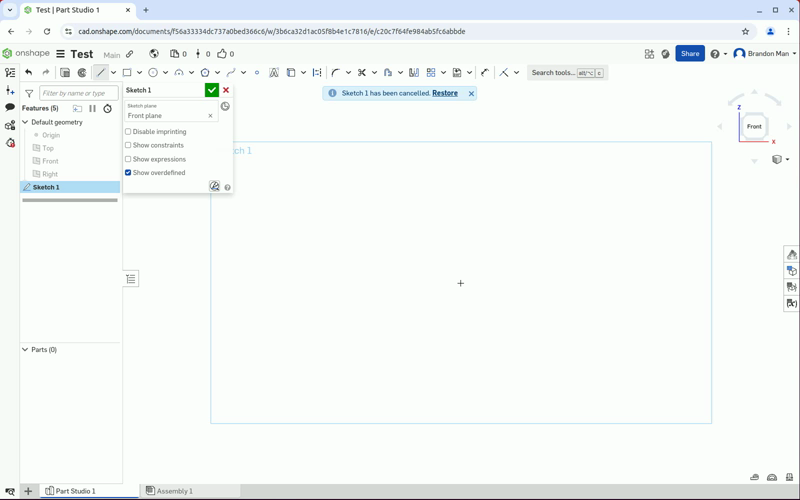
click(460, 282)
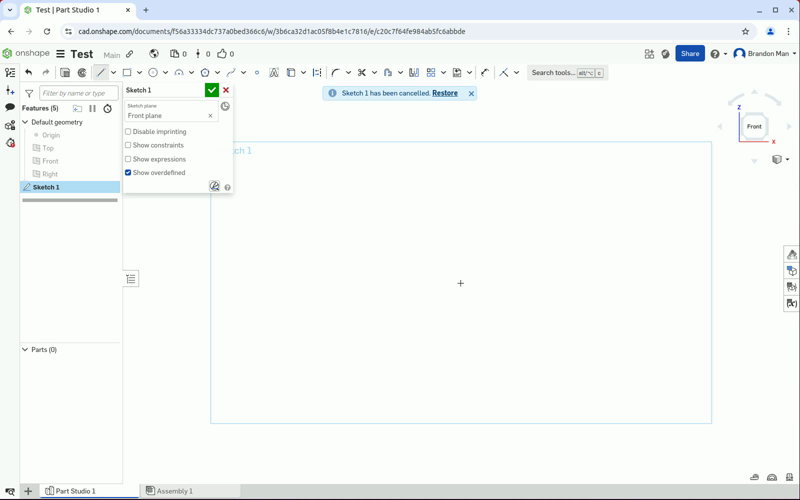
key_up(shift)
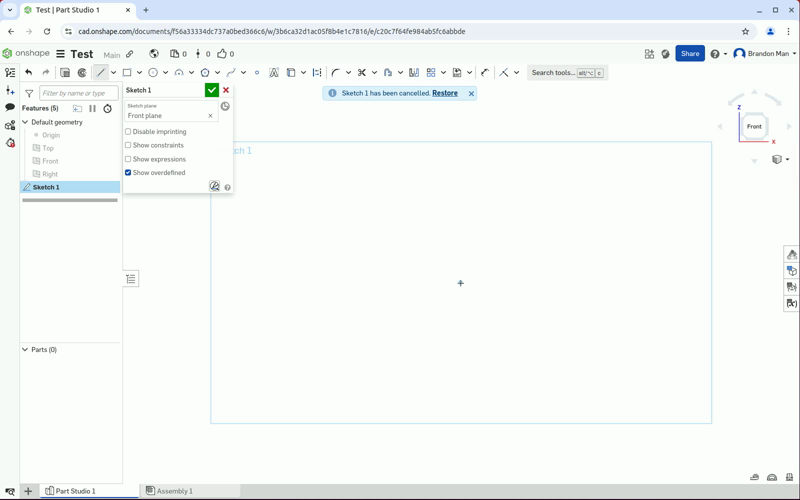
key_down(shift)
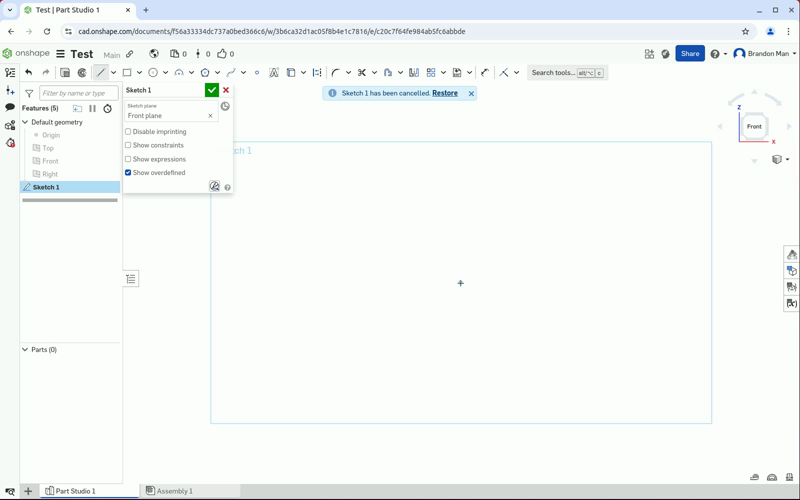
mouse_move(573, 282)
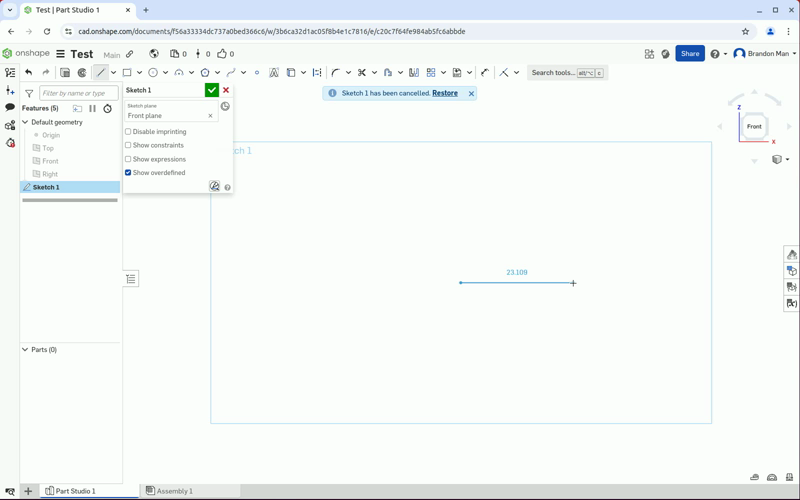
click(573, 282)
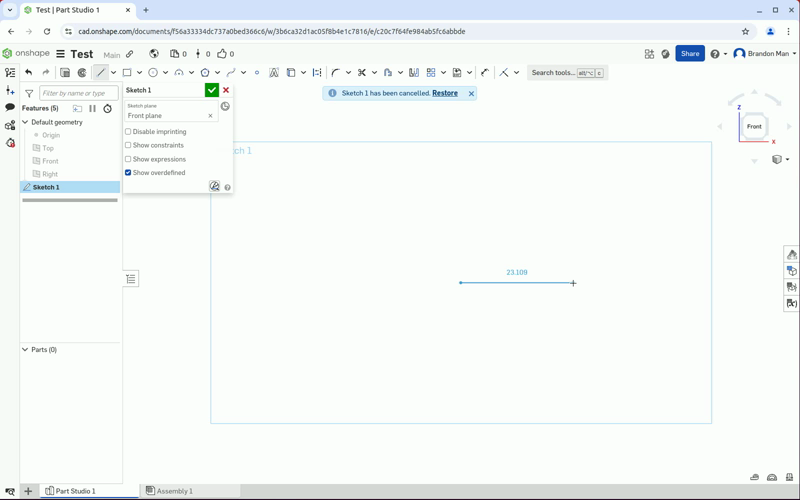
key_up(shift)
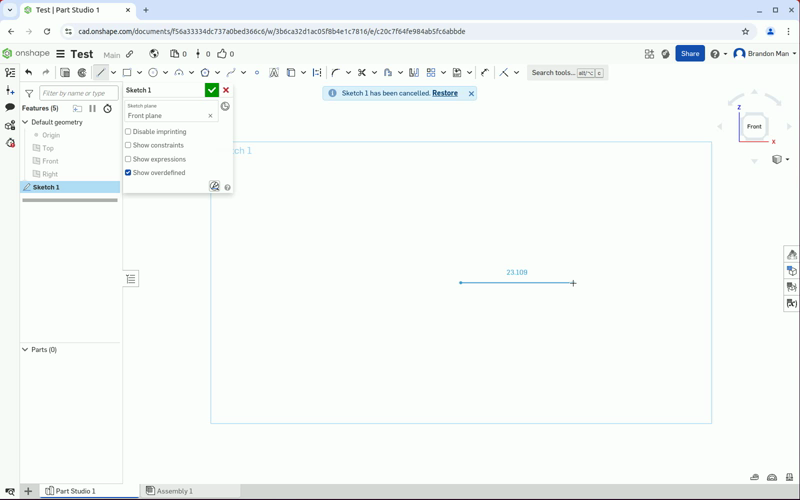
key_down(shift)
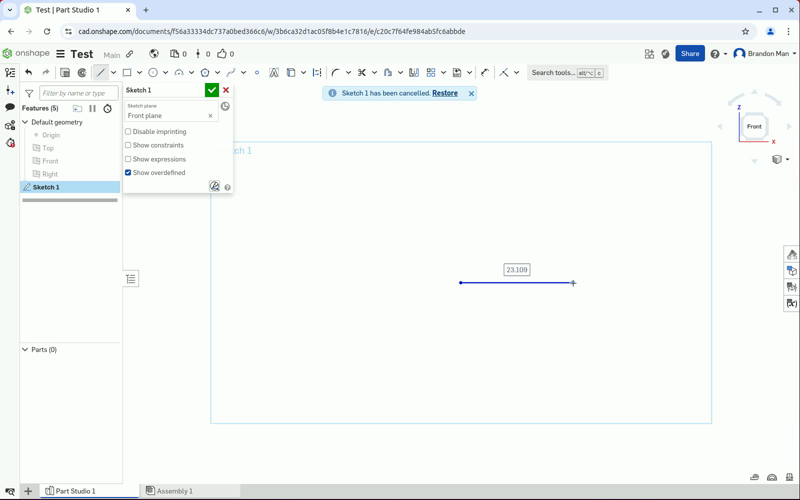
mouse_move(573, 170)
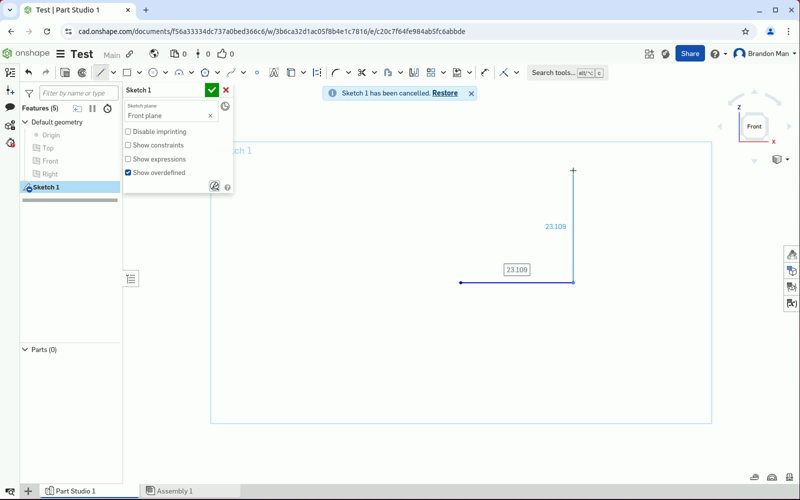
click(573, 170)
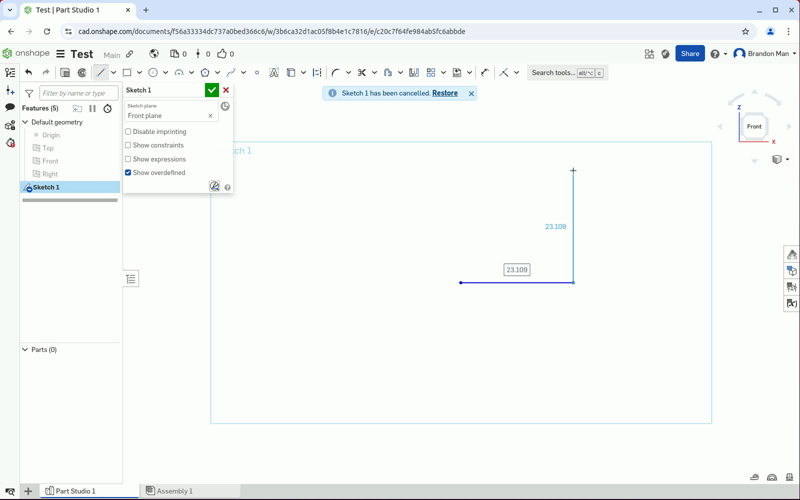
key_up(shift)
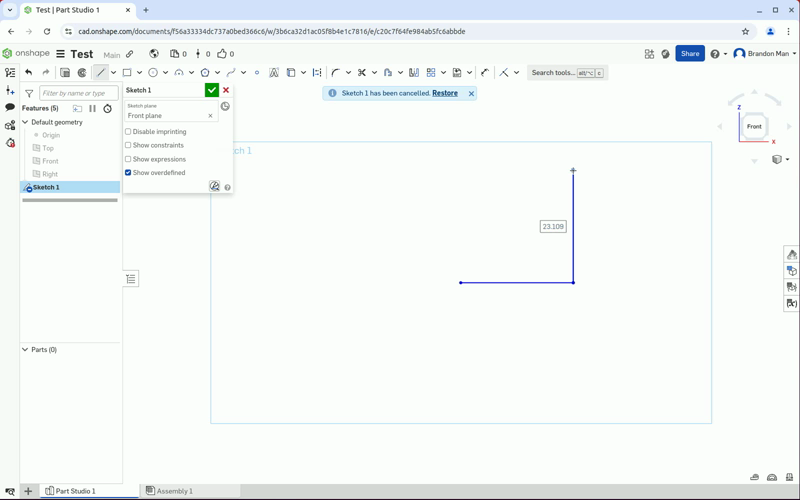
key_down(shift)
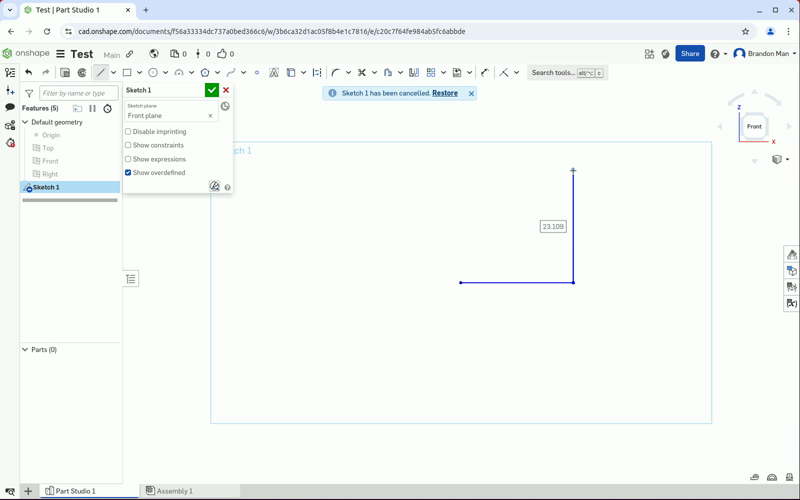
mouse_move(460, 170)
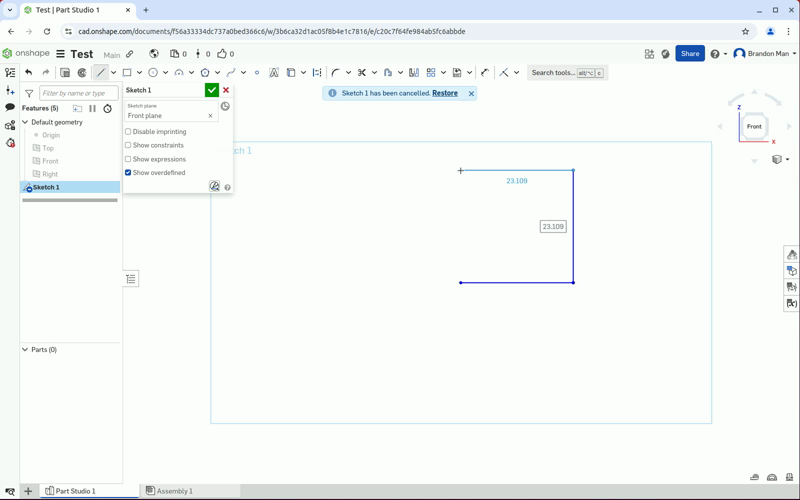
click(460, 170)
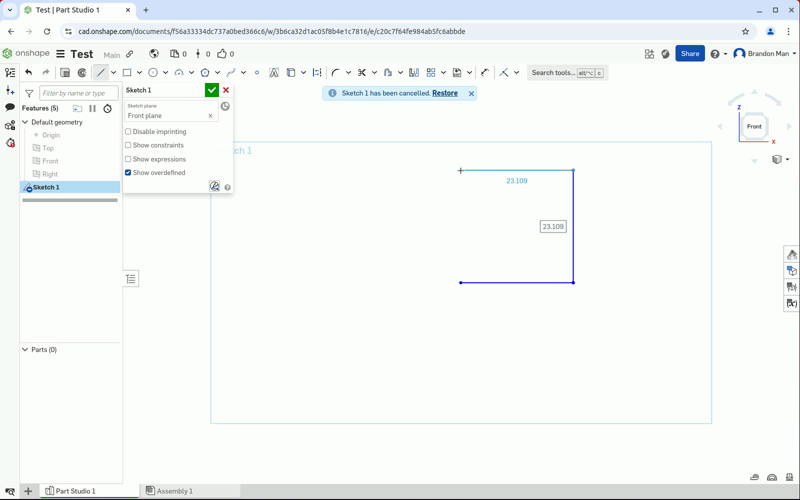
key_up(shift)
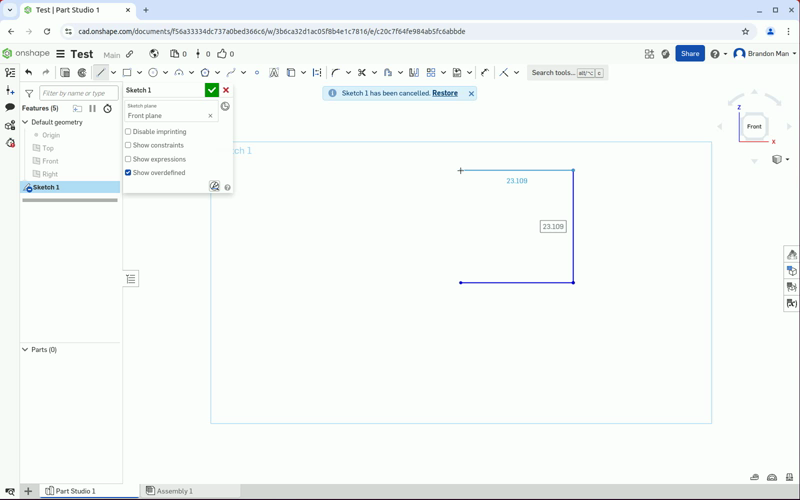
key_down(shift)
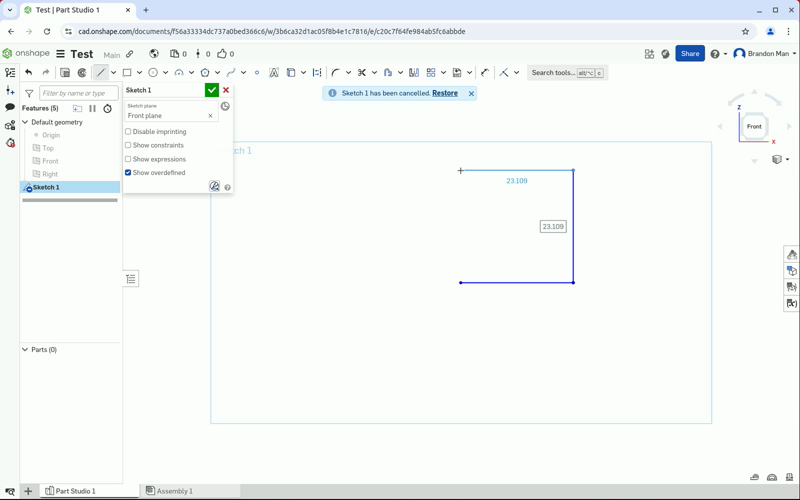
mouse_move(460, 282)
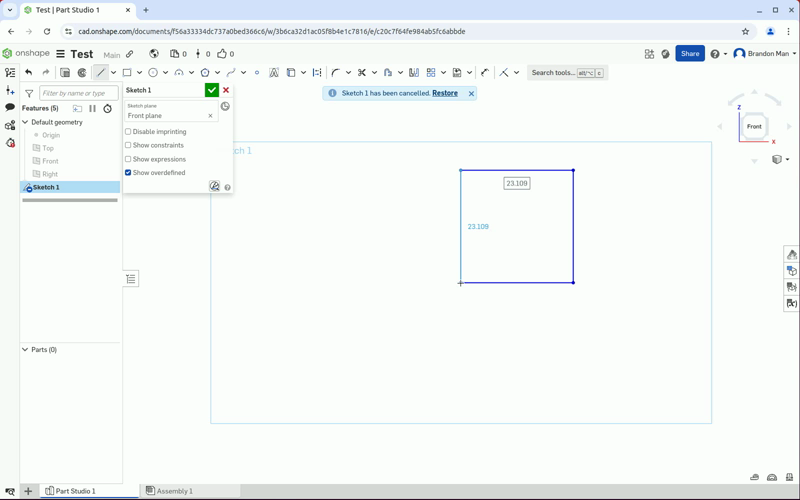
key_up(shift)
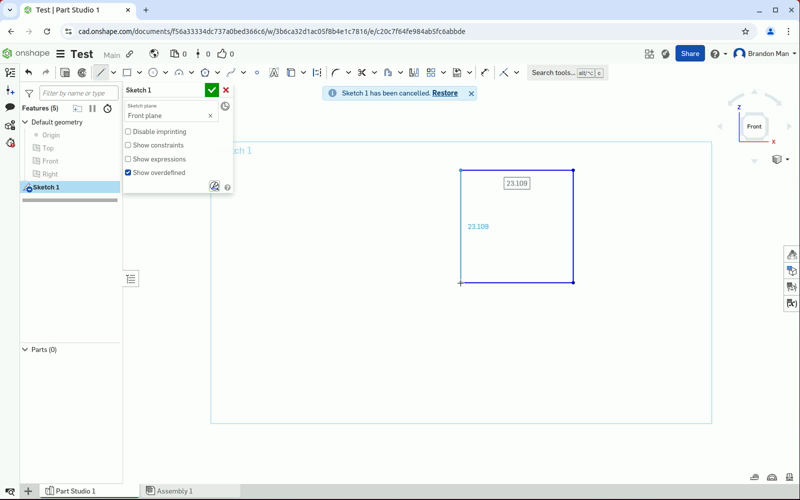
click(460, 282)
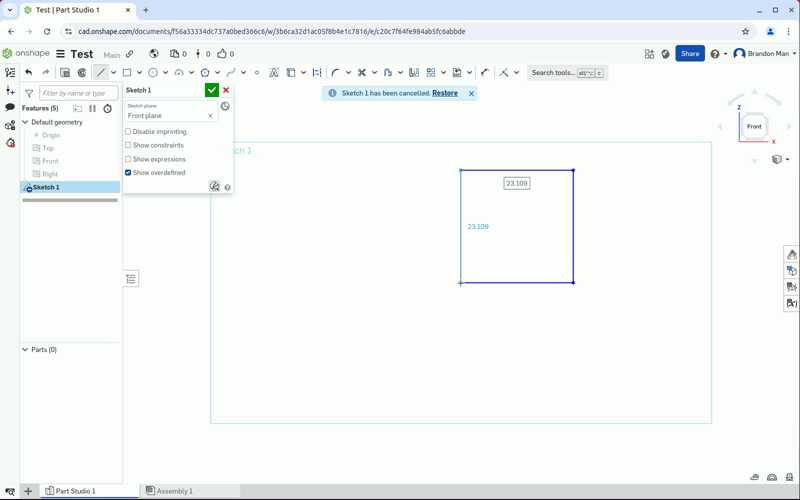
key(esc)
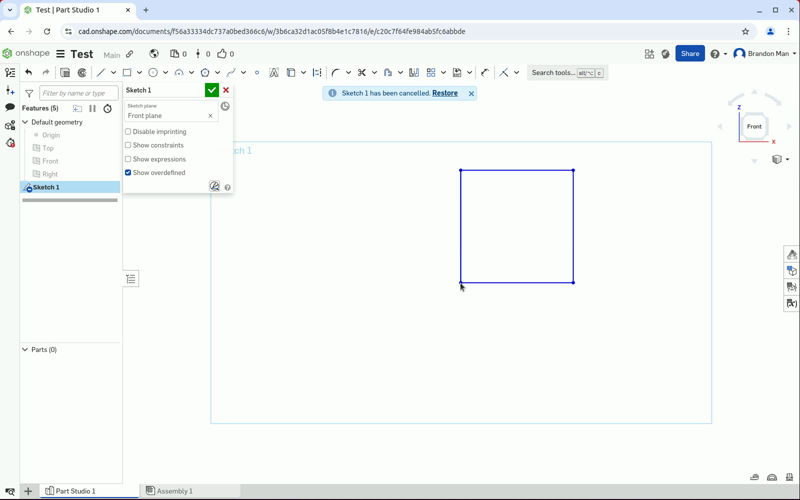
mouse_move(479, 198)
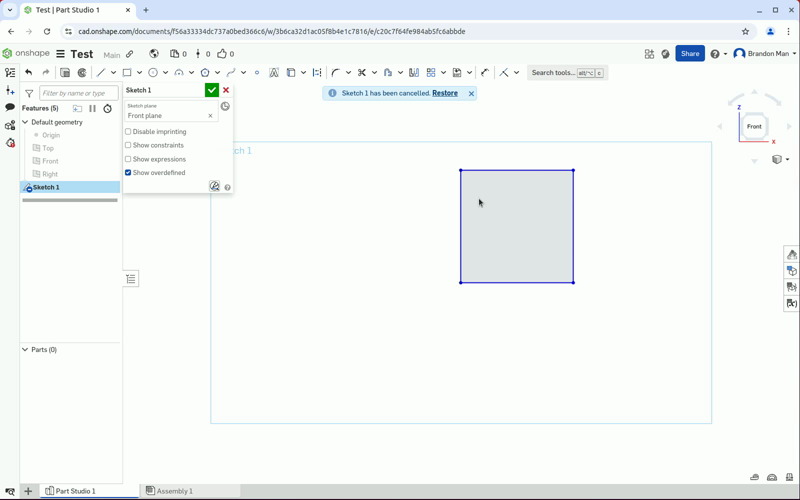
click(479, 198)
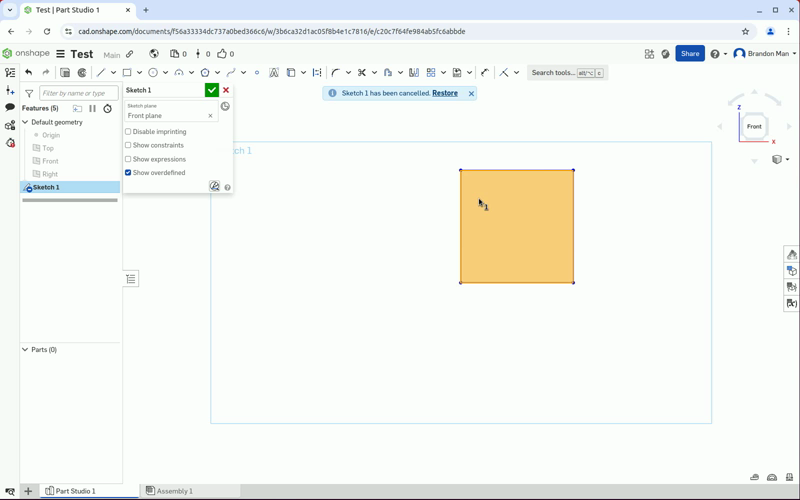
mouse_move(73, 352)
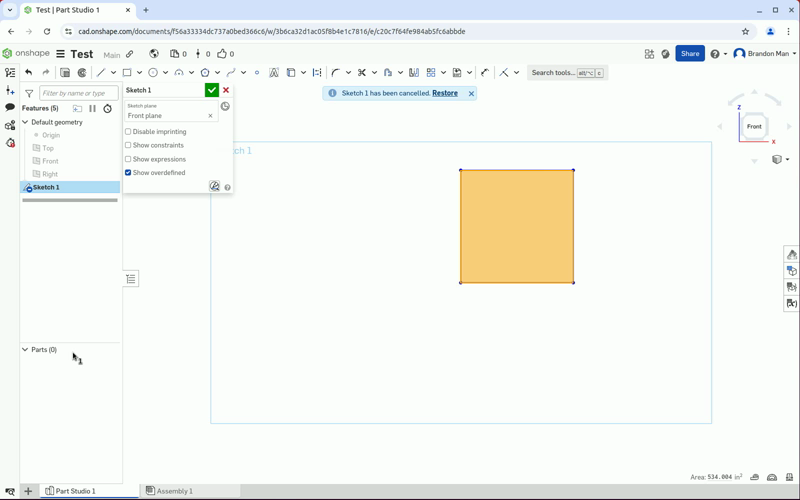
key(shift+y)
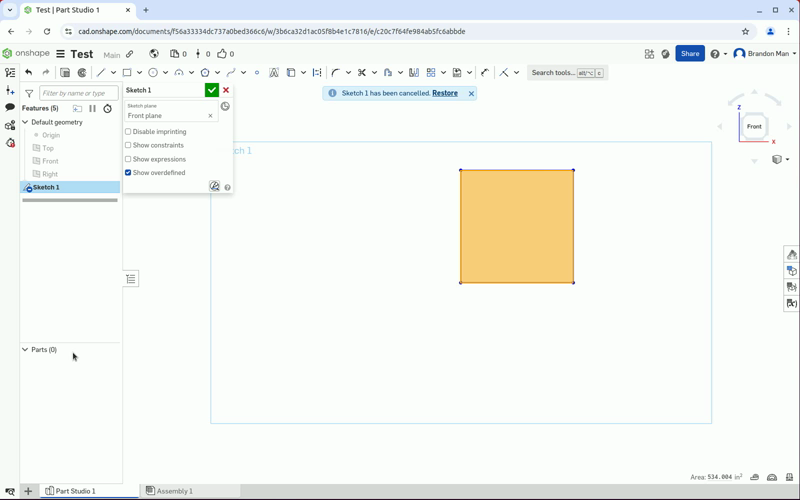
key(shift+e)
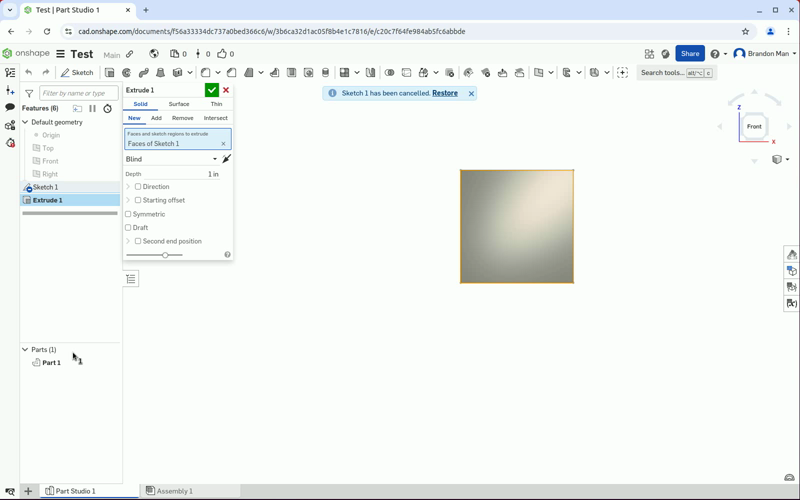
mouse_move(143, 106)
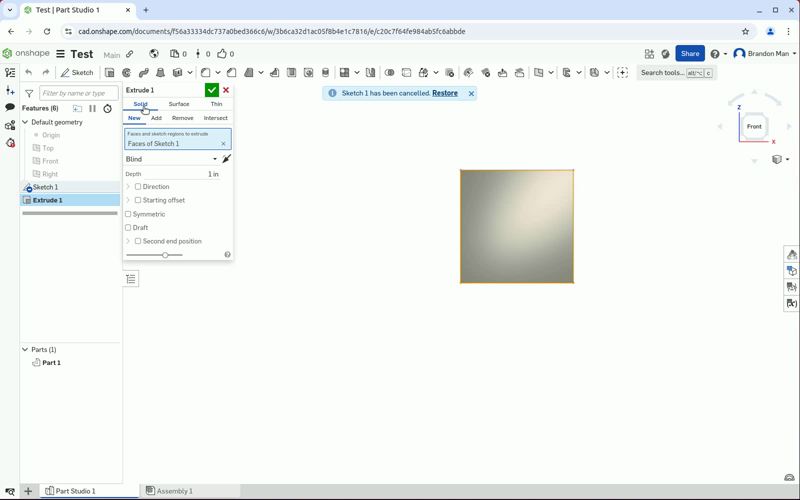
click(143, 106)
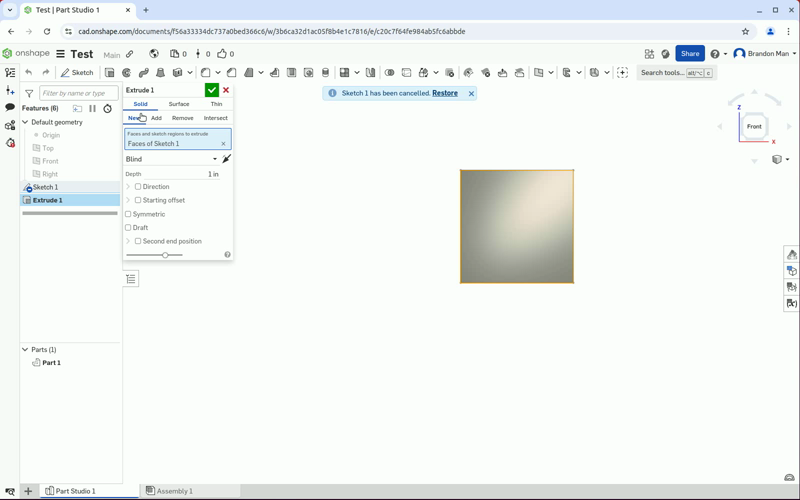
mouse_move(137, 120)
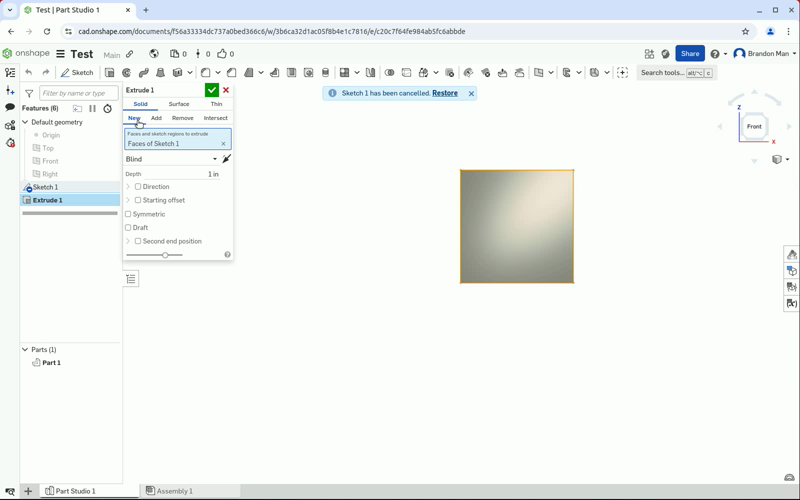
click(137, 120)
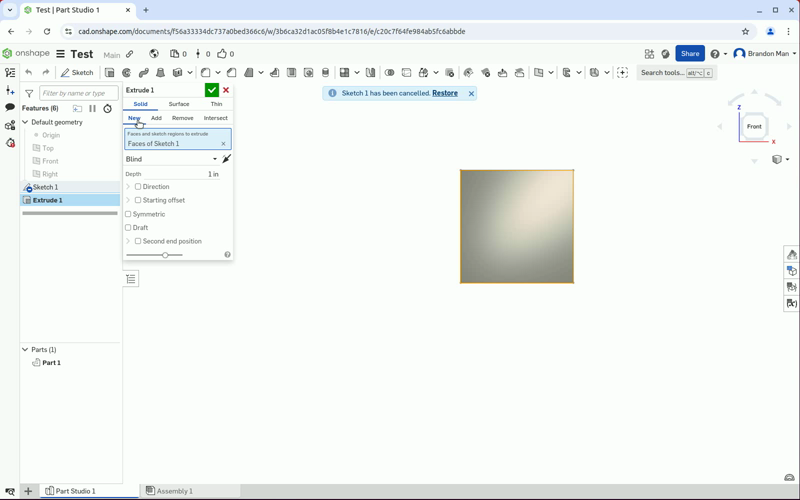
key(tab, 4)
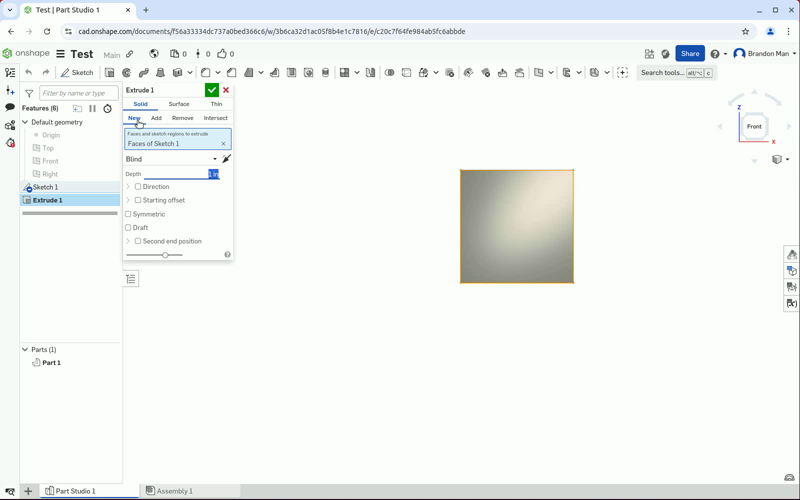
text(23.108)
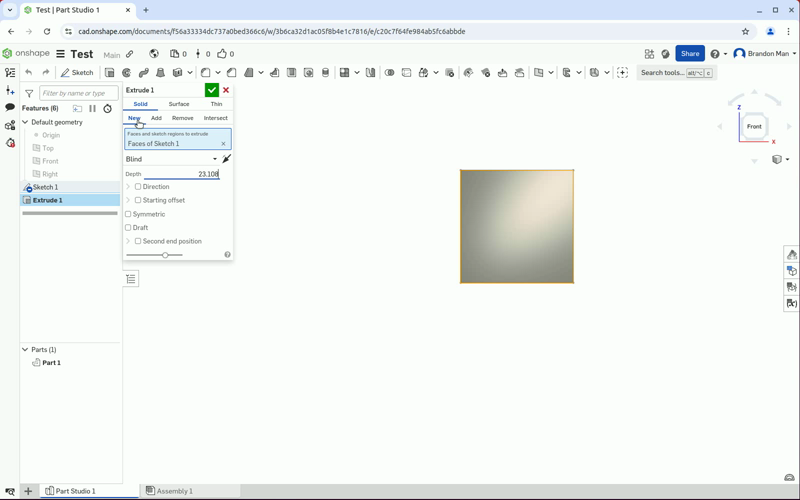
key(enter)
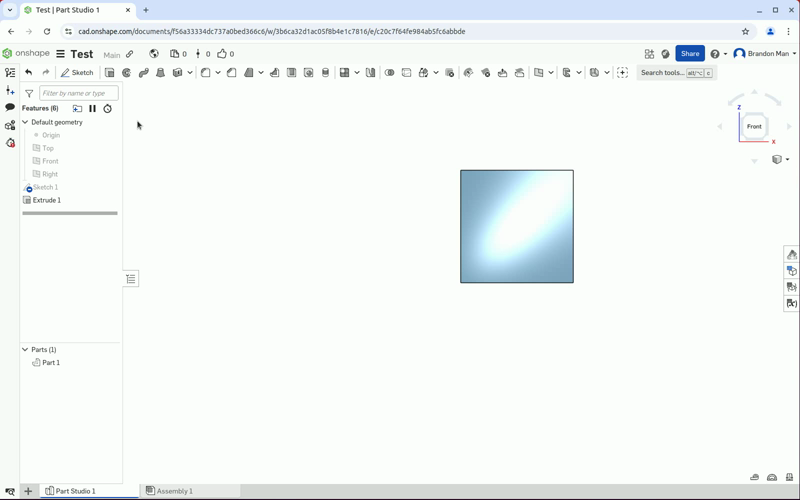
key(shift+h)
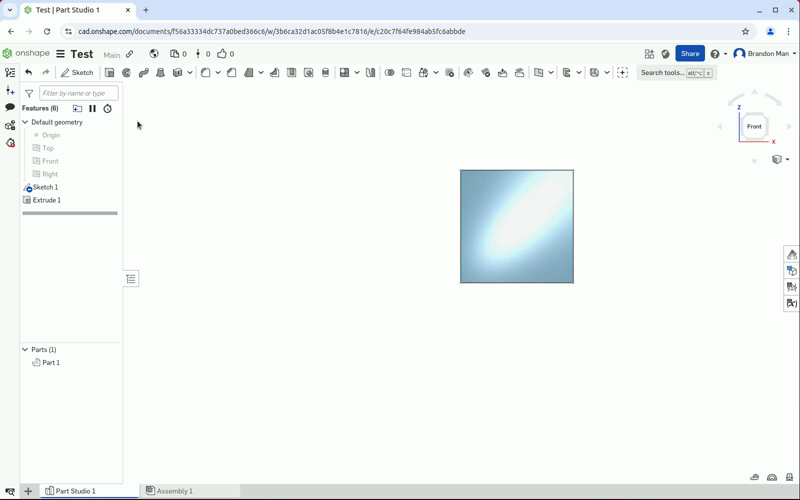
key(shift+h)
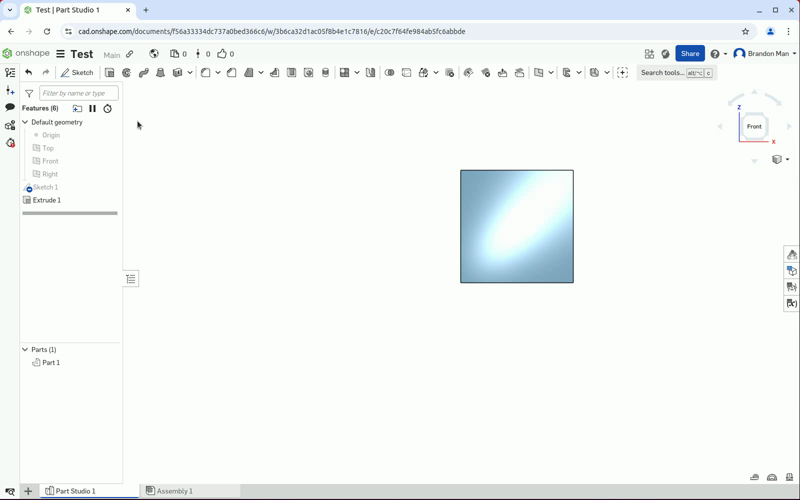
mouse_move(73, 189)
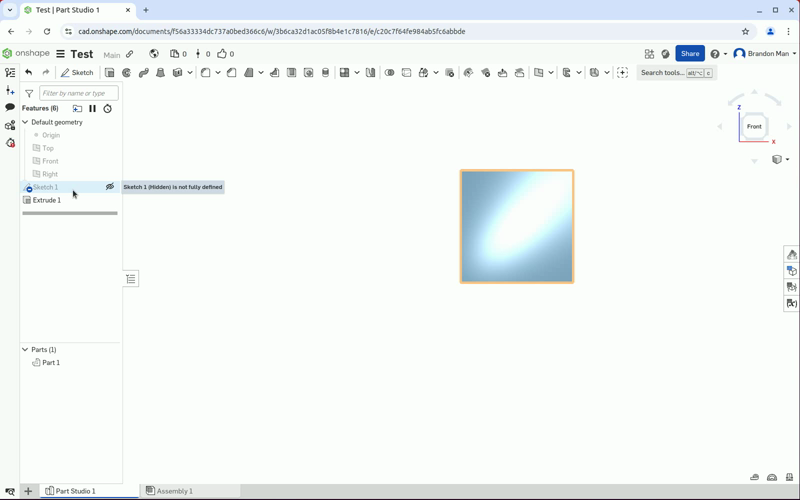
click(73, 189)
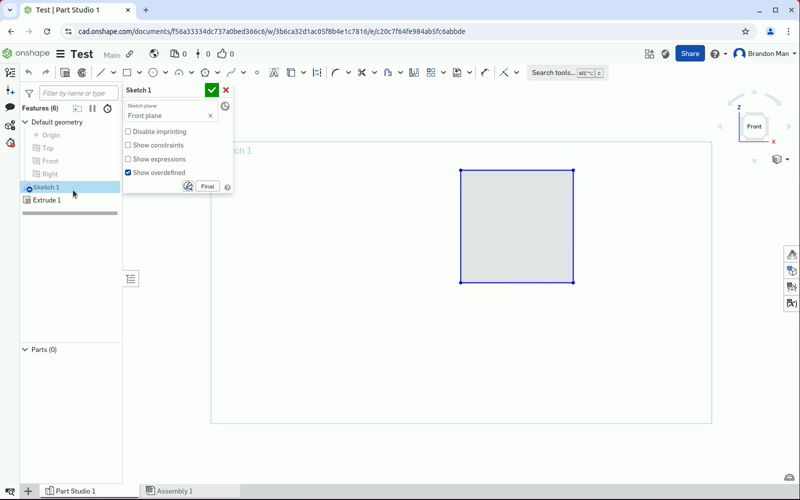
mouse_move(229, 92)
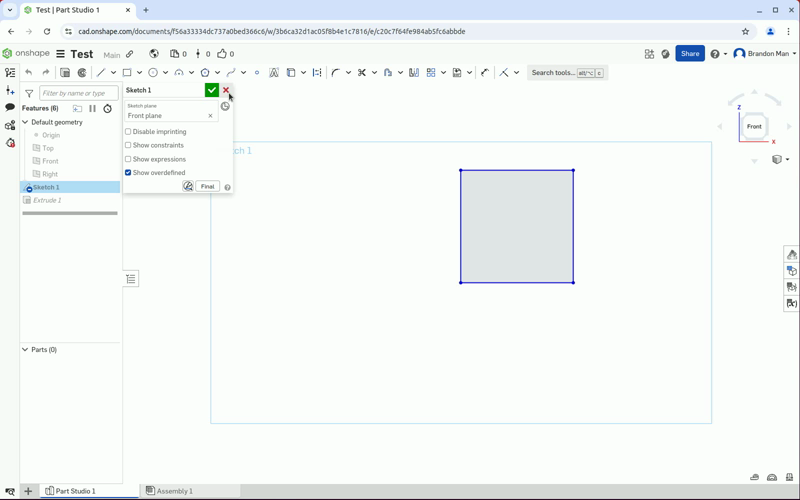
click(229, 92)
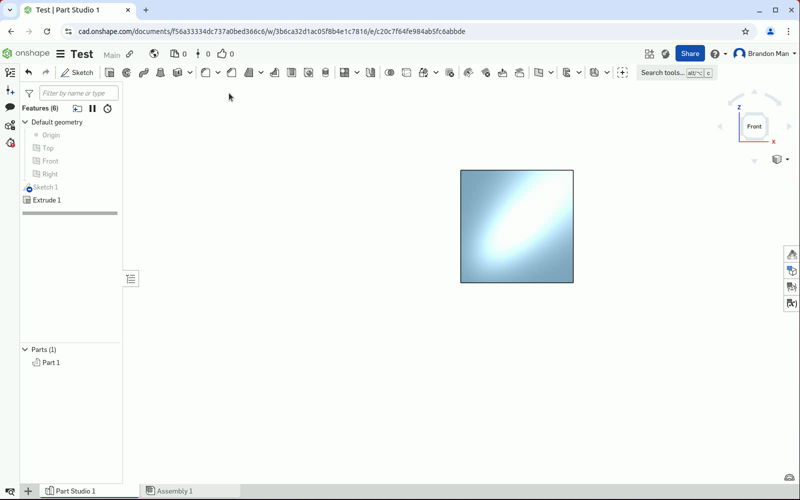
mouse_move(73, 352)
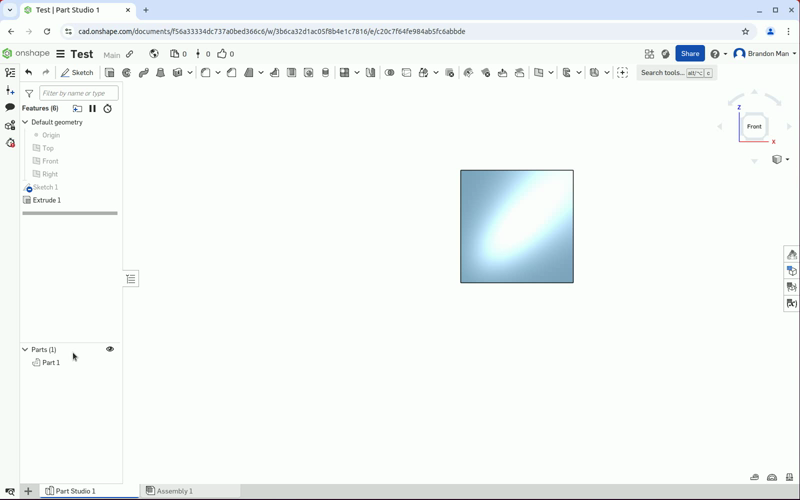
key(y)
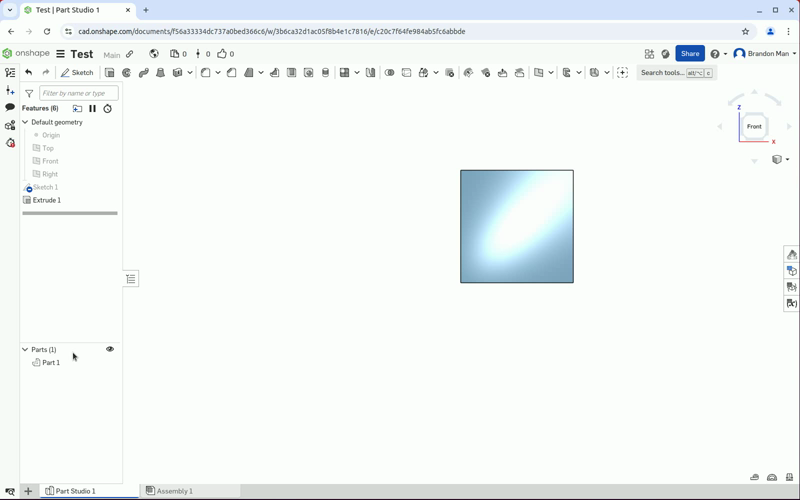
key(shift+p)
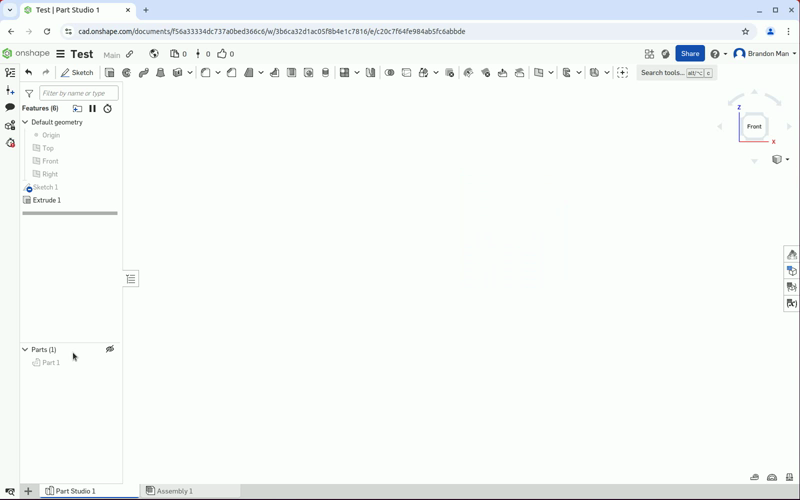
key(space)
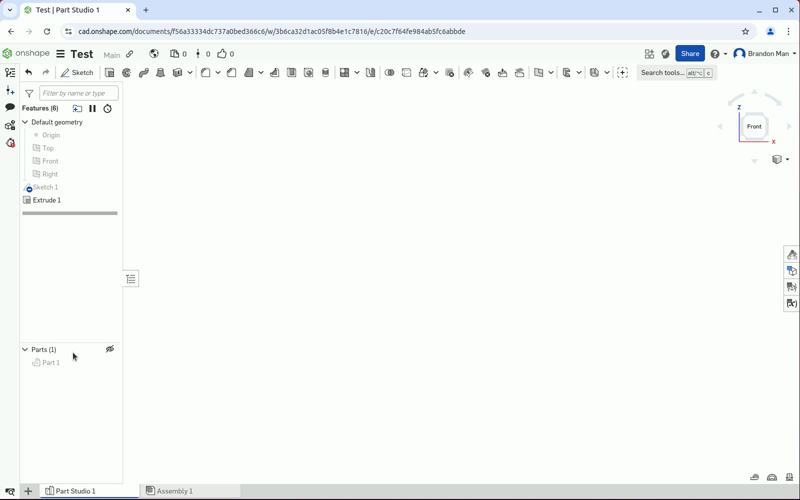
key_down(shift)
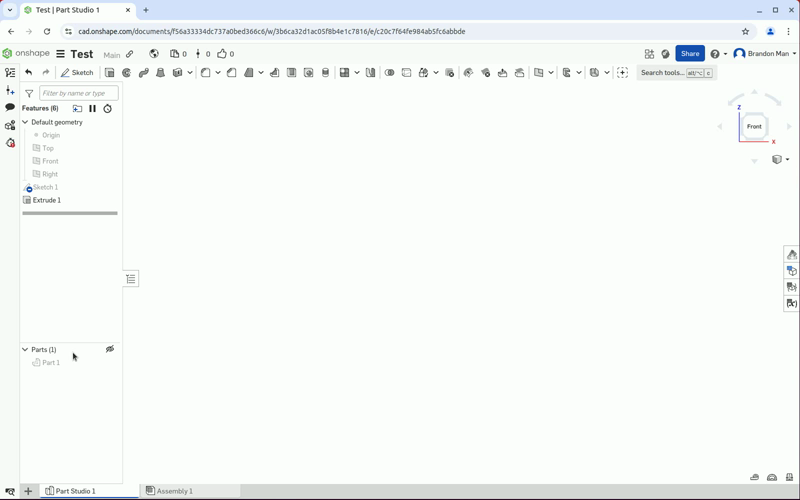
key(left)
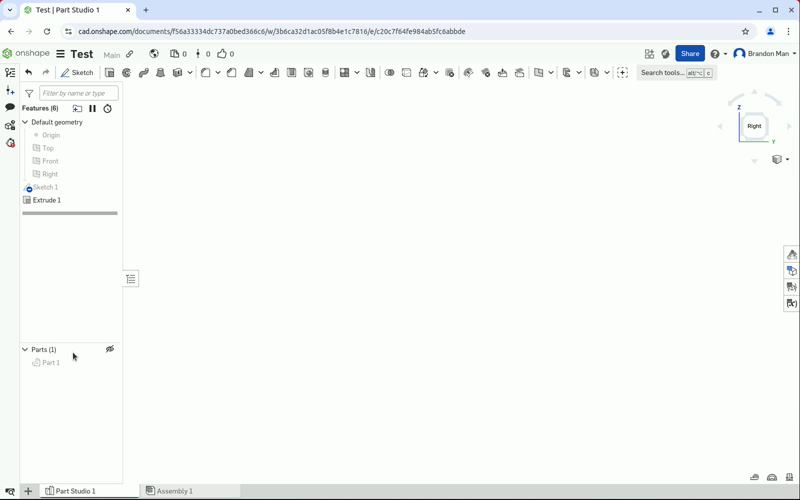
key_up(shift)
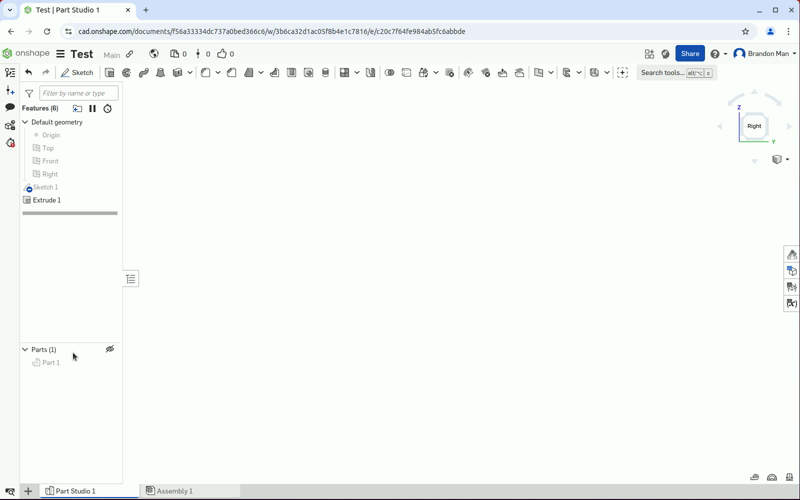
mouse_move(73, 352)
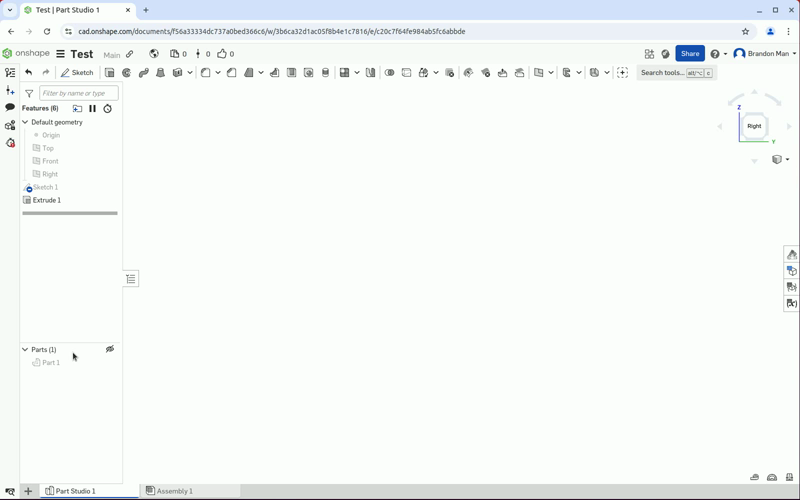
key(shift+y)
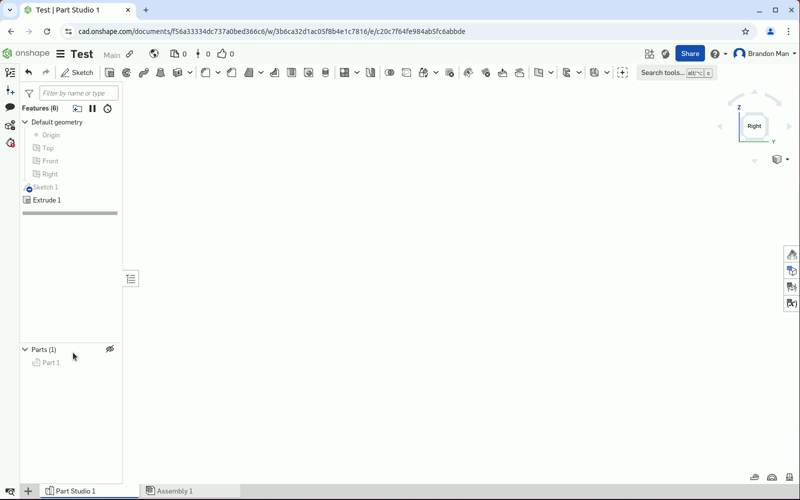
key(shift+s)
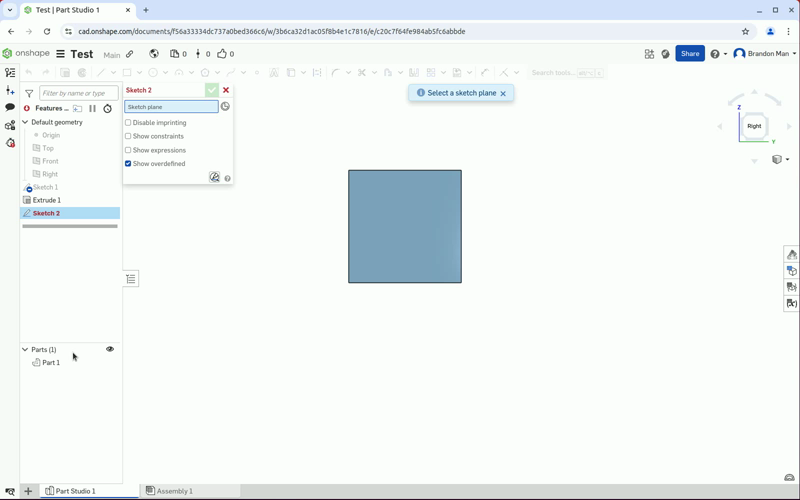
mouse_move(73, 176)
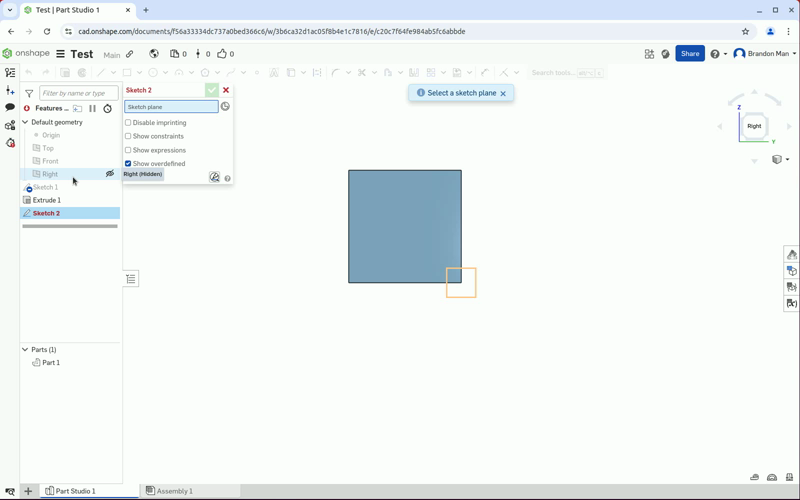
click(73, 176)
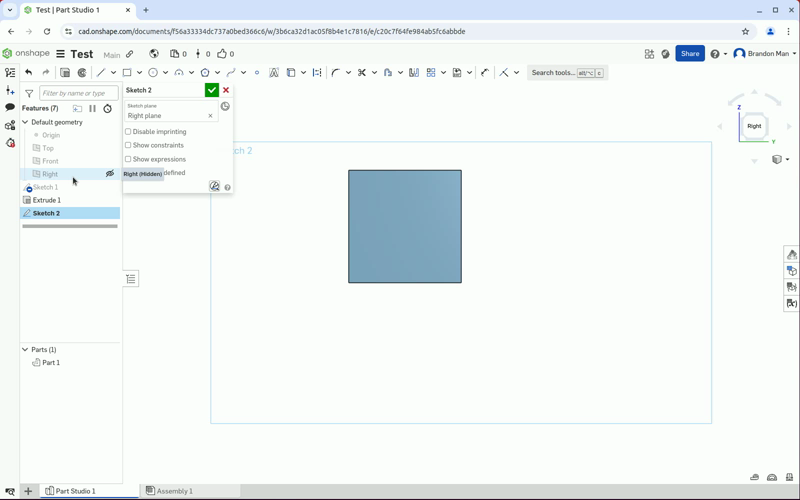
mouse_move(73, 352)
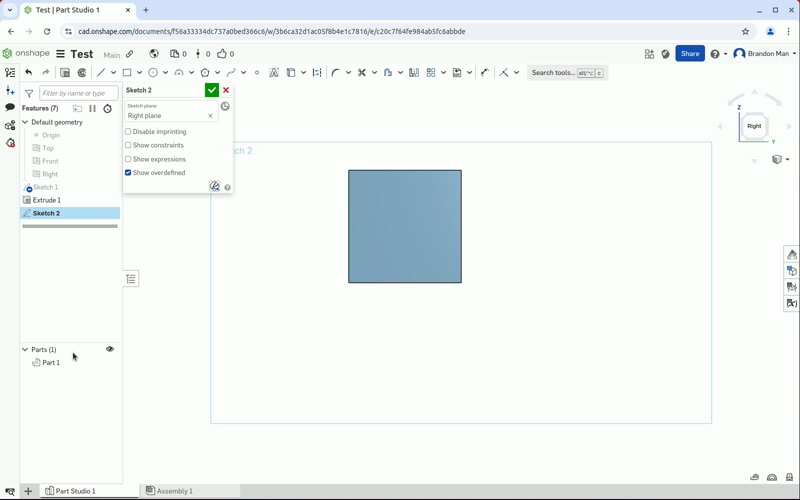
key(y)
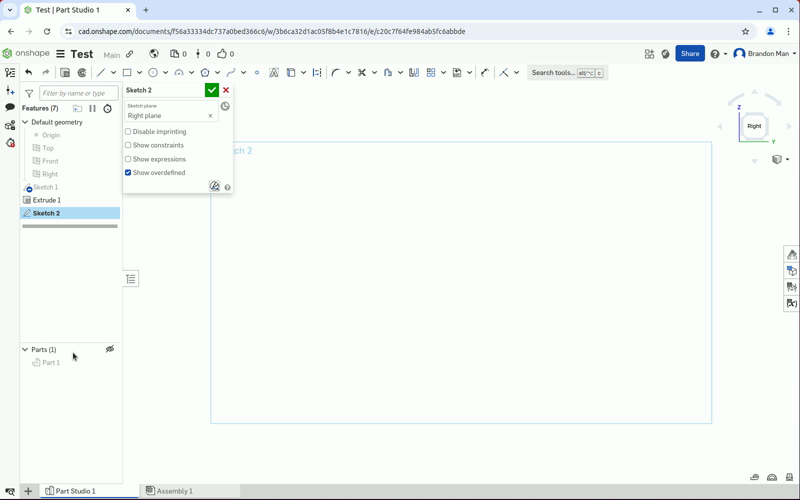
key(c)
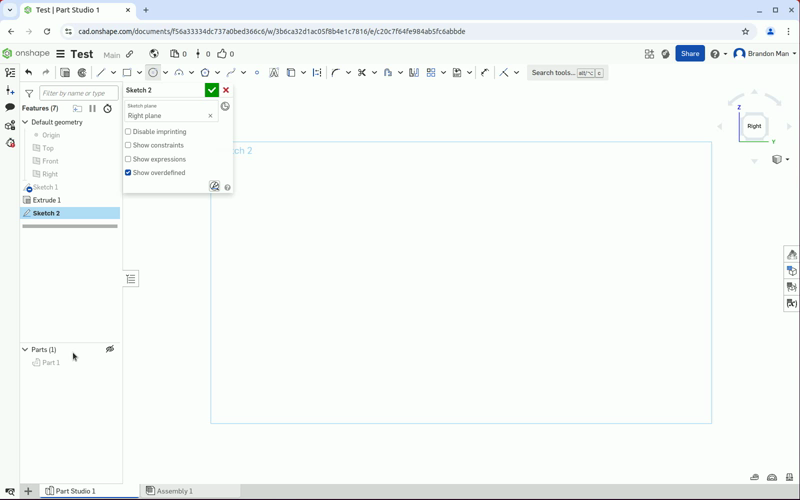
key_down(shift)
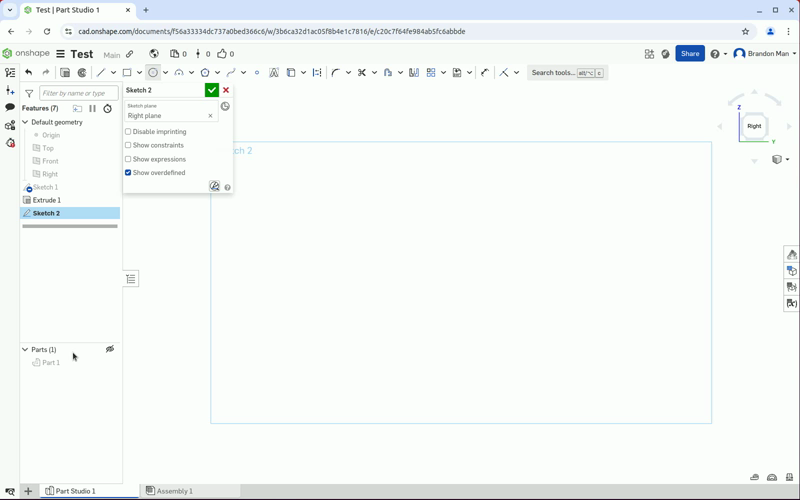
mouse_move(405, 226)
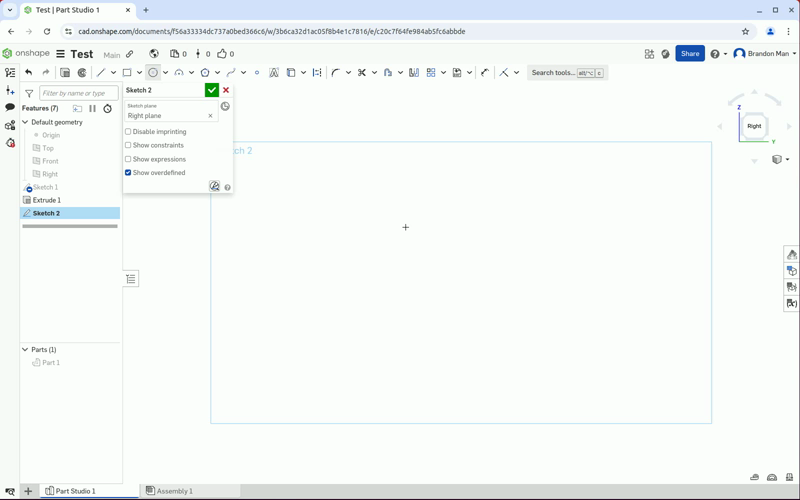
click(405, 226)
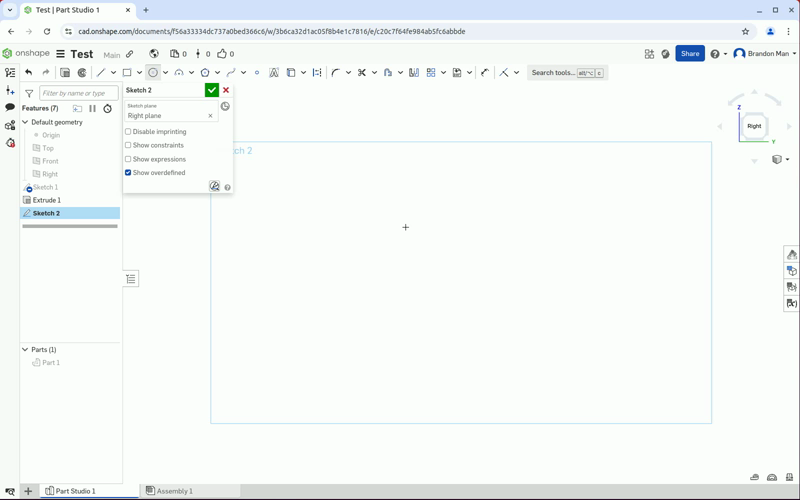
key_up(shift)
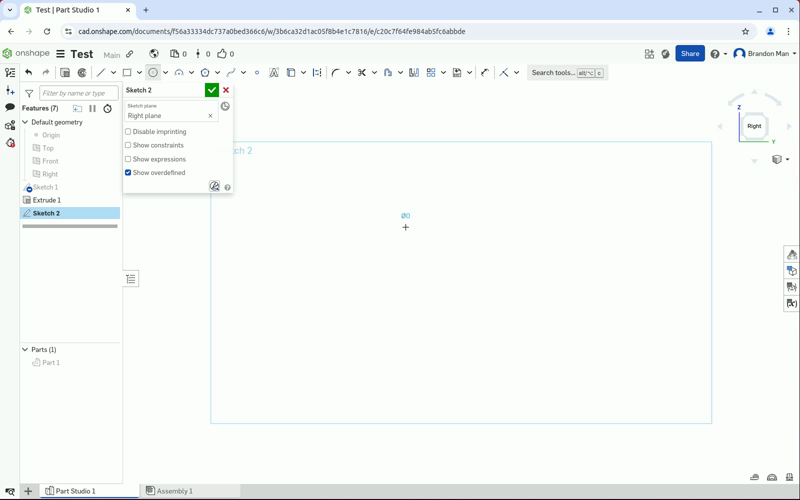
mouse_move(420, 226)
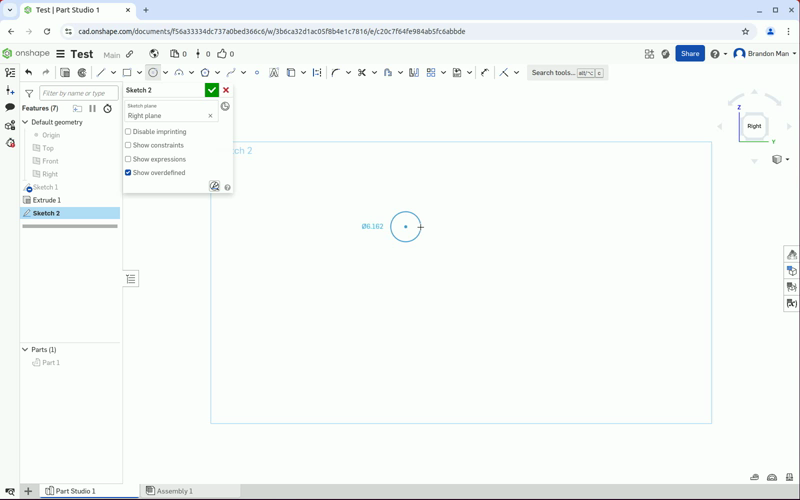
click(420, 226)
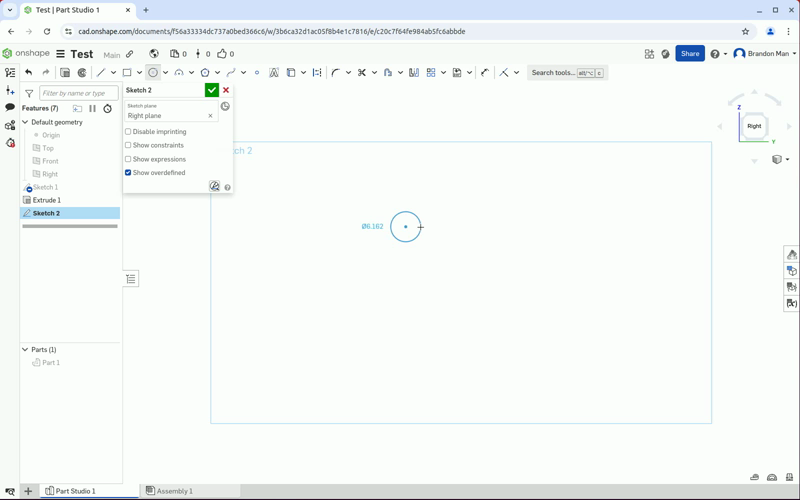
key(esc)
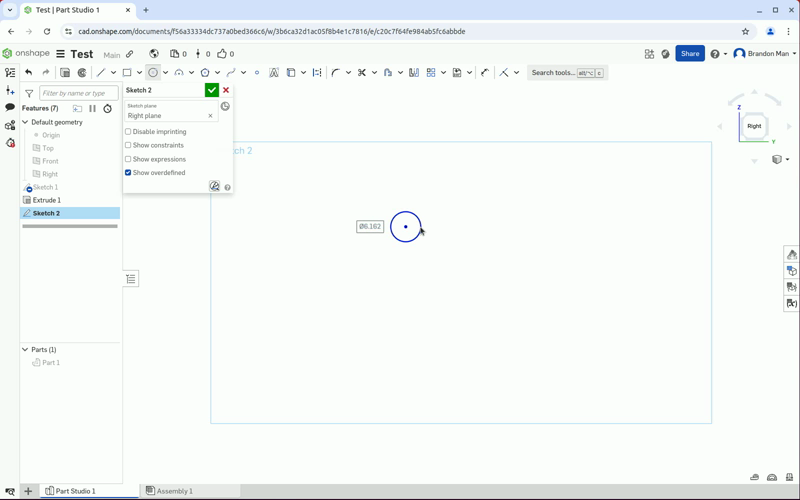
mouse_move(407, 232)
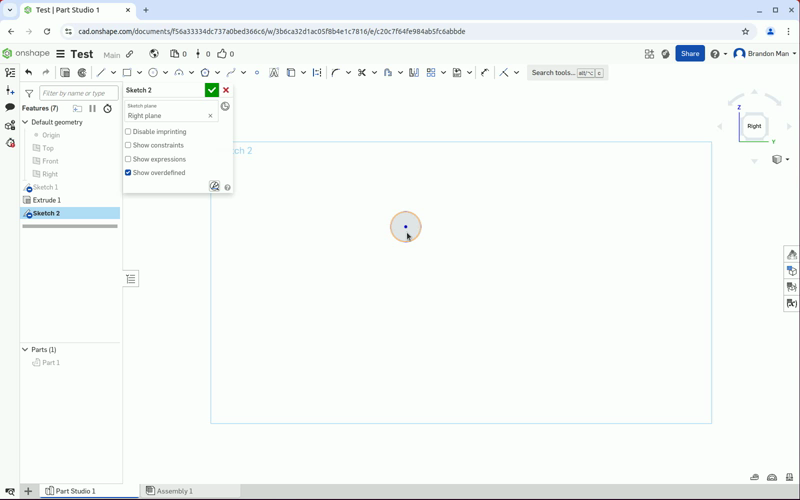
scroll(6)
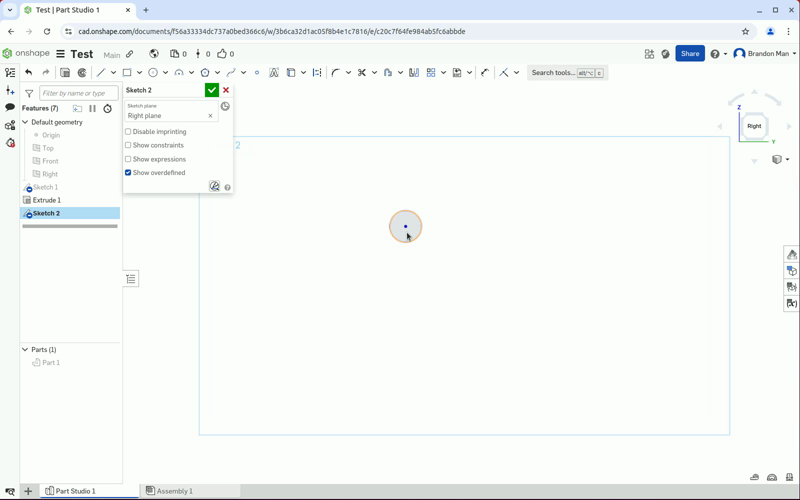
scroll(6)
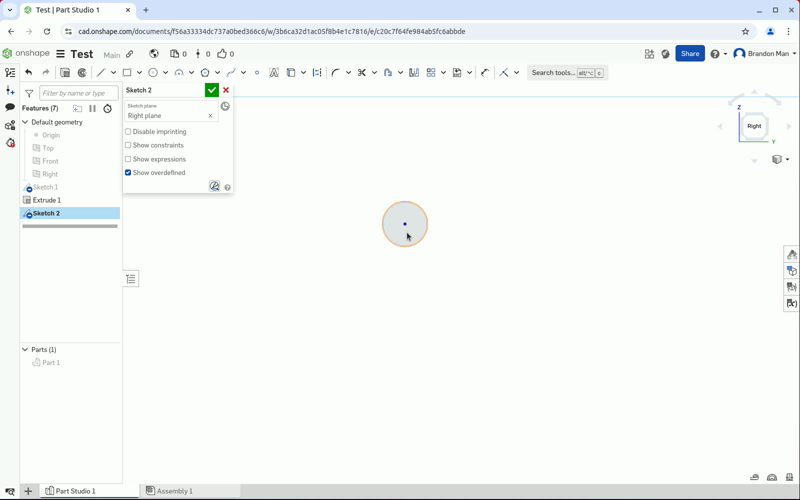
scroll(6)
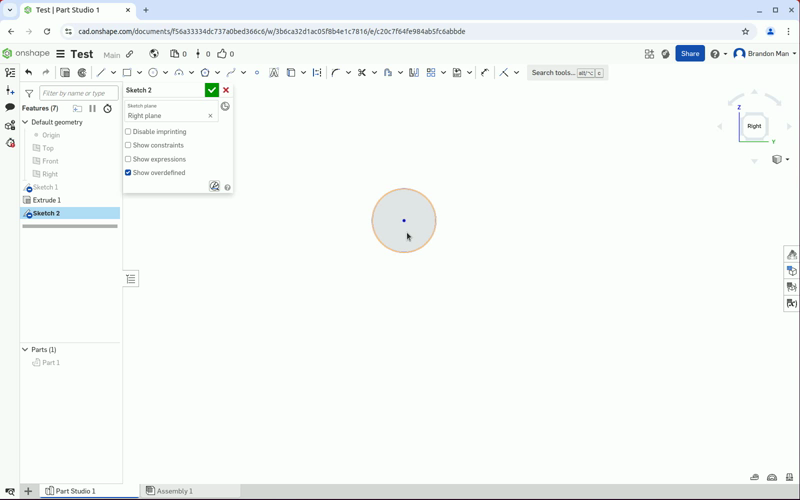
scroll(6)
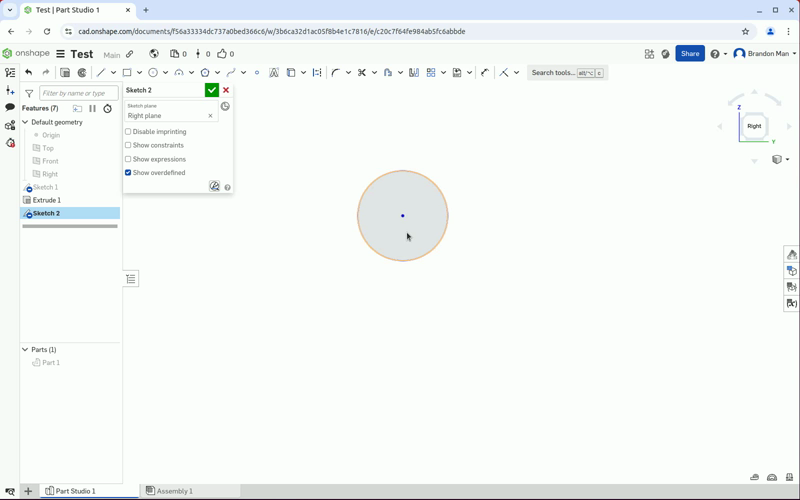
scroll(6)
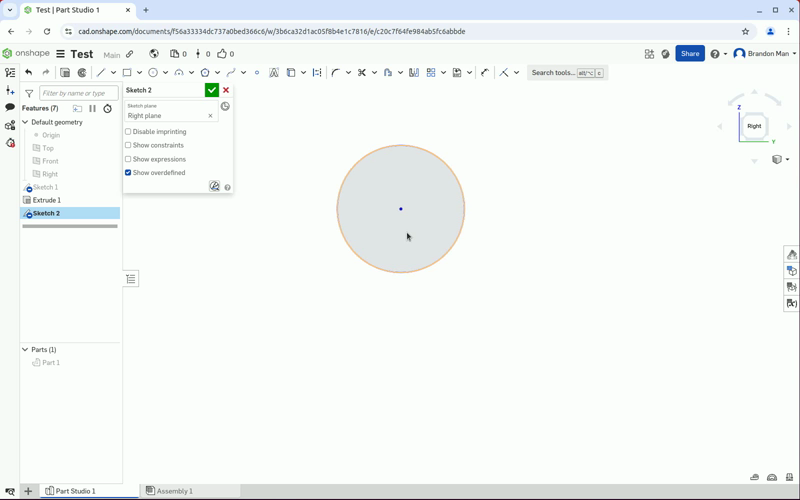
scroll(6)
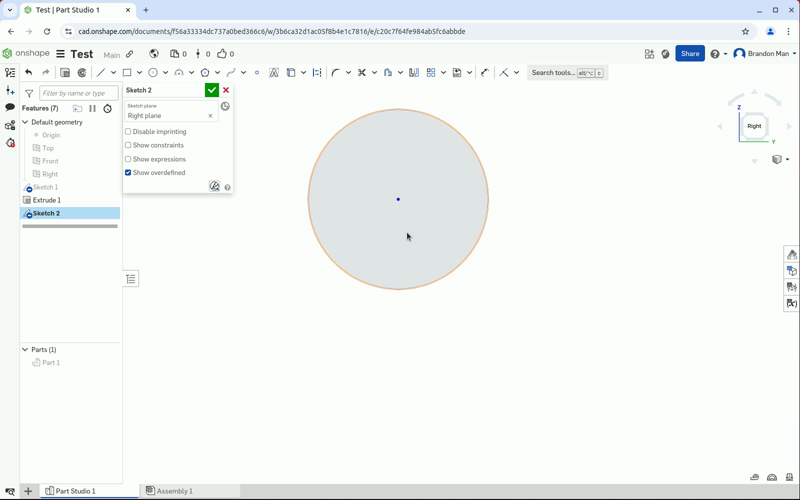
scroll(6)
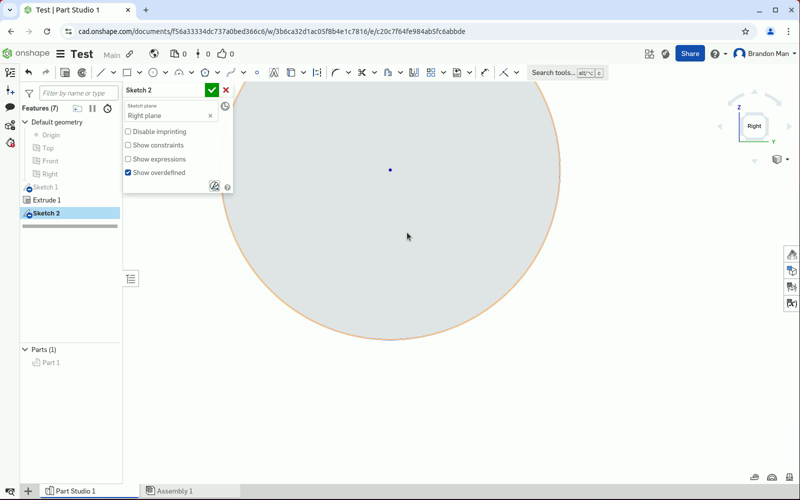
click(407, 232)
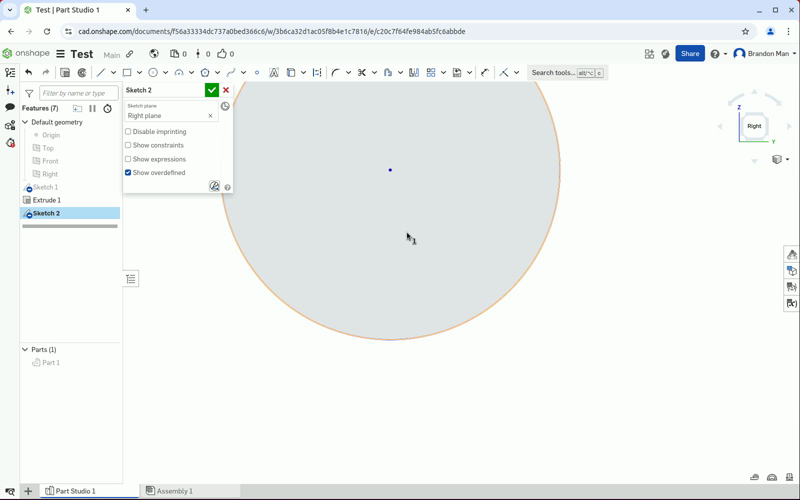
scroll(-6)
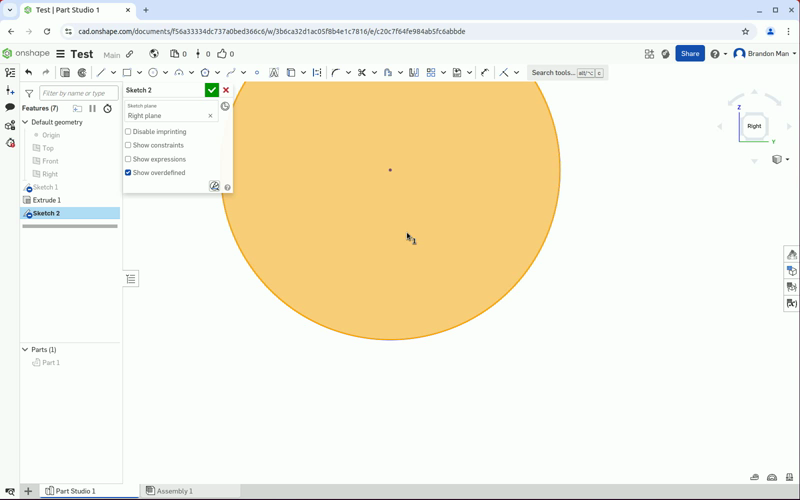
scroll(-6)
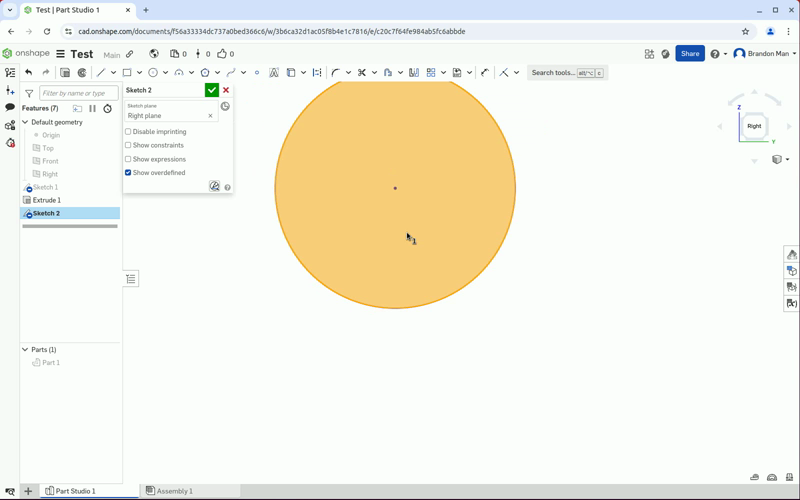
scroll(-6)
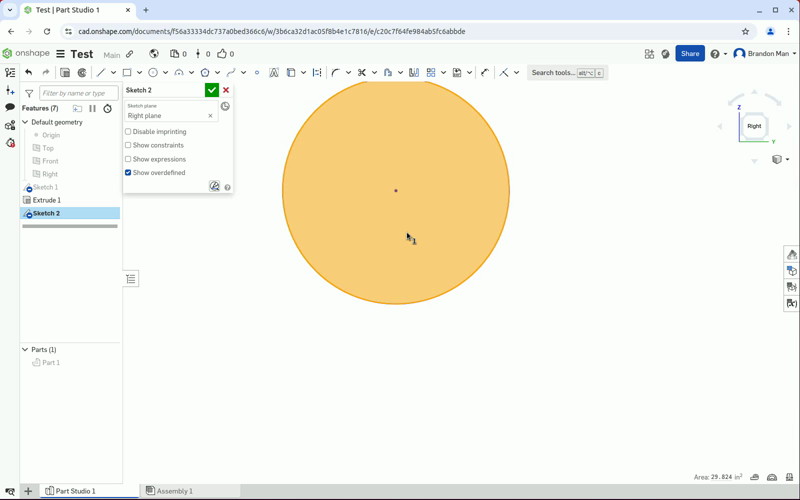
scroll(-6)
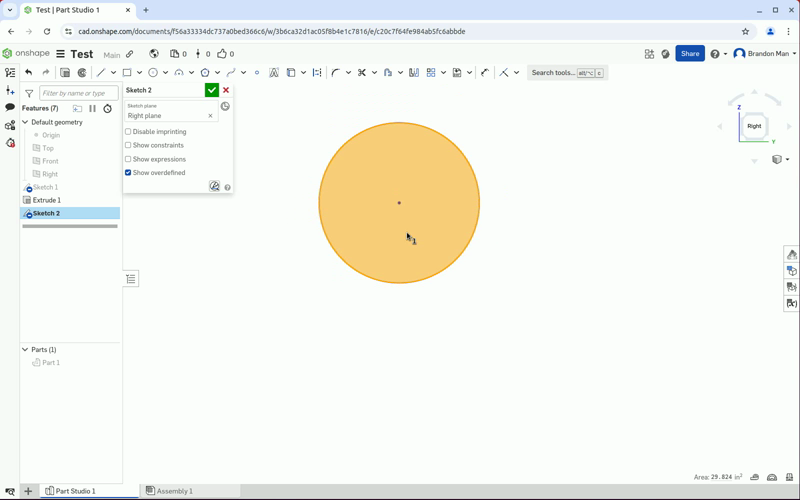
scroll(-6)
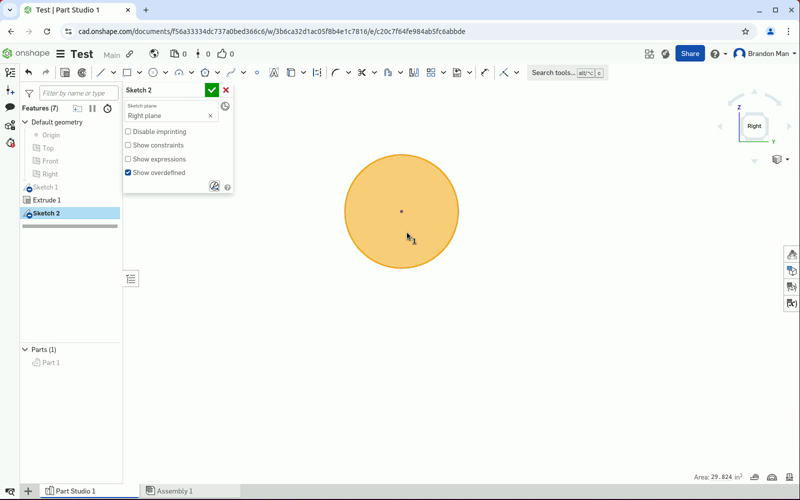
scroll(-6)
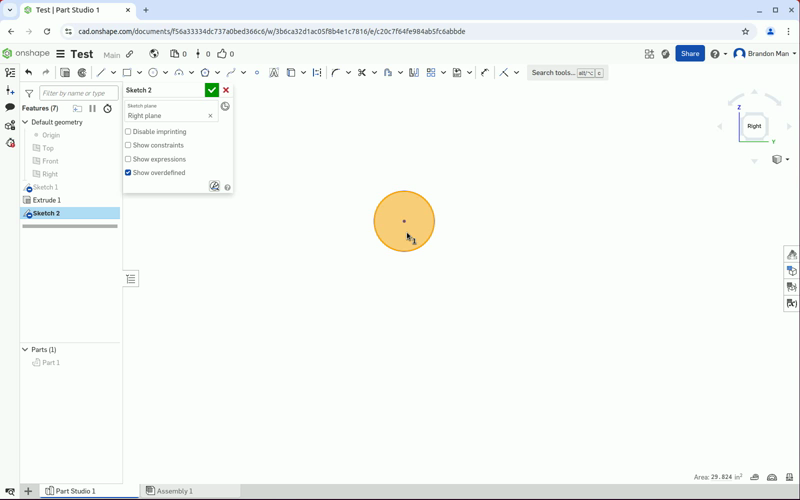
scroll(-6)
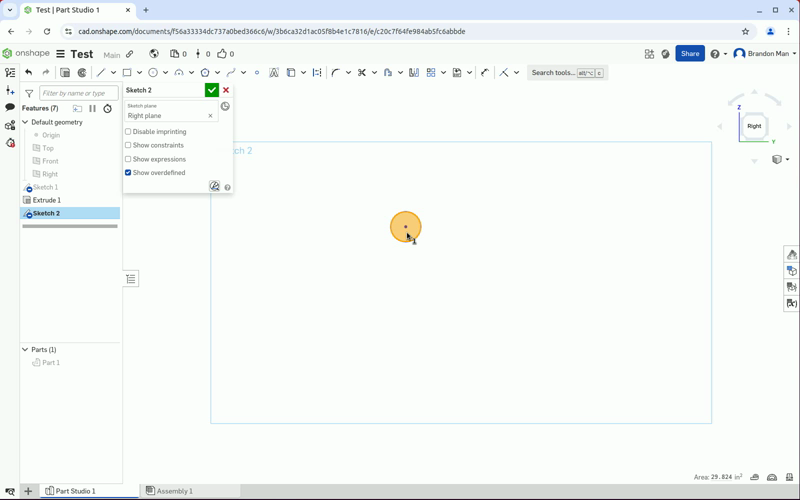
mouse_move(73, 352)
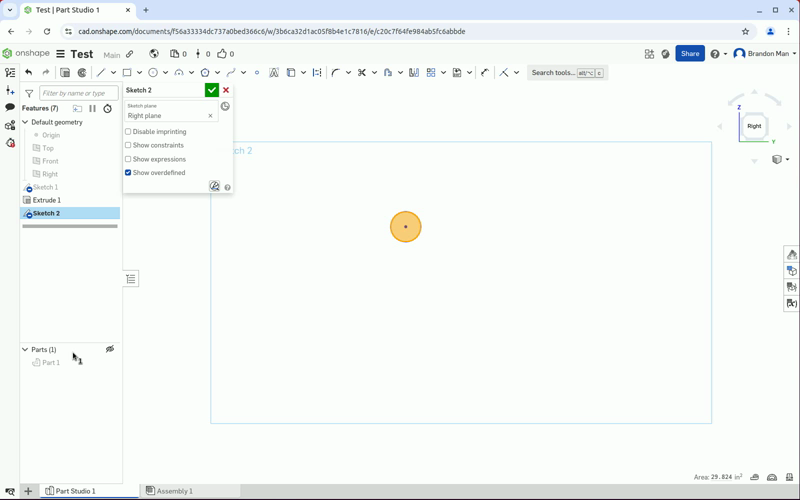
key(shift+y)
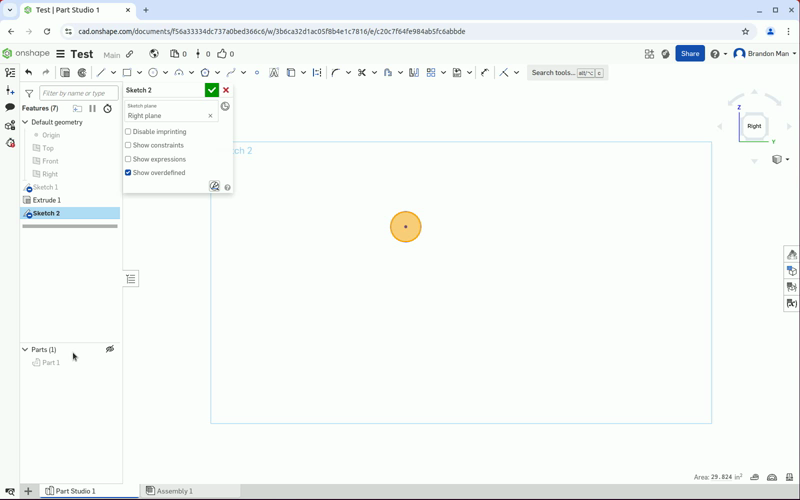
key(shift+e)
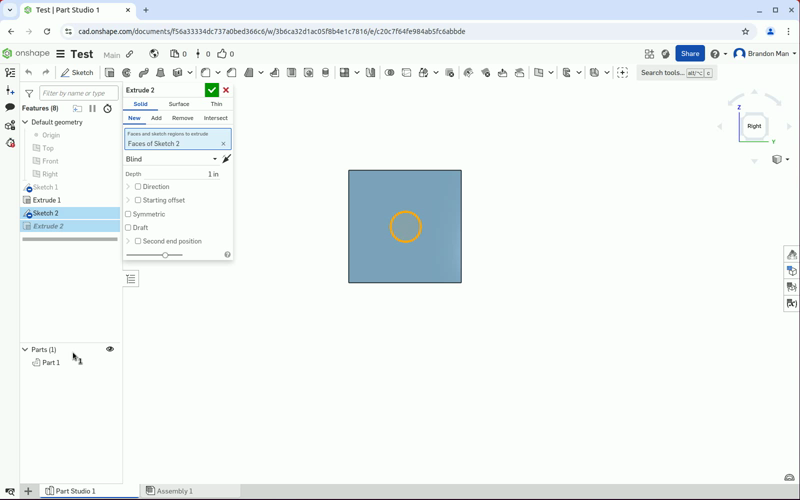
mouse_move(143, 106)
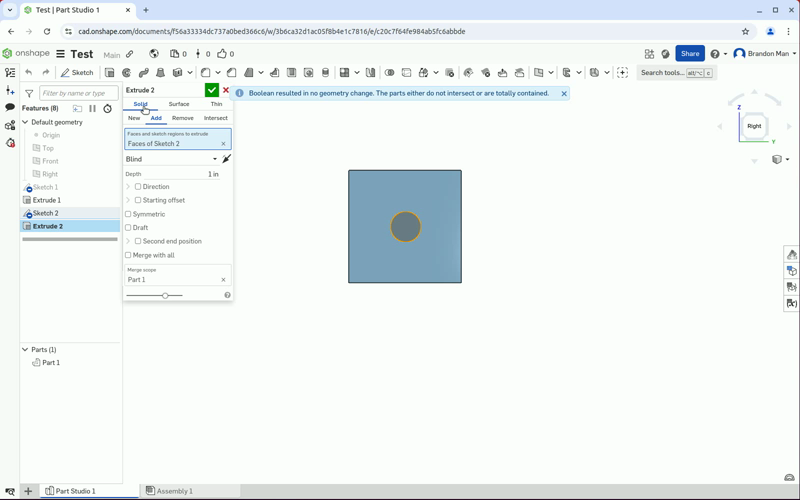
click(143, 106)
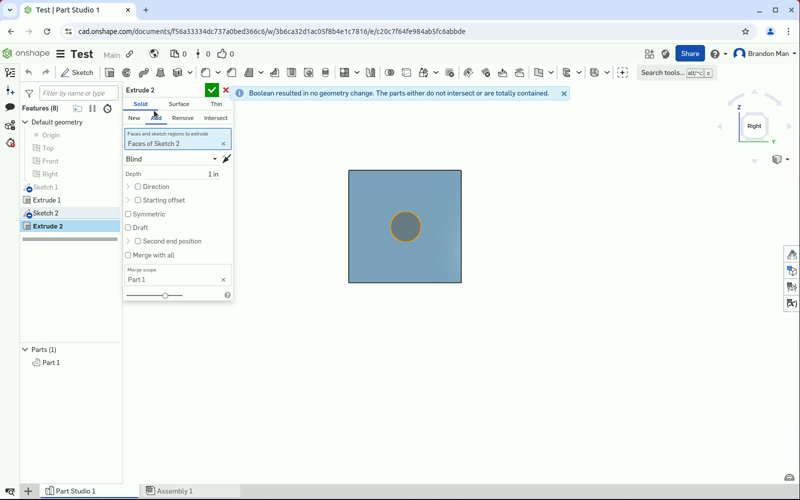
mouse_move(186, 120)
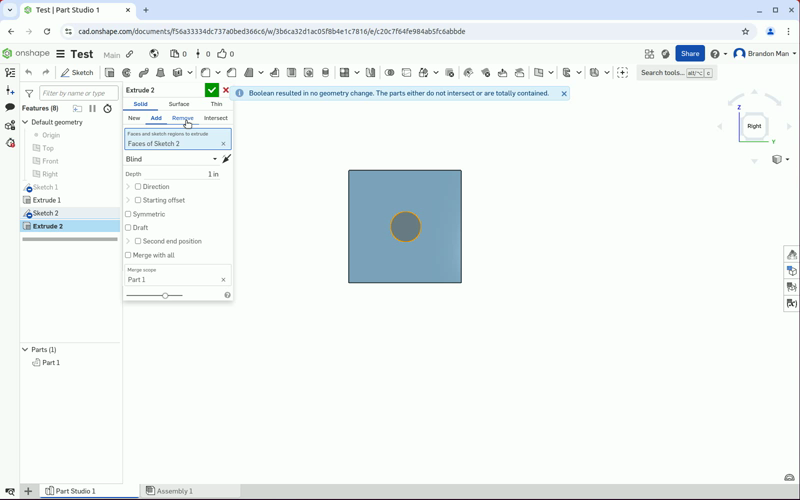
click(186, 120)
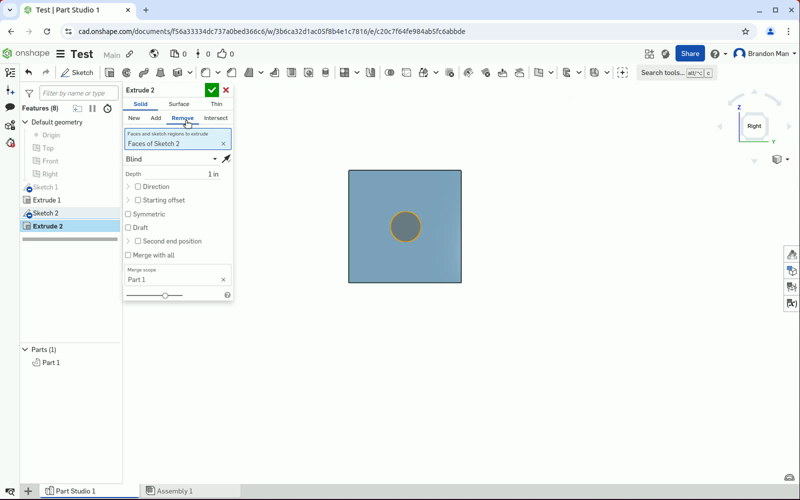
key(tab, 4)
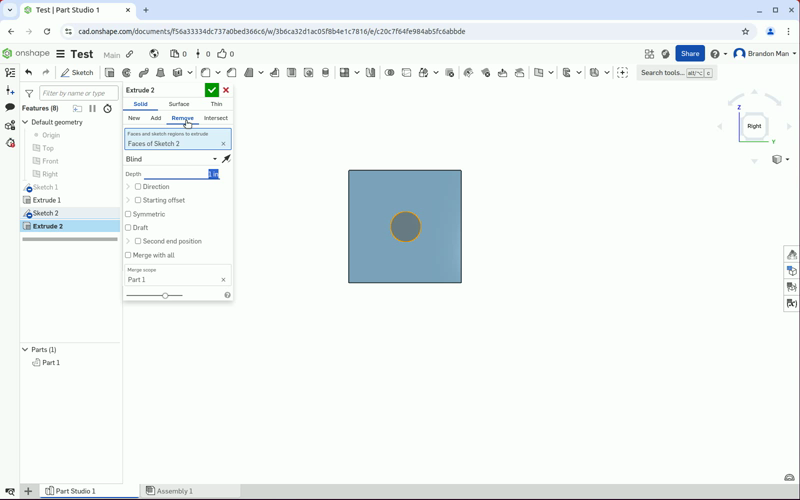
text(1.204)
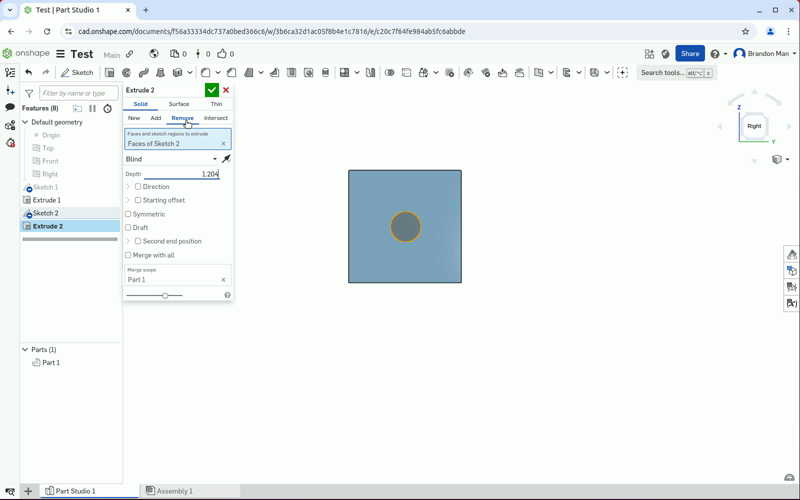
key(tab, 6)
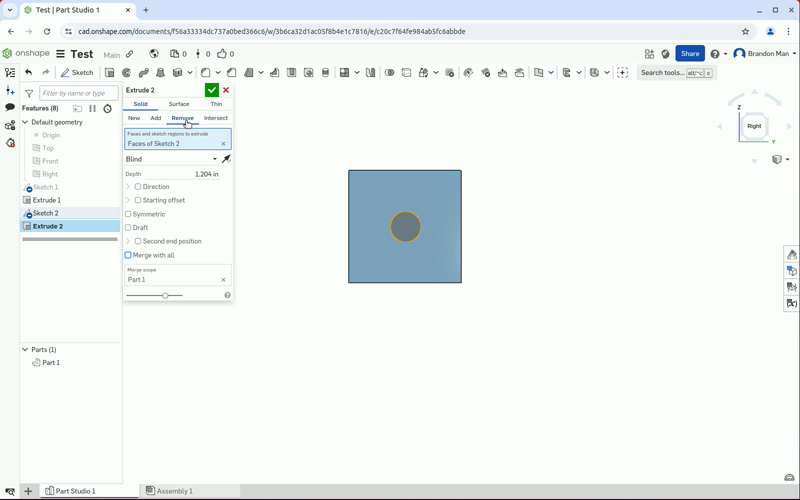
key(space)
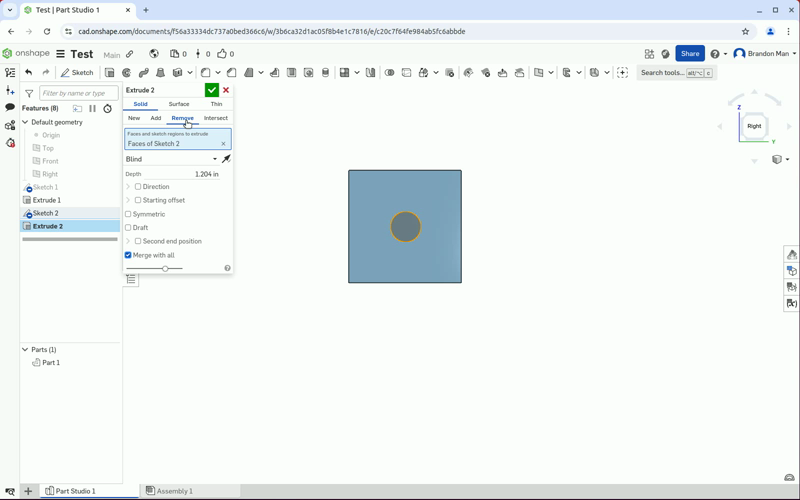
key(enter)
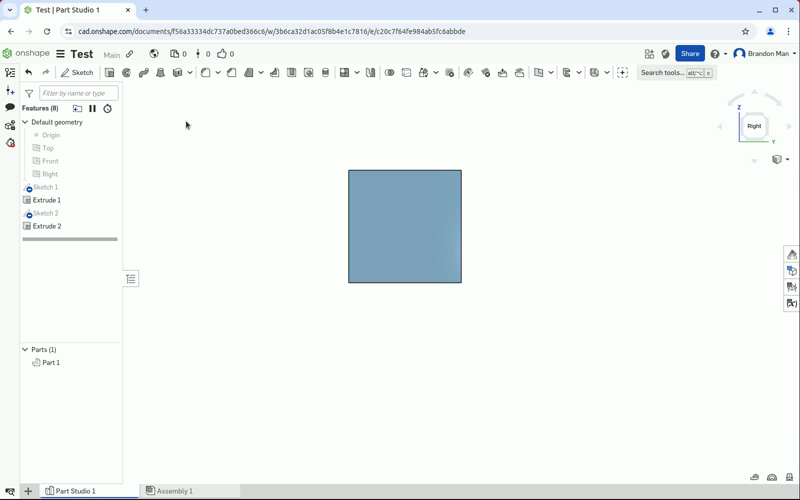
key(shift+h)
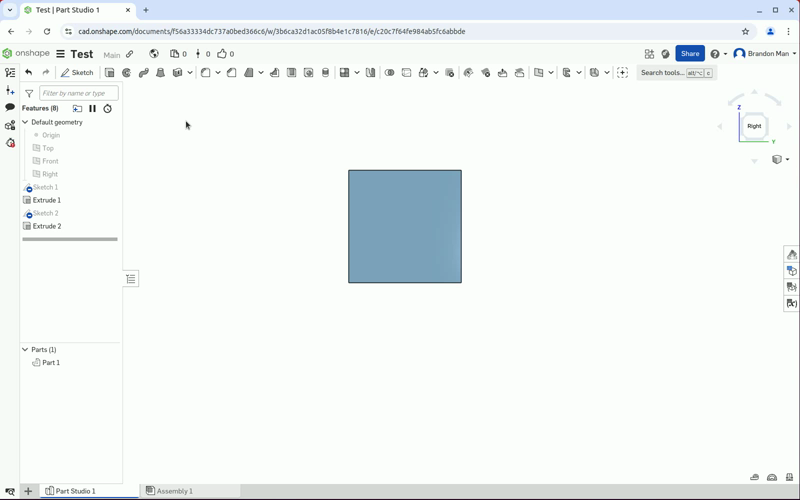
key(shift+h)
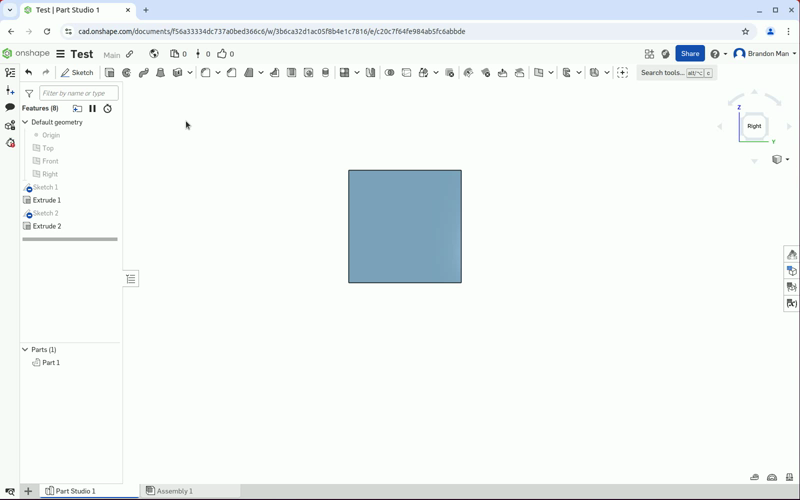
mouse_move(73, 189)
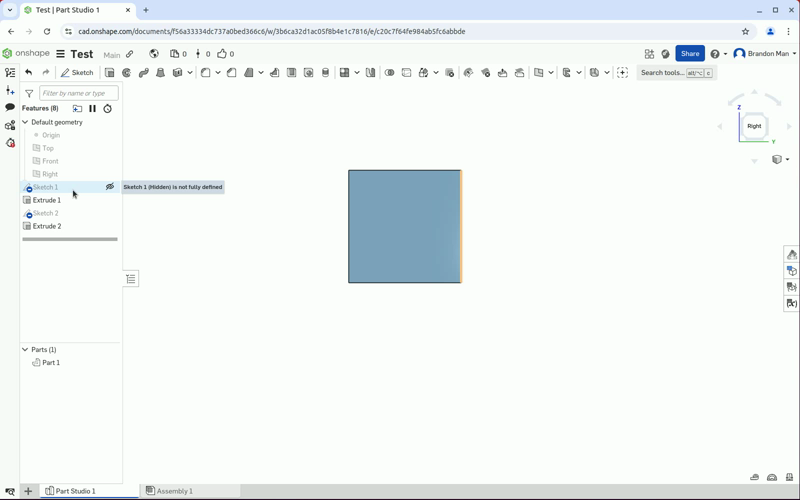
click(73, 189)
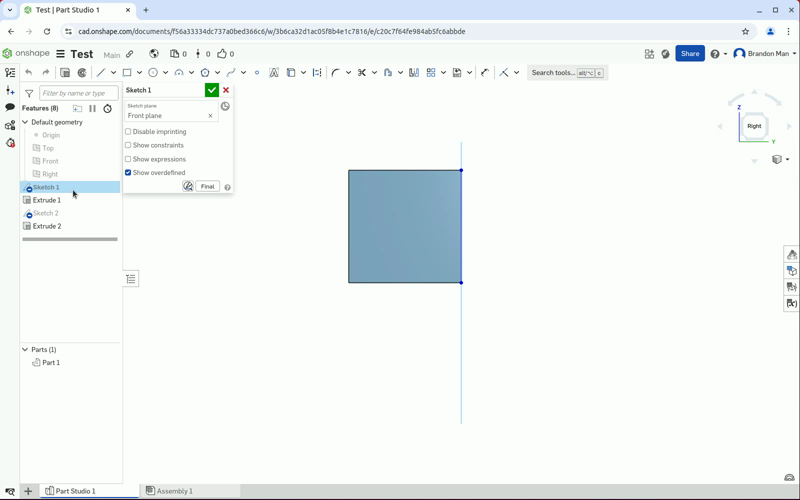
mouse_move(229, 92)
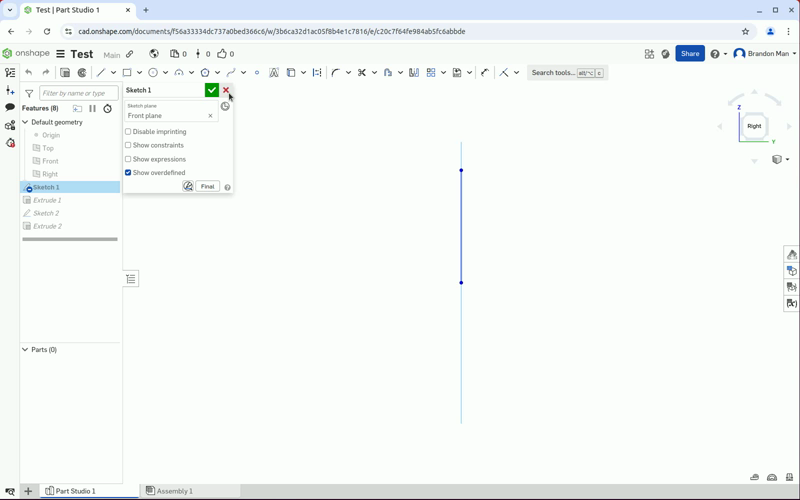
click(229, 92)
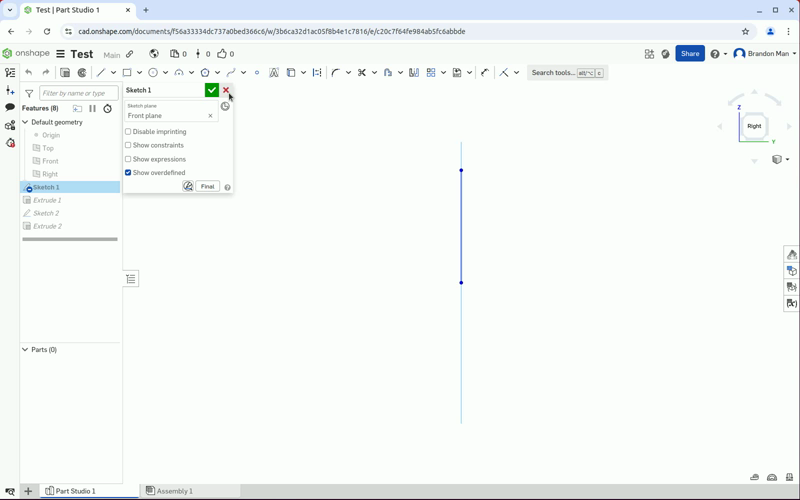
key(shift+s)
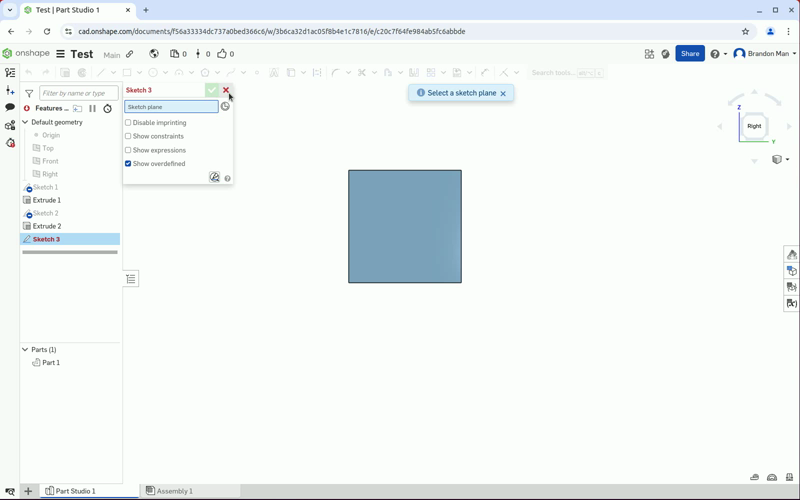
mouse_move(73, 176)
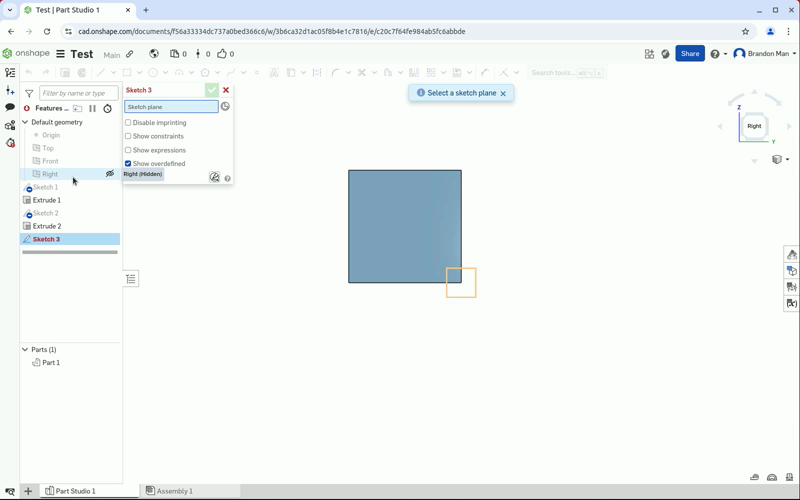
click(73, 176)
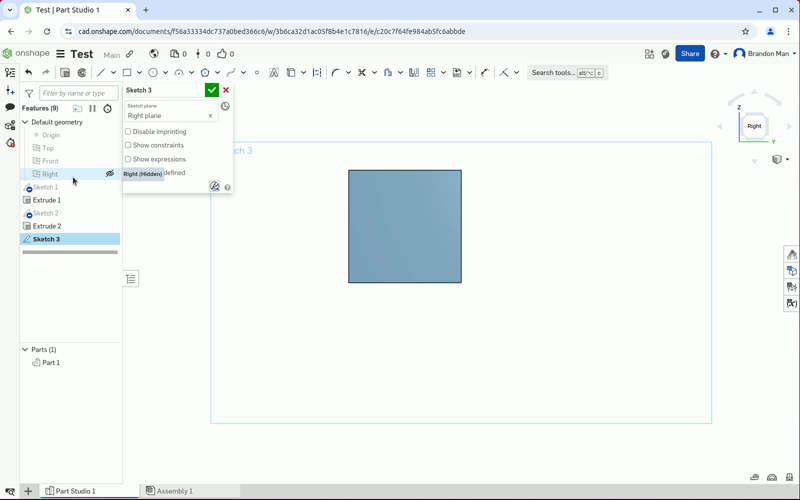
mouse_move(73, 352)
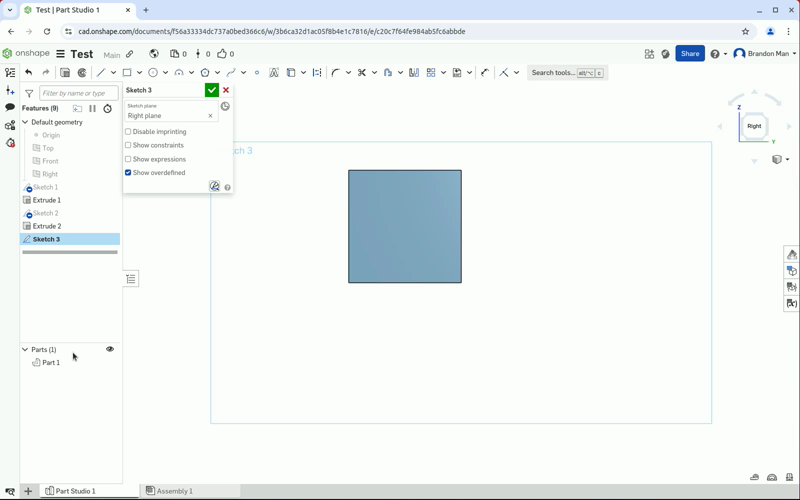
key(y)
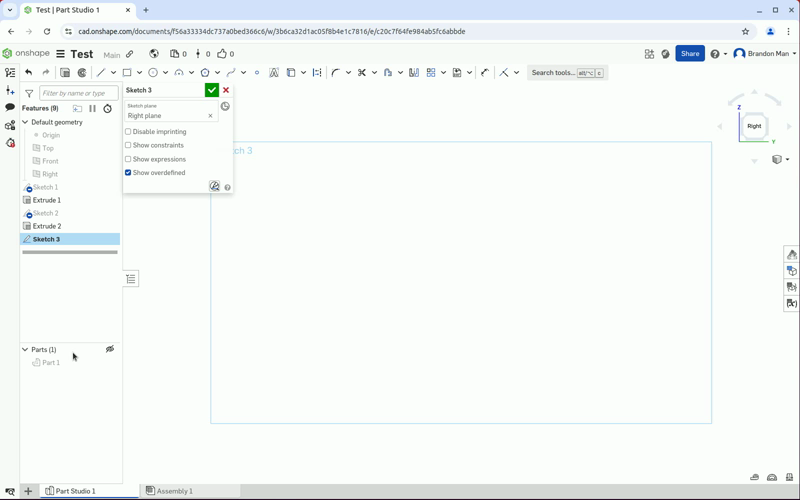
key(c)
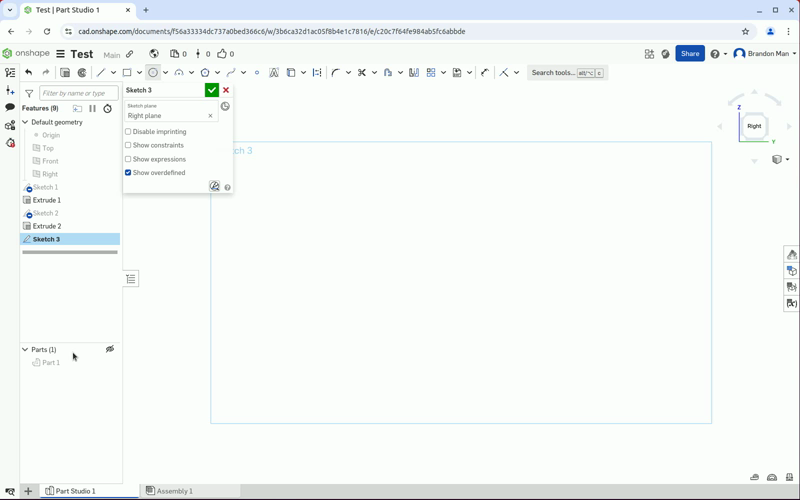
key_down(shift)
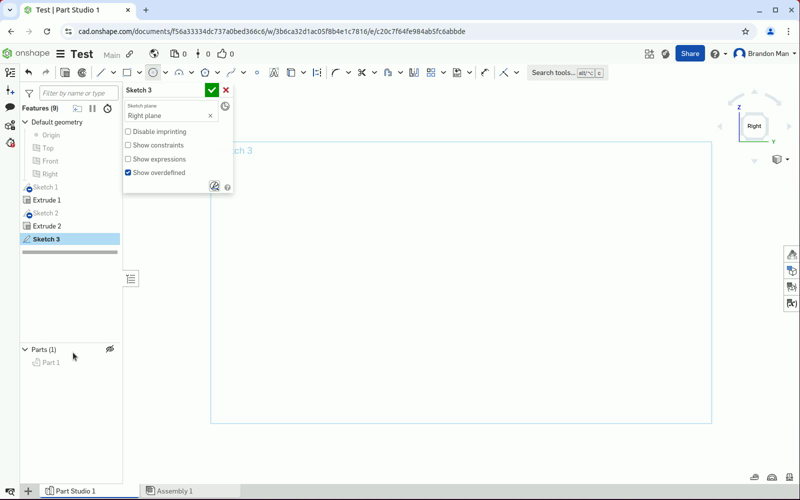
mouse_move(377, 198)
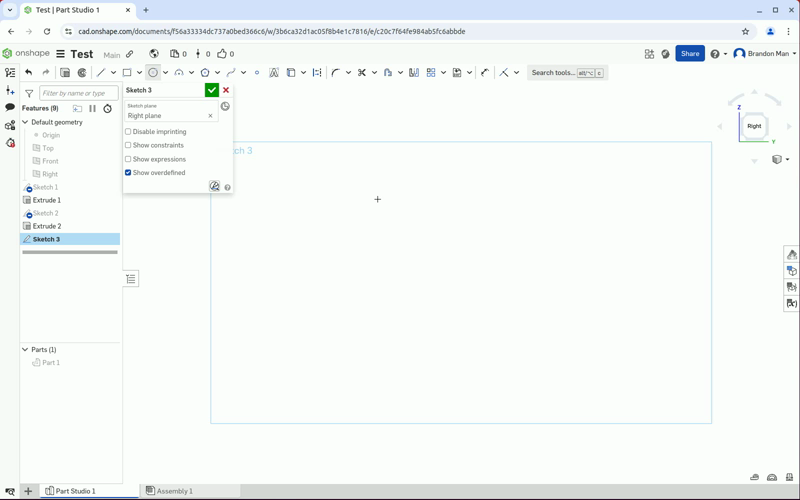
click(377, 198)
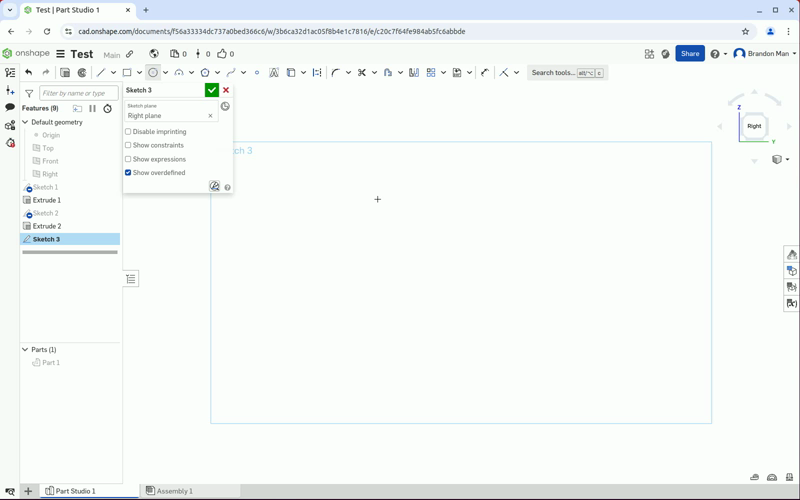
key_up(shift)
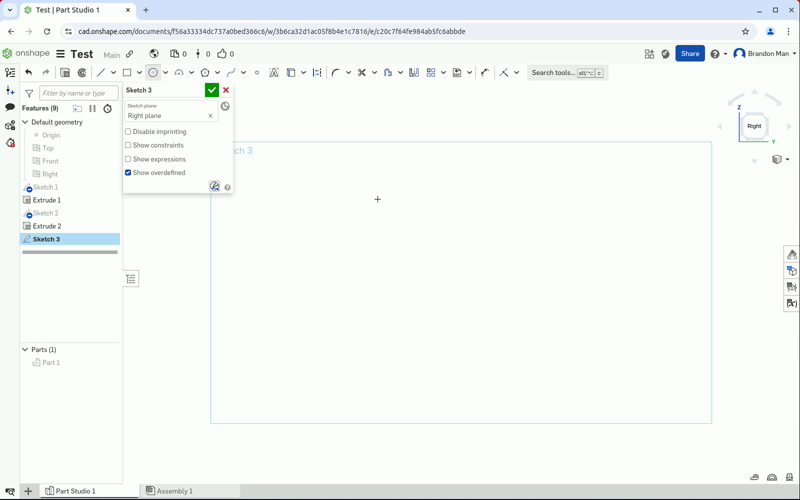
mouse_move(392, 198)
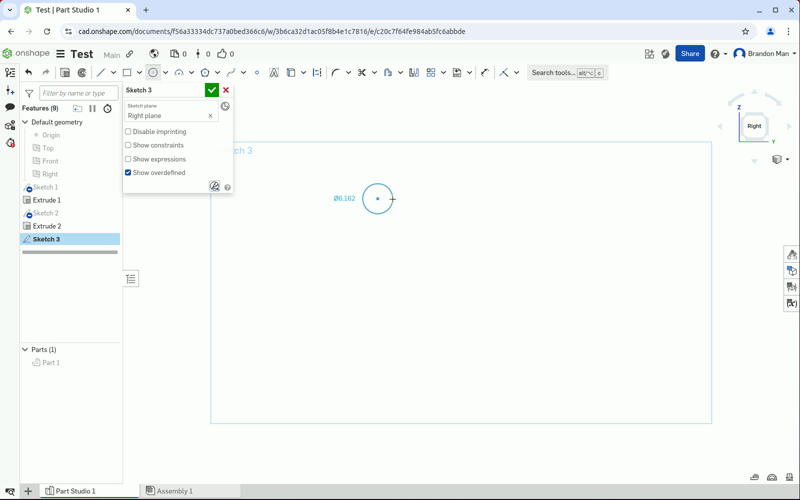
click(392, 198)
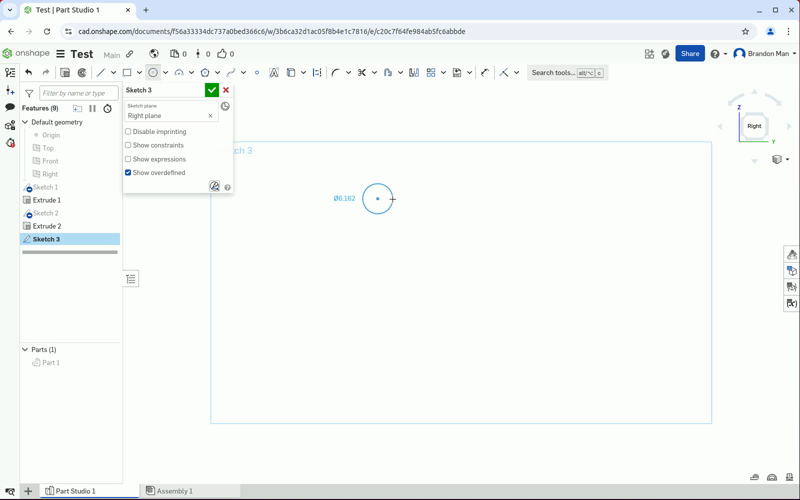
key(esc)
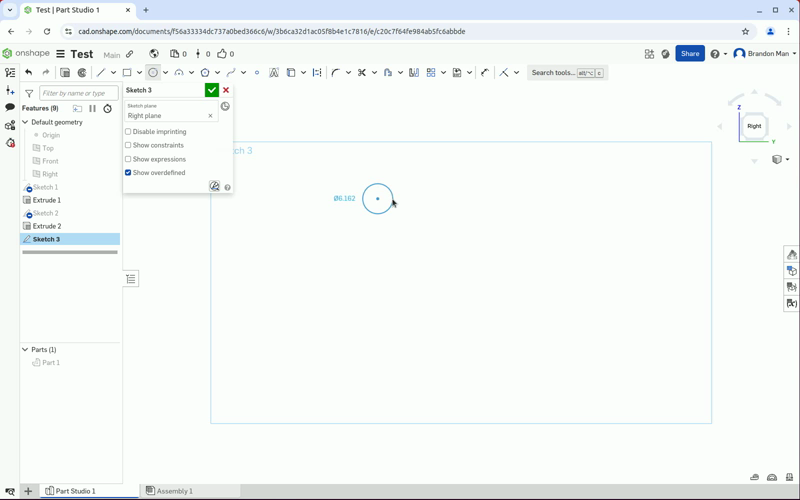
mouse_move(380, 201)
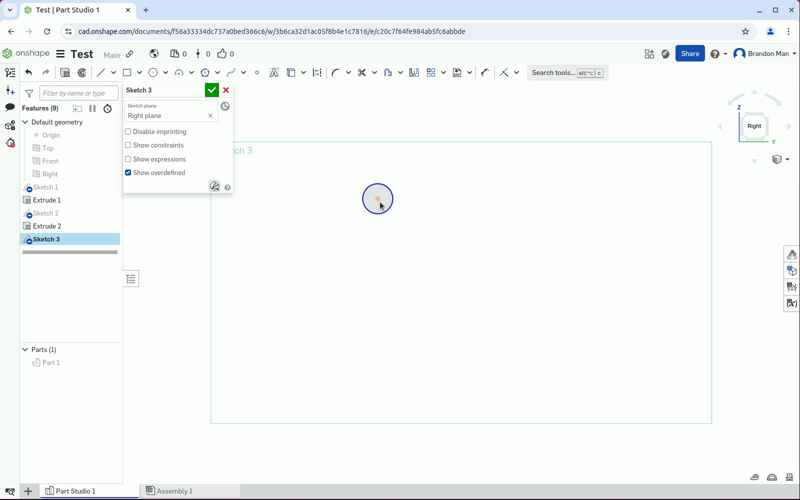
scroll(6)
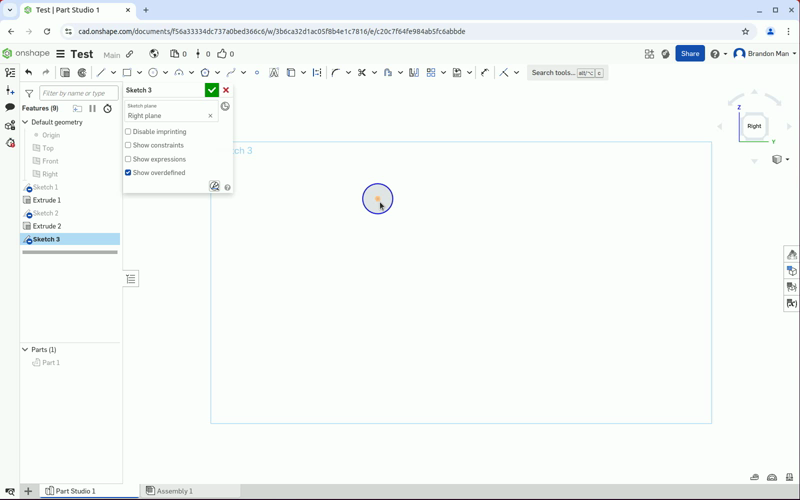
scroll(6)
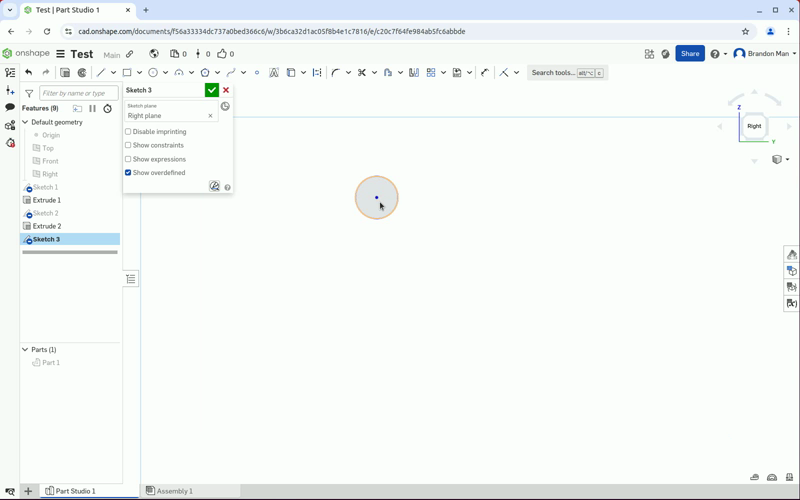
scroll(6)
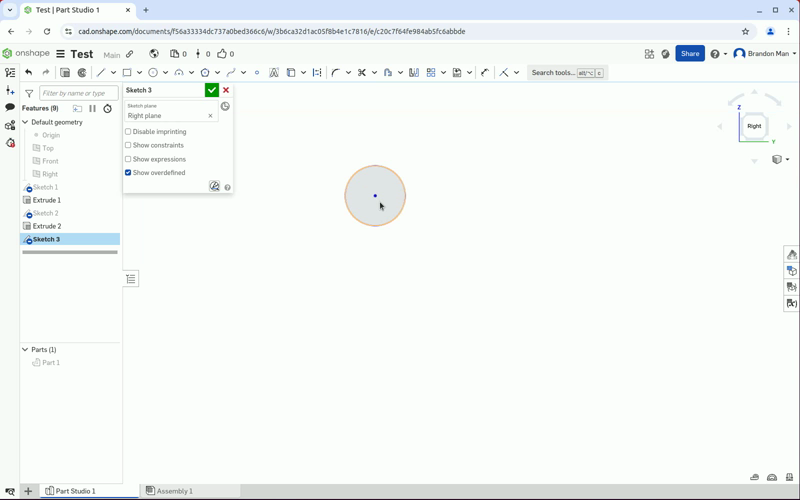
scroll(6)
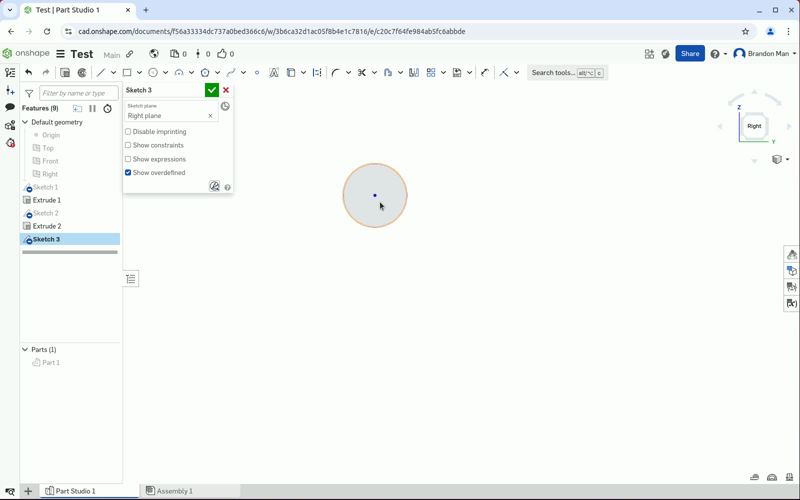
scroll(6)
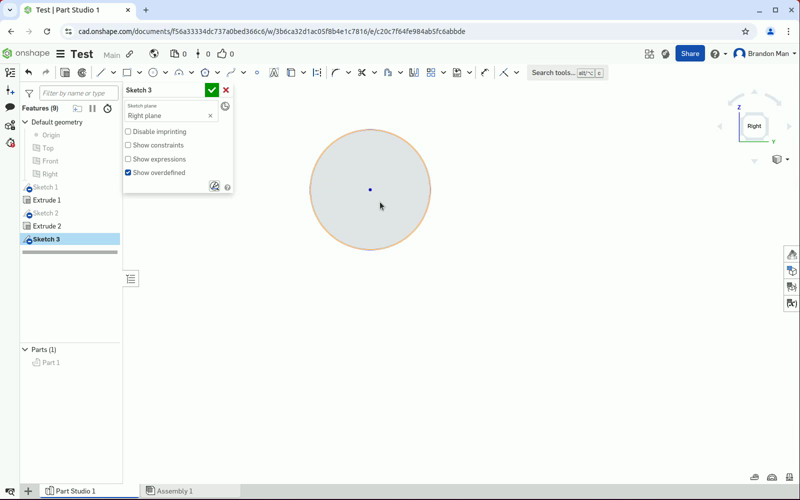
scroll(6)
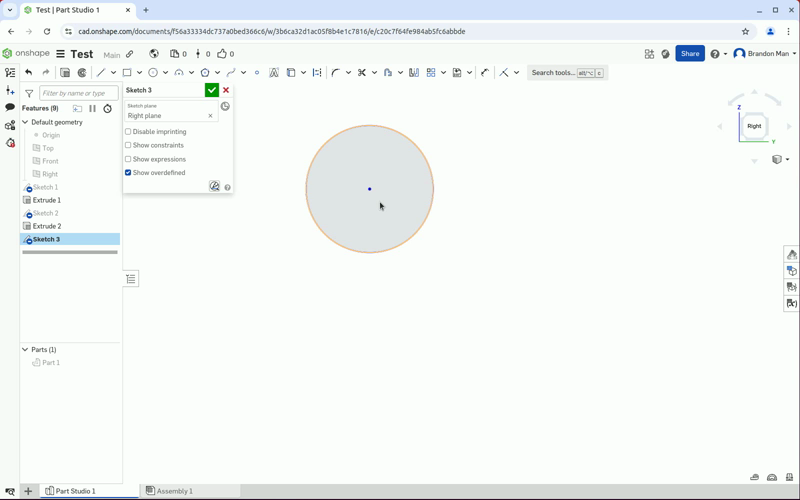
scroll(6)
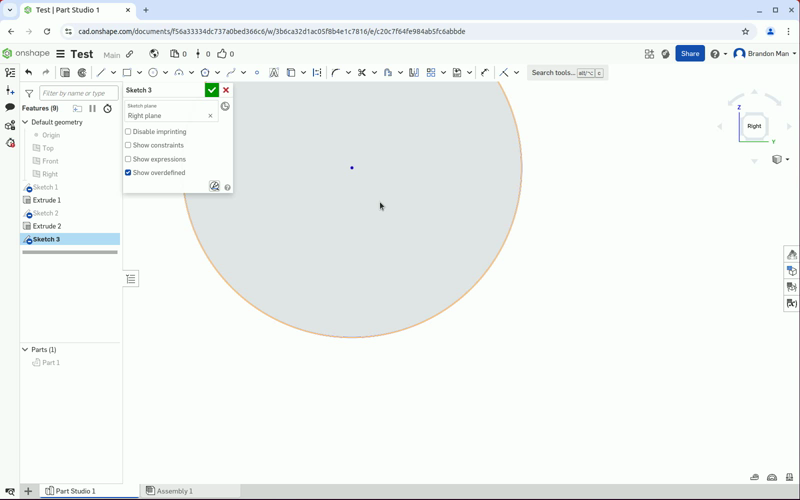
click(380, 201)
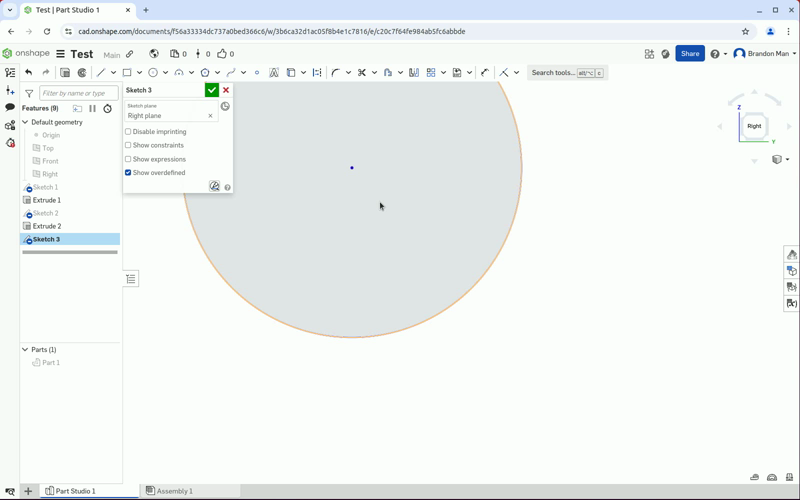
scroll(-6)
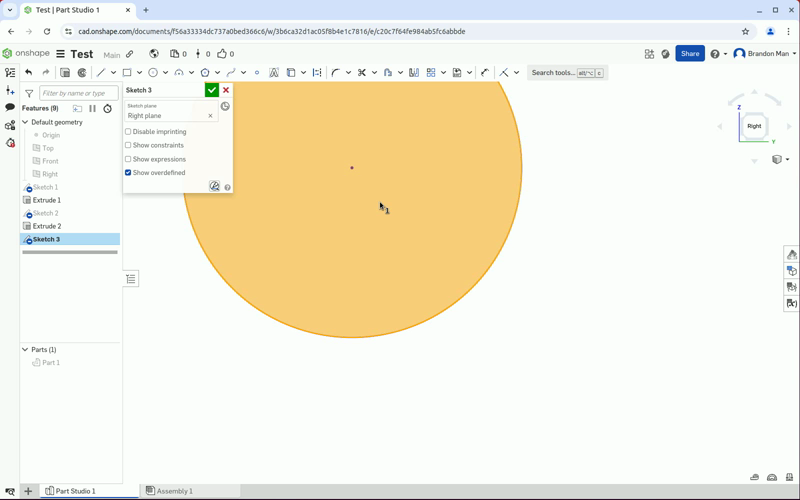
scroll(-6)
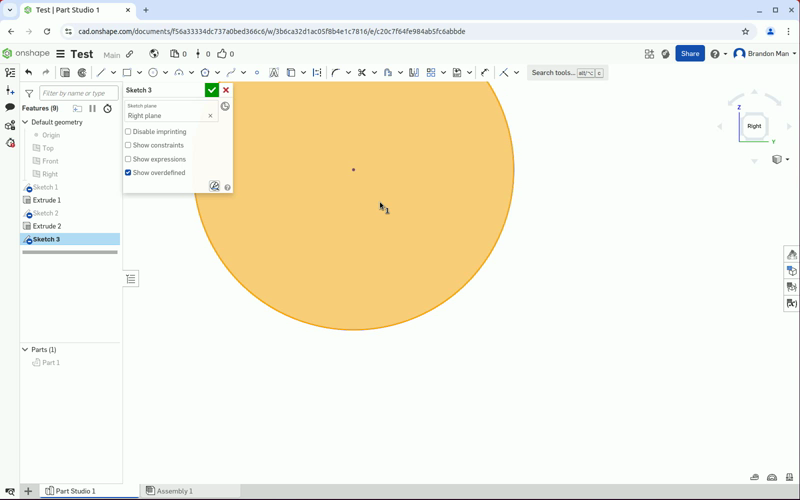
scroll(-6)
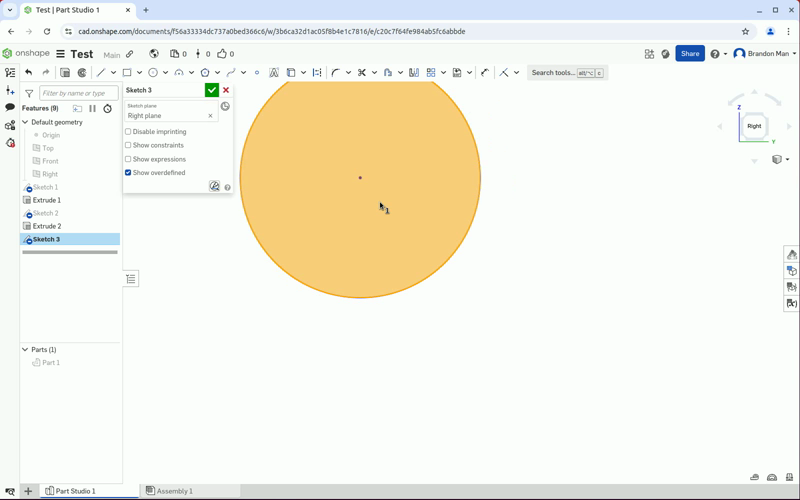
scroll(-6)
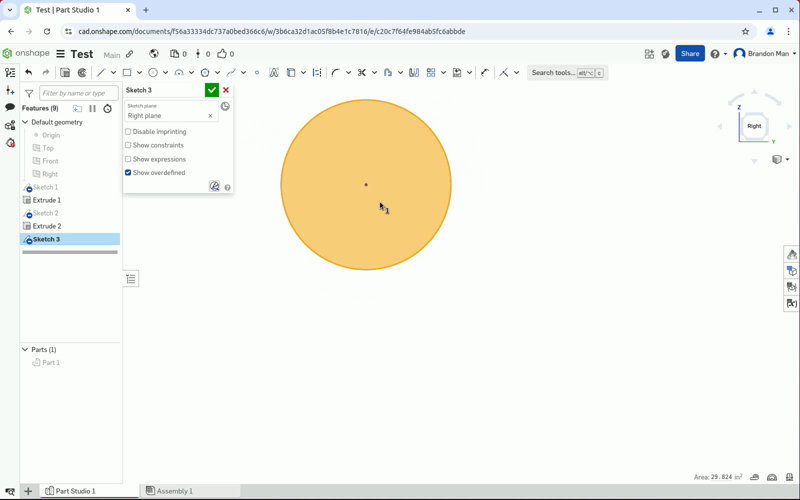
scroll(-6)
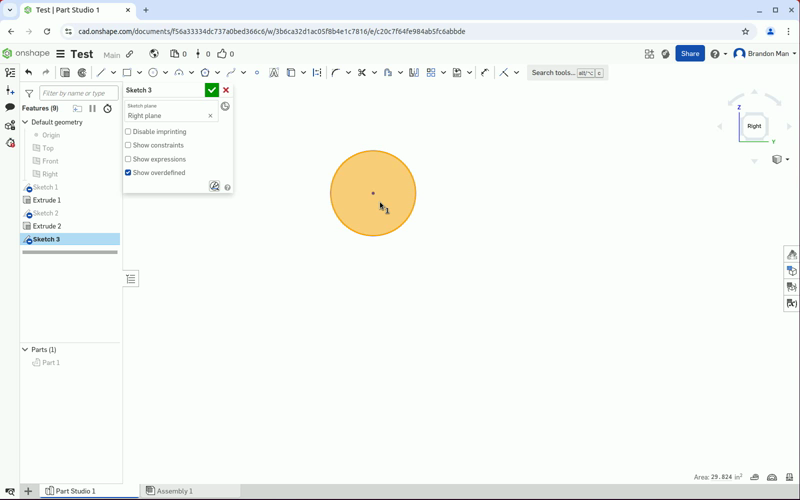
scroll(-6)
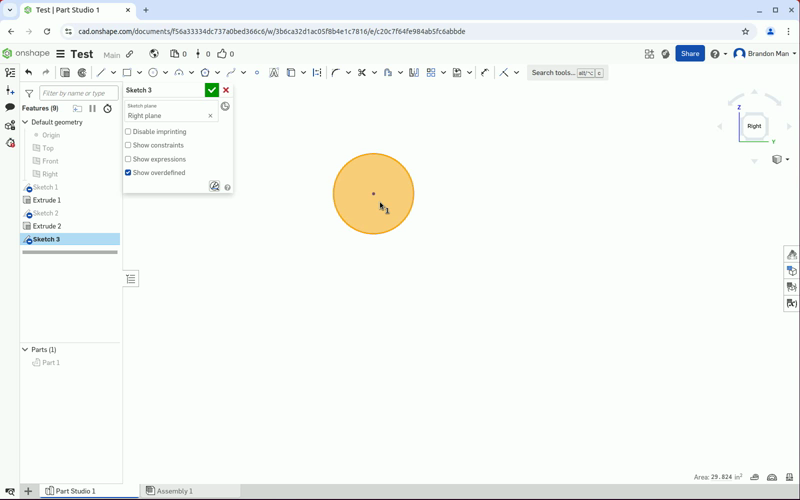
scroll(-6)
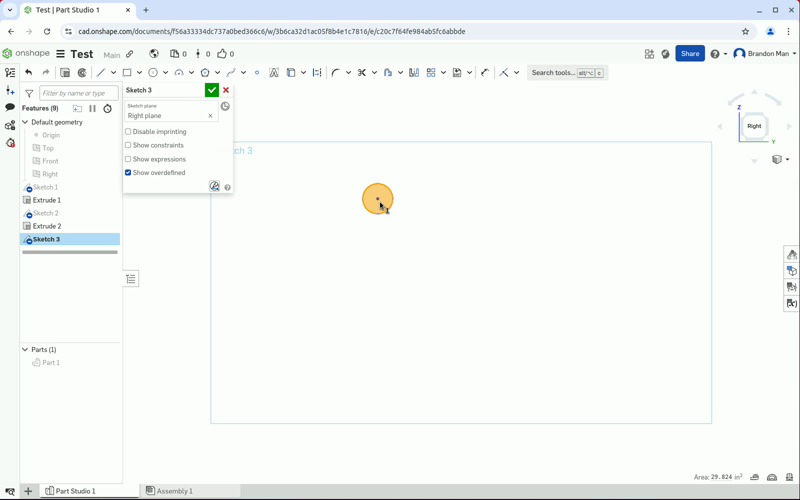
mouse_move(73, 352)
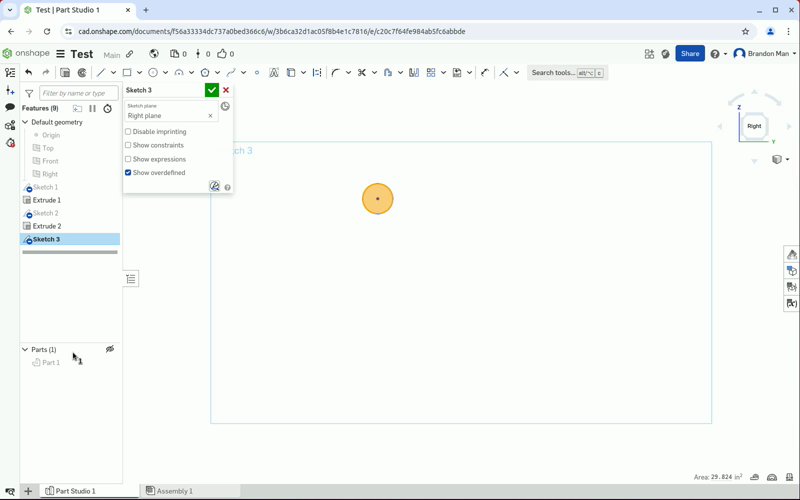
key(shift+y)
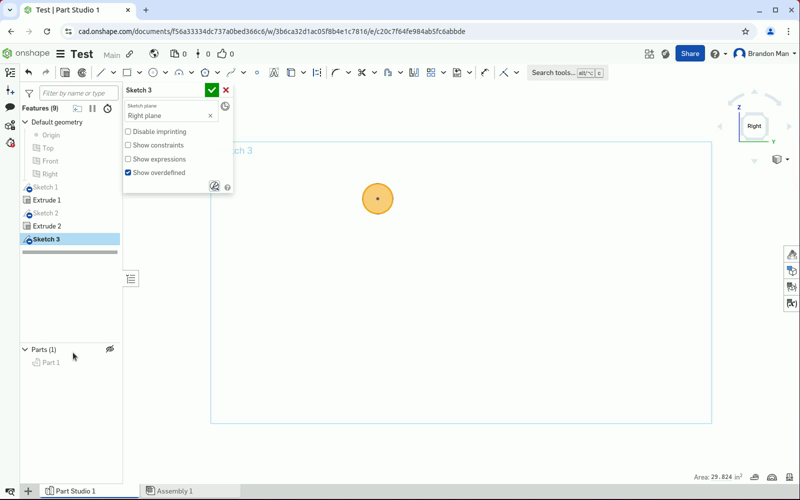
key(shift+e)
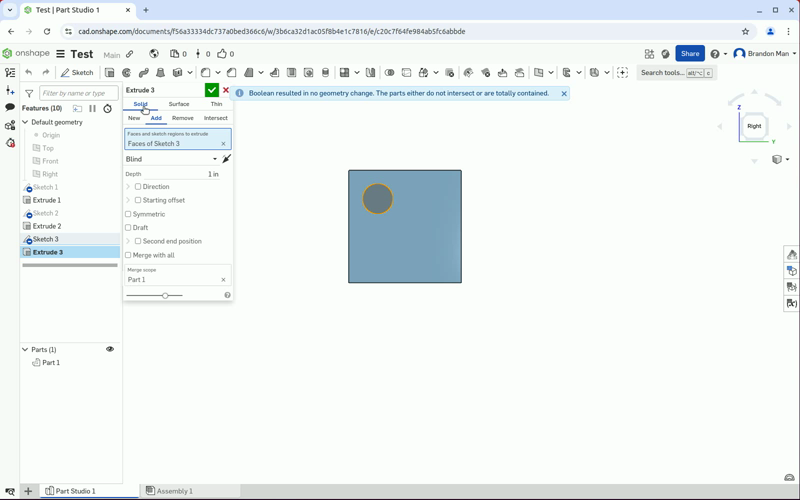
mouse_move(143, 106)
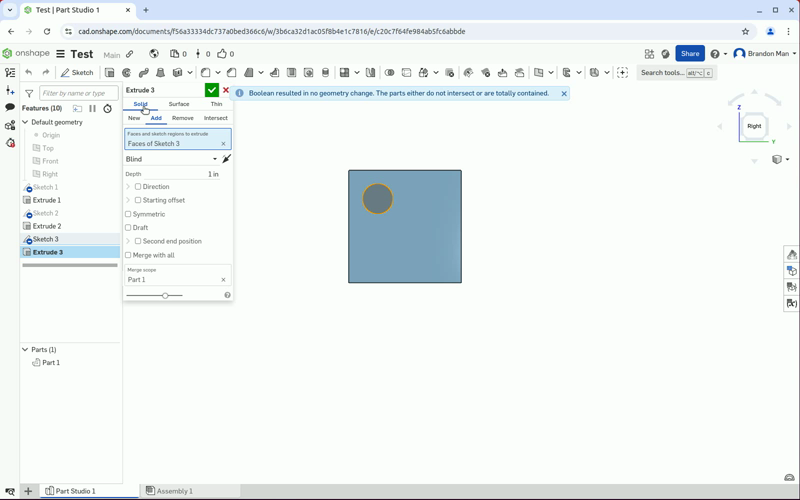
click(143, 106)
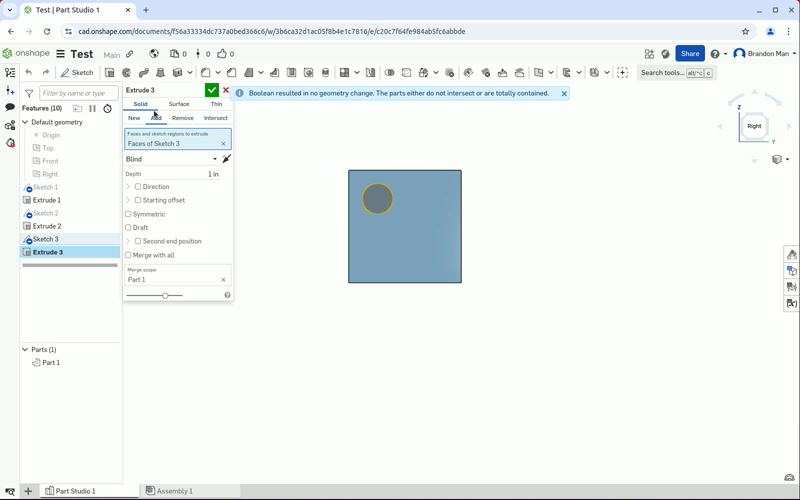
mouse_move(186, 120)
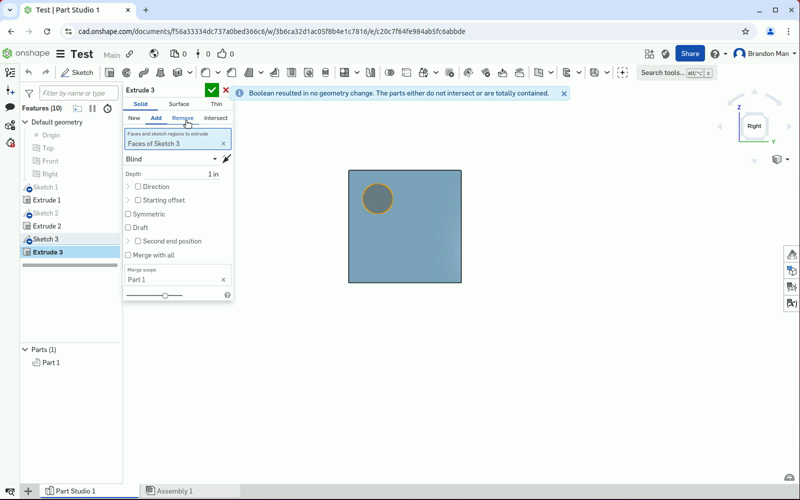
click(186, 120)
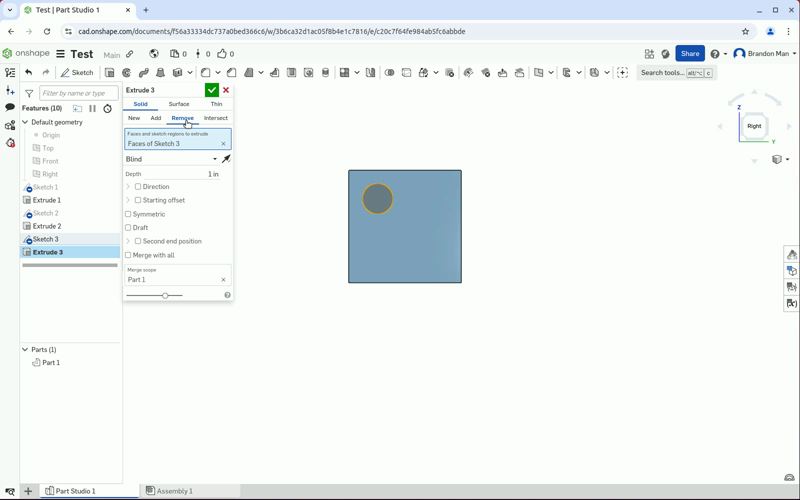
key(tab, 4)
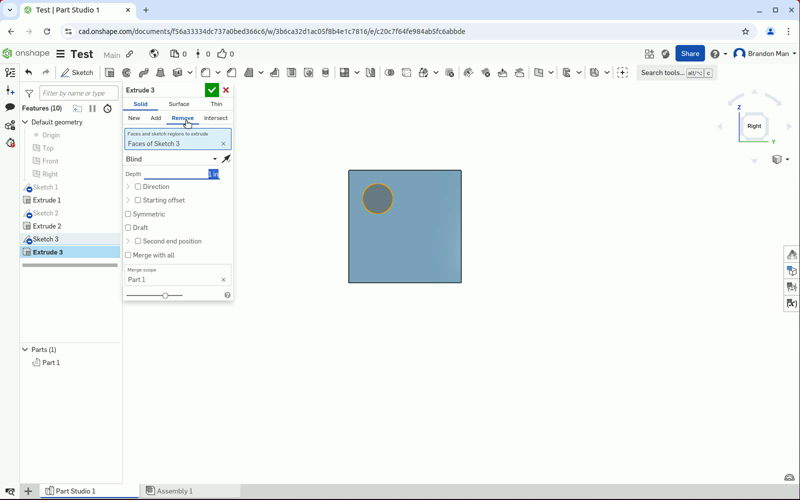
text(1.204)
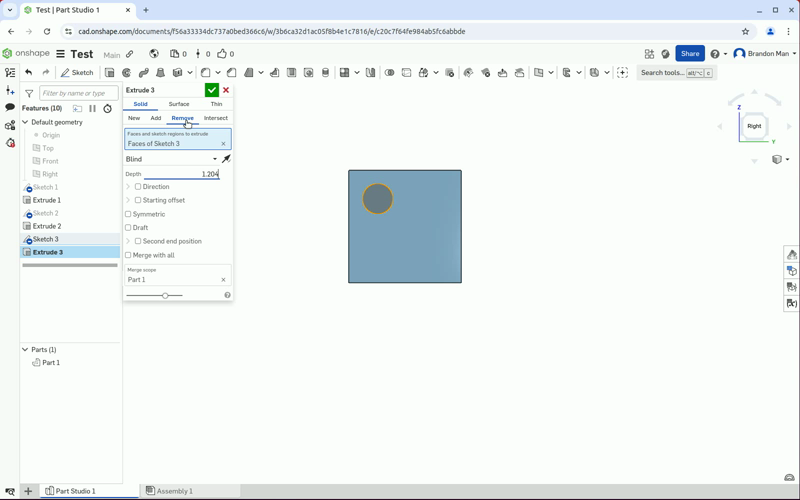
key(tab, 6)
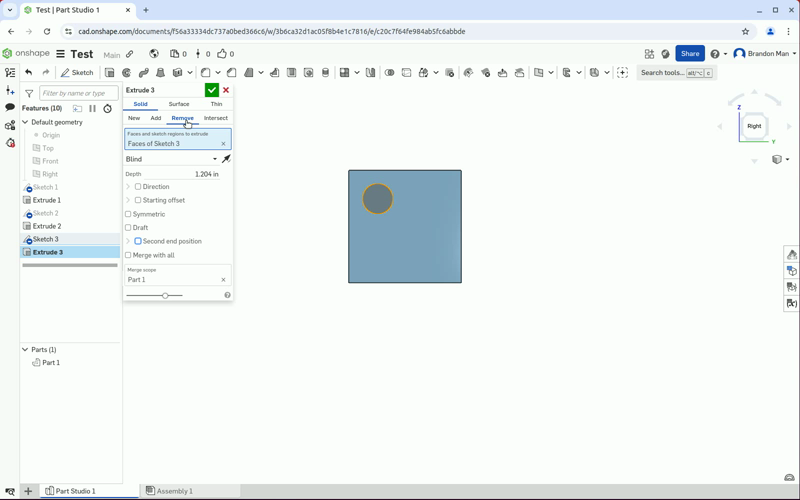
key(space)
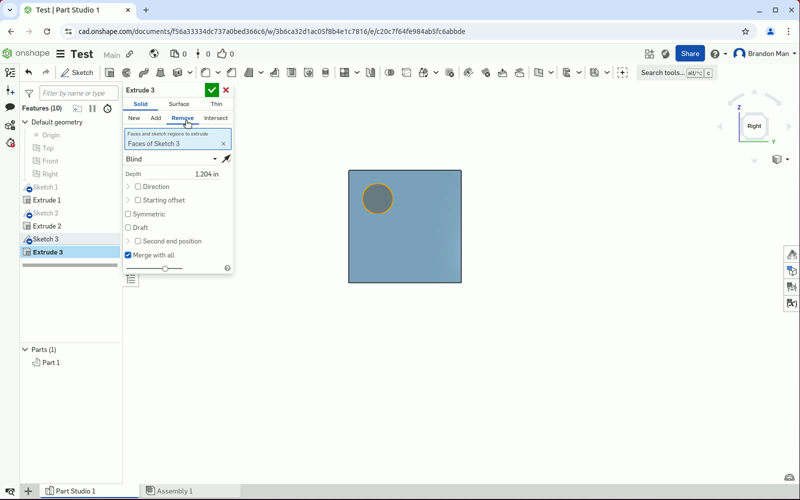
key(enter)
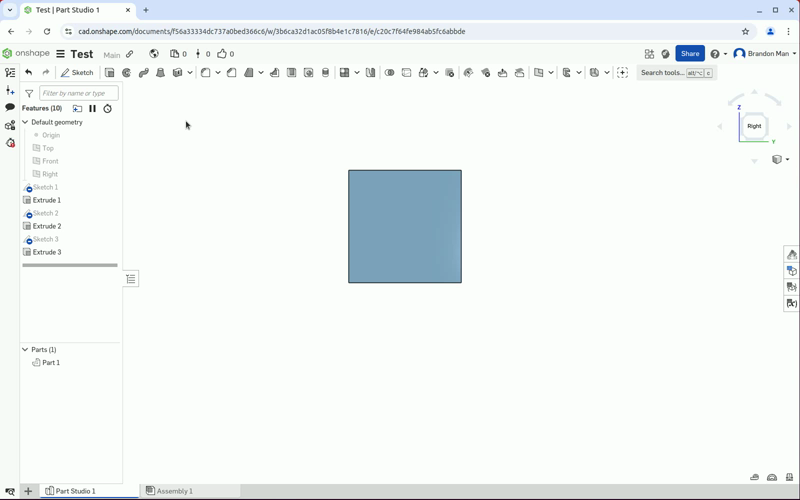
key(shift+h)
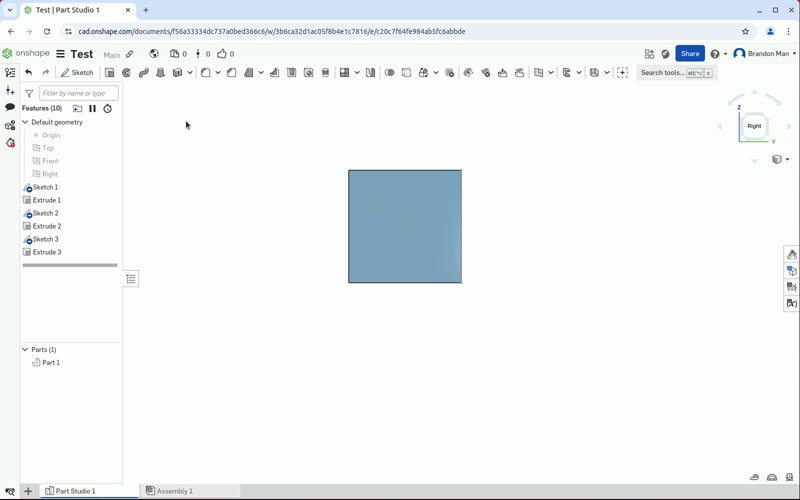
key(shift+h)
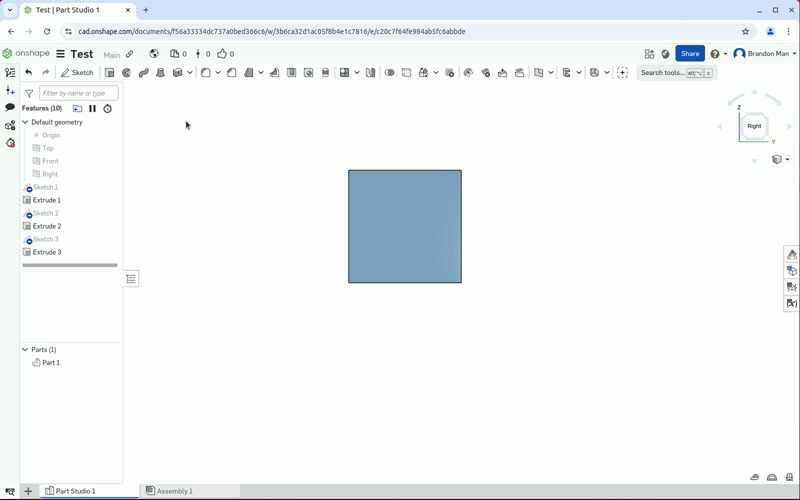
mouse_move(73, 189)
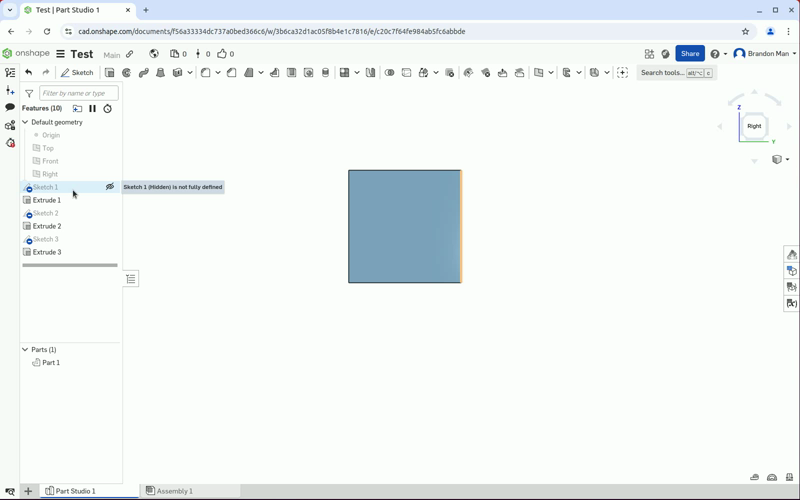
click(73, 189)
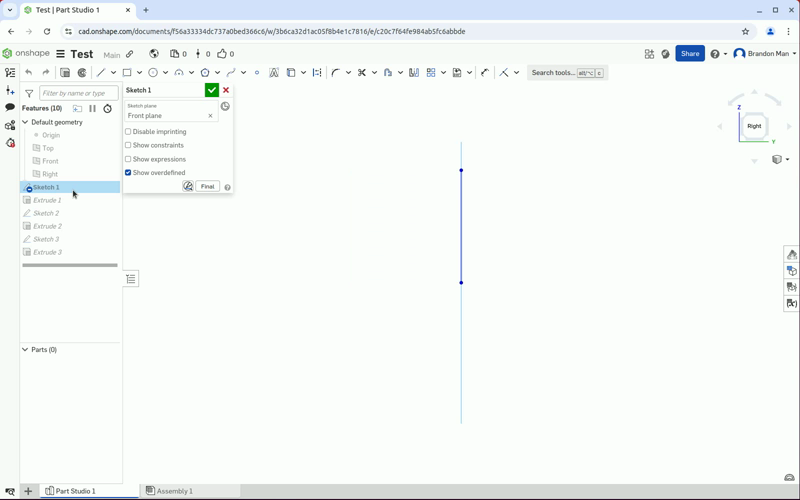
mouse_move(229, 92)
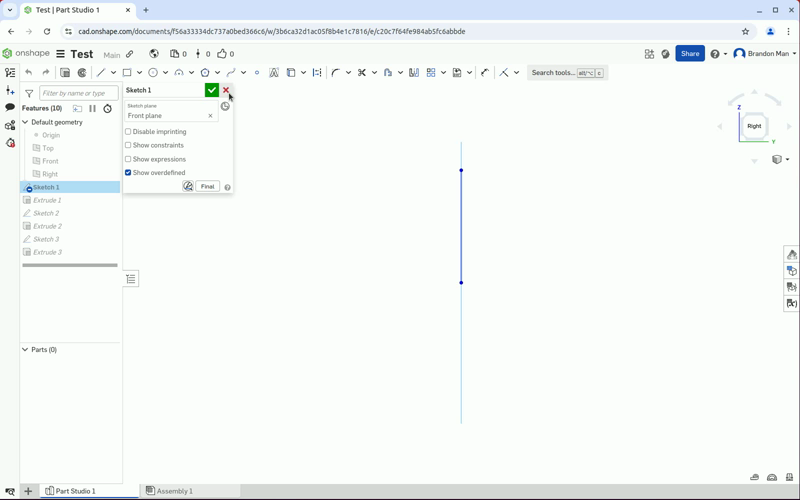
click(229, 92)
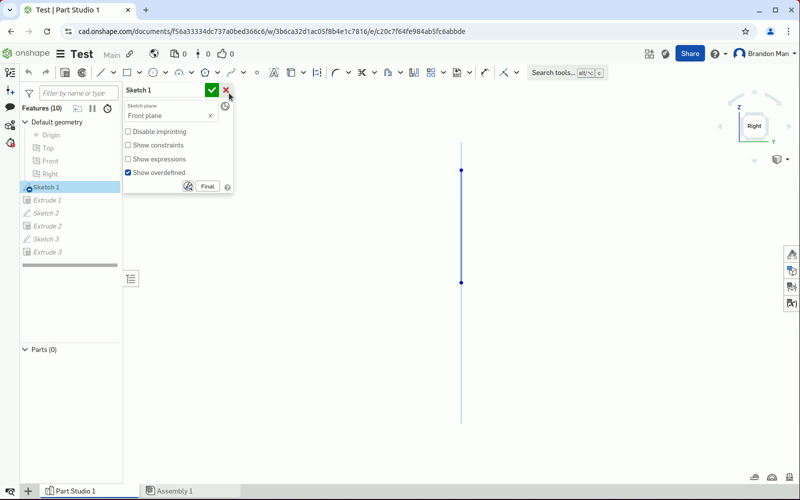
key(shift+s)
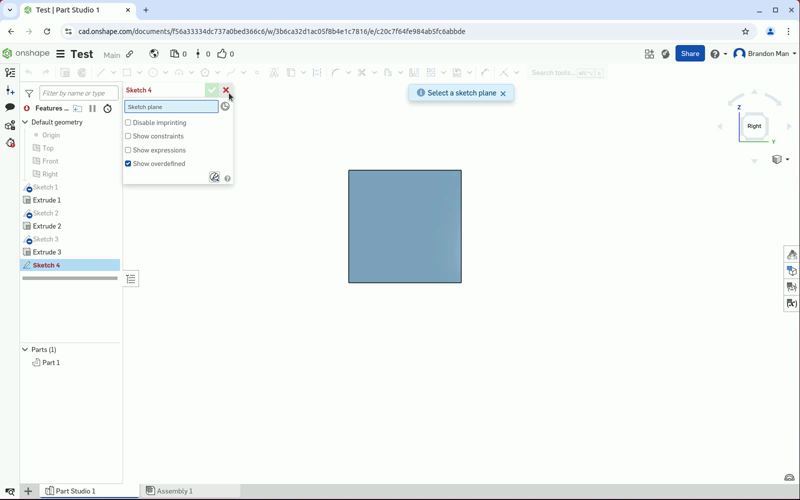
mouse_move(73, 176)
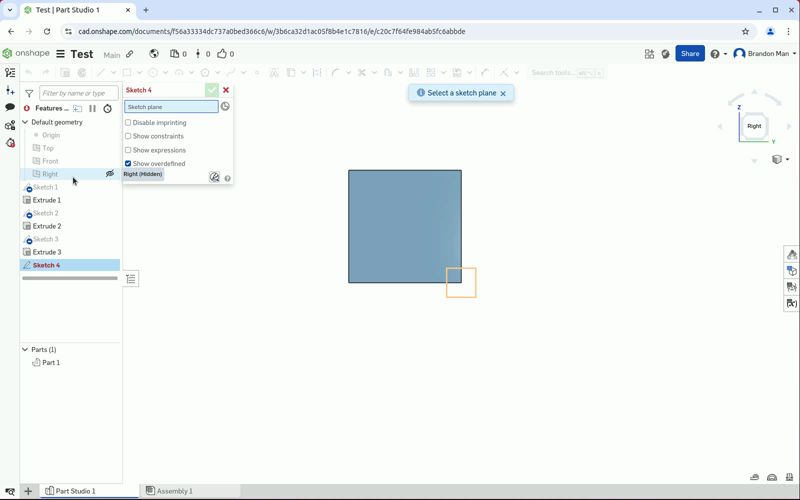
click(73, 176)
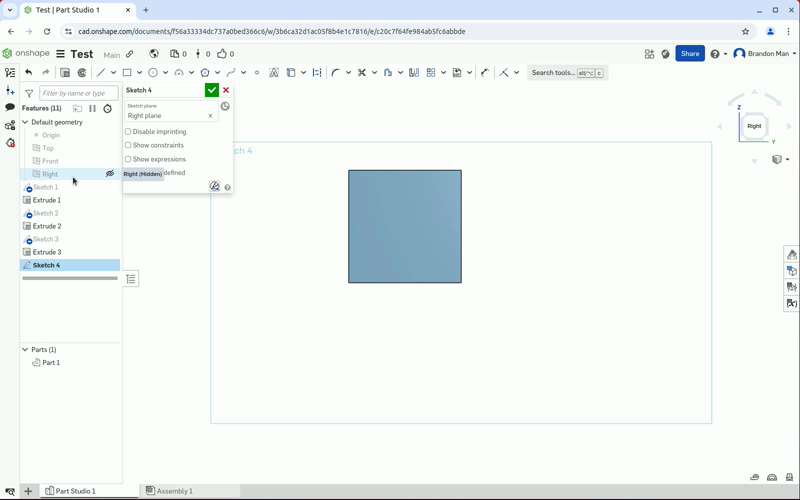
mouse_move(73, 352)
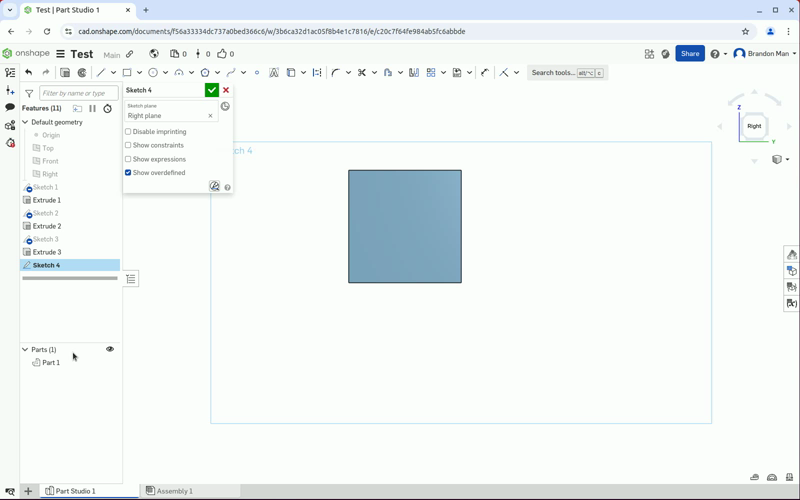
key(y)
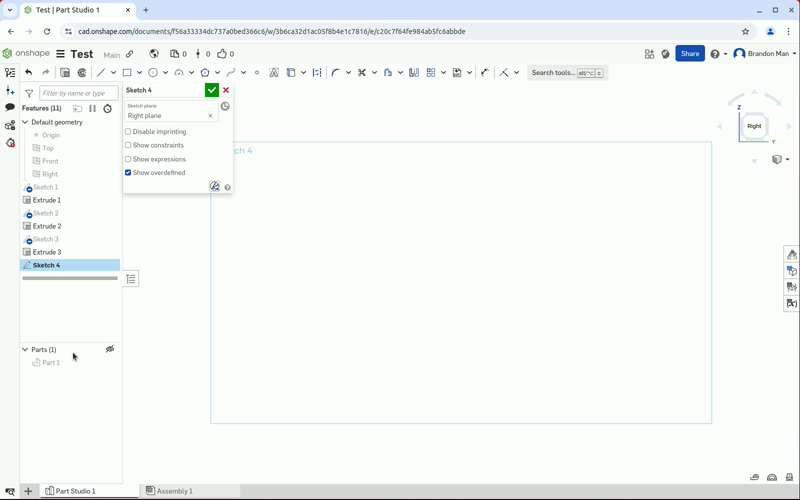
key(c)
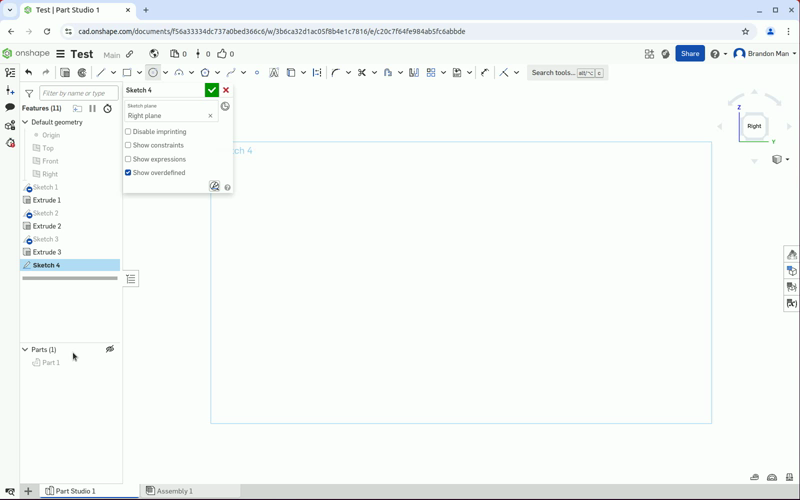
key_down(shift)
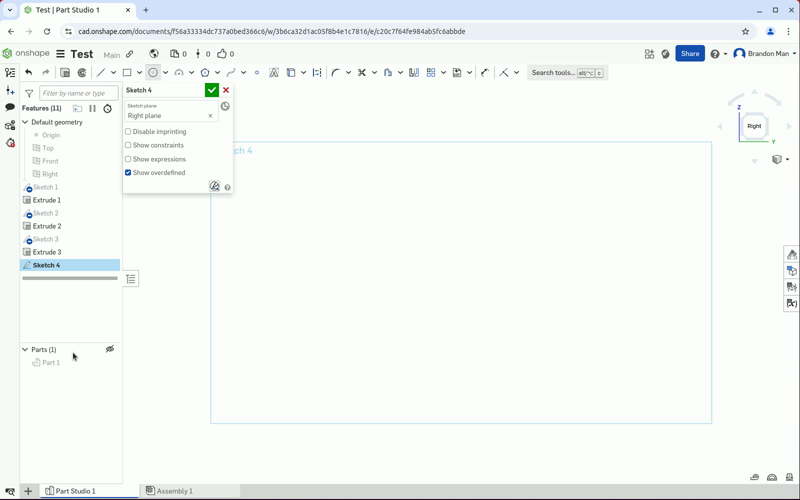
mouse_move(433, 198)
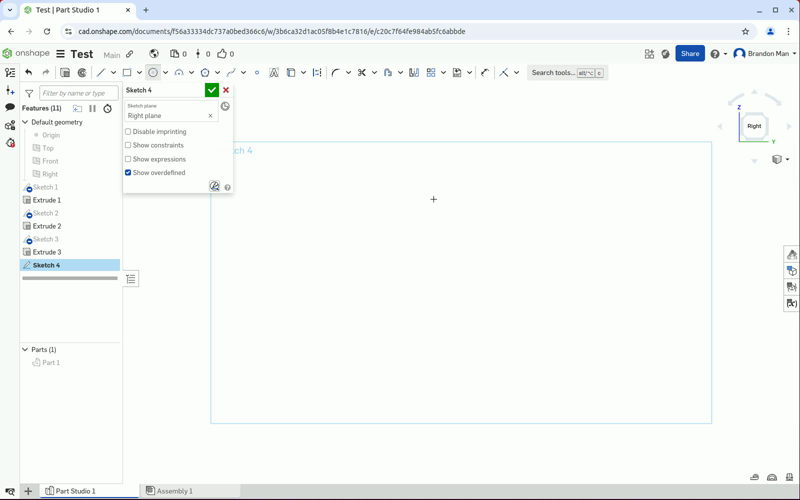
click(433, 198)
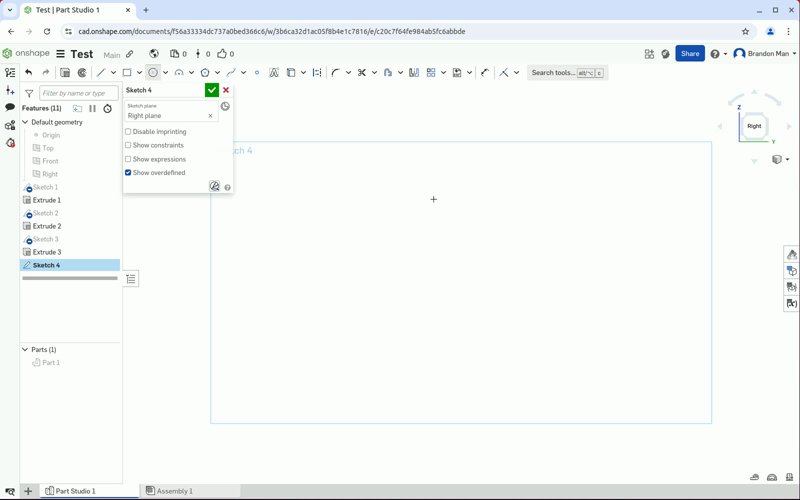
key_up(shift)
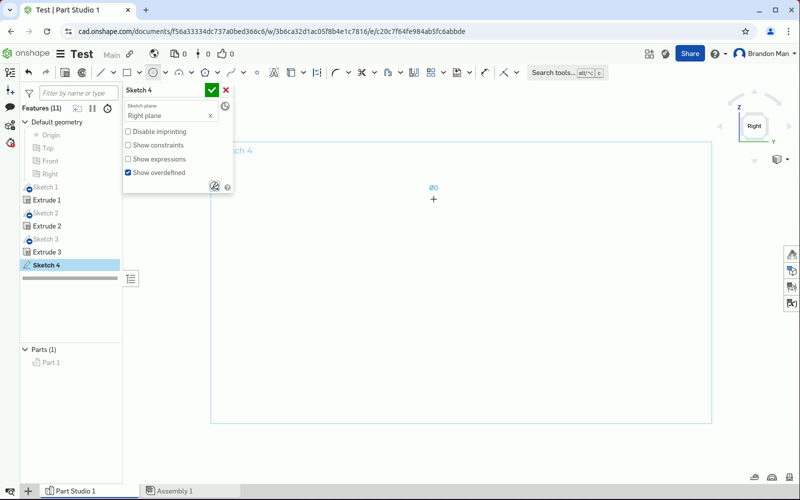
mouse_move(449, 198)
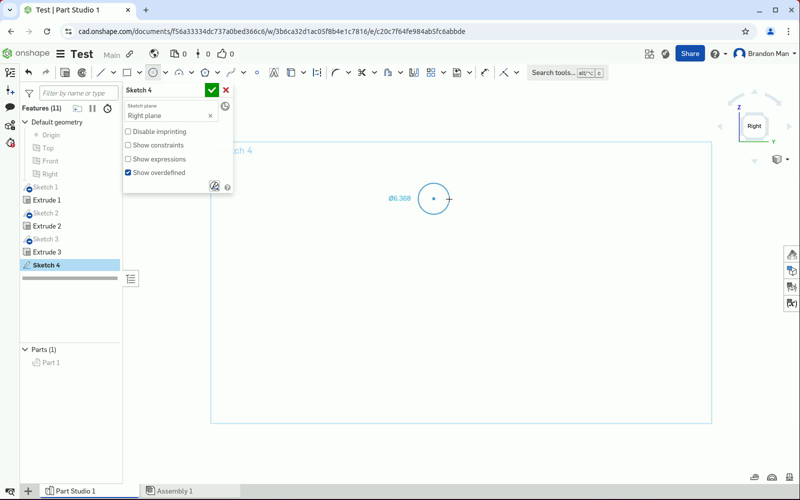
click(449, 198)
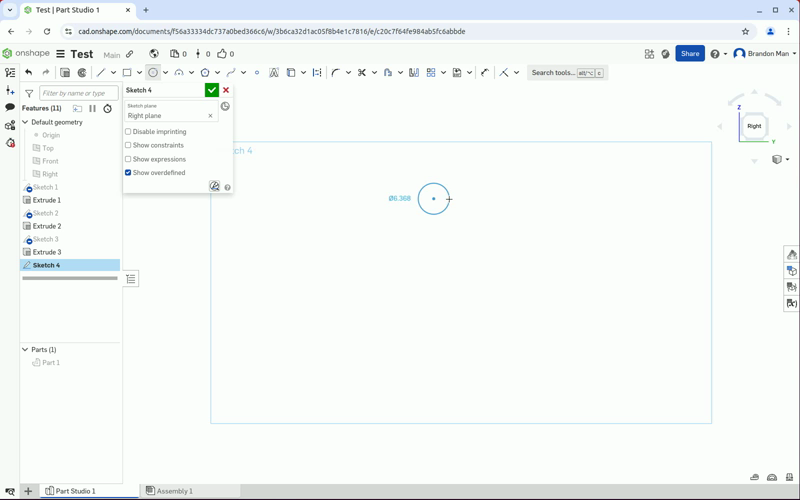
key(esc)
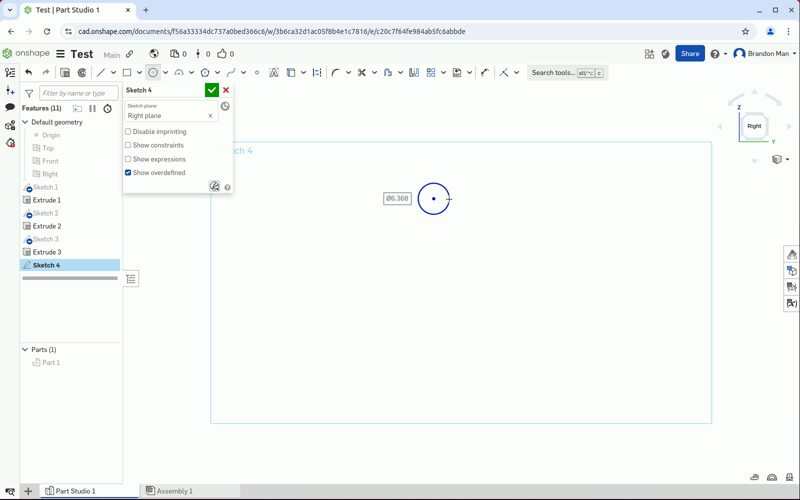
mouse_move(427, 205)
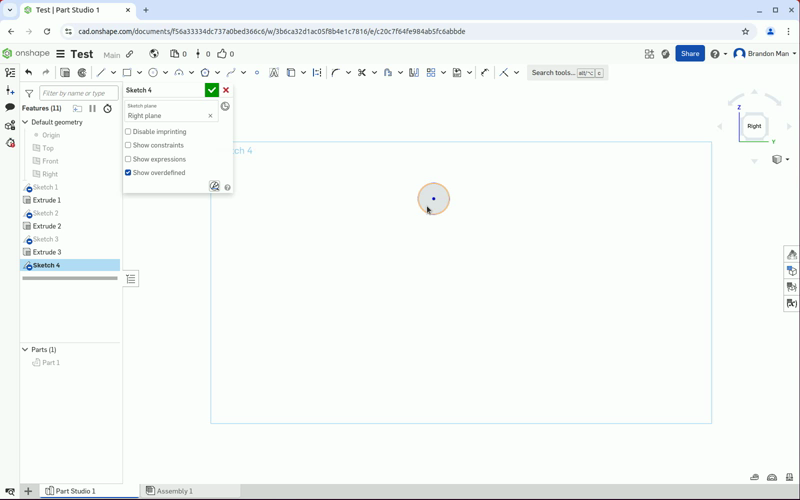
scroll(6)
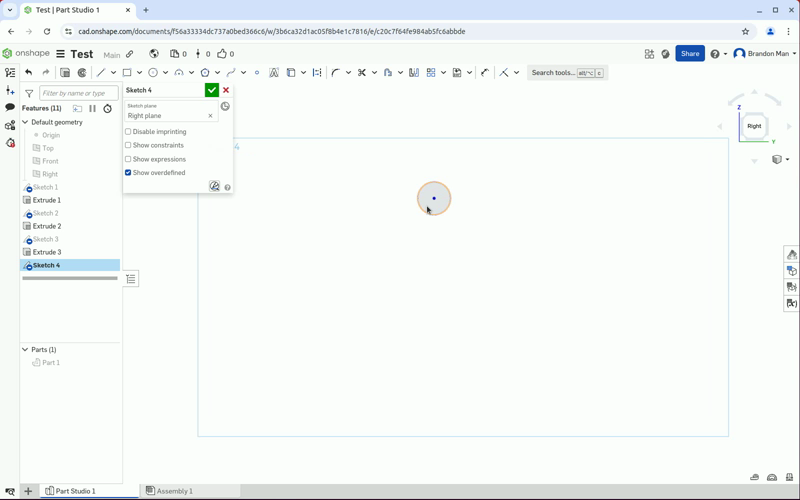
scroll(6)
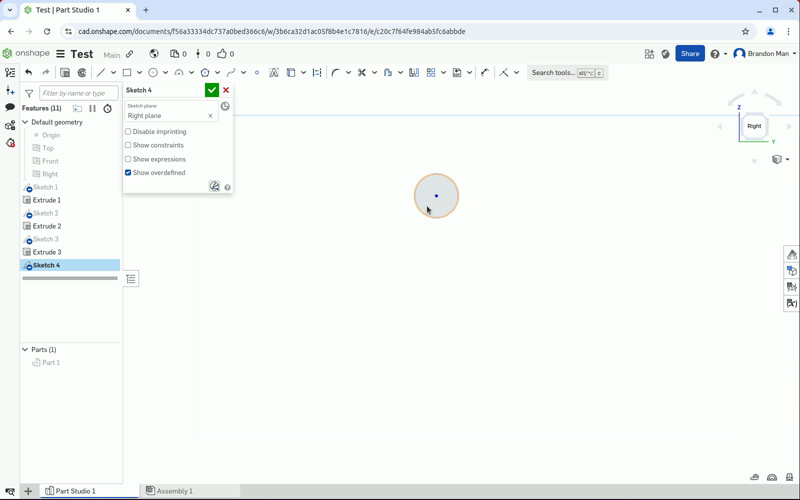
scroll(6)
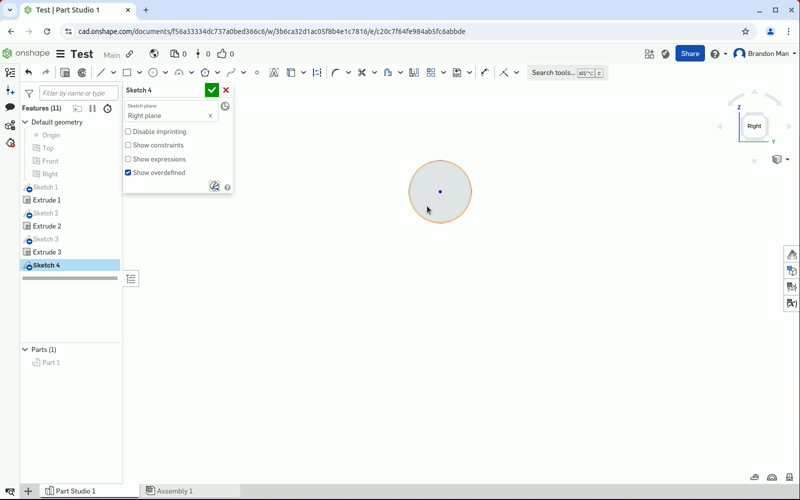
scroll(6)
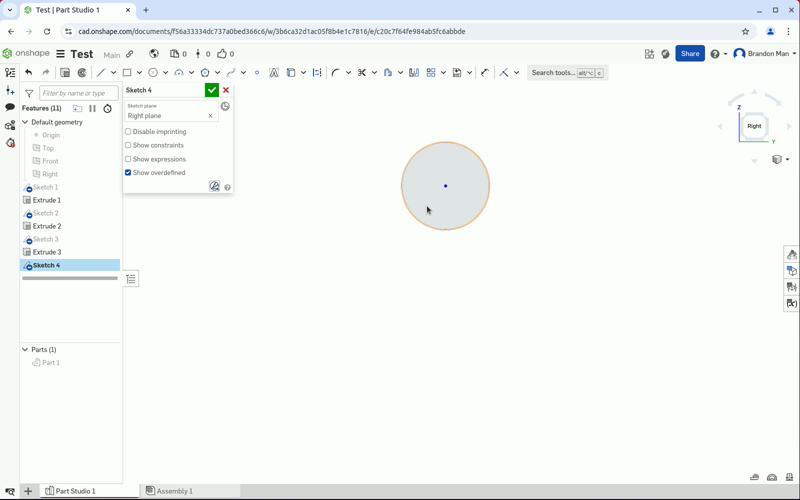
scroll(6)
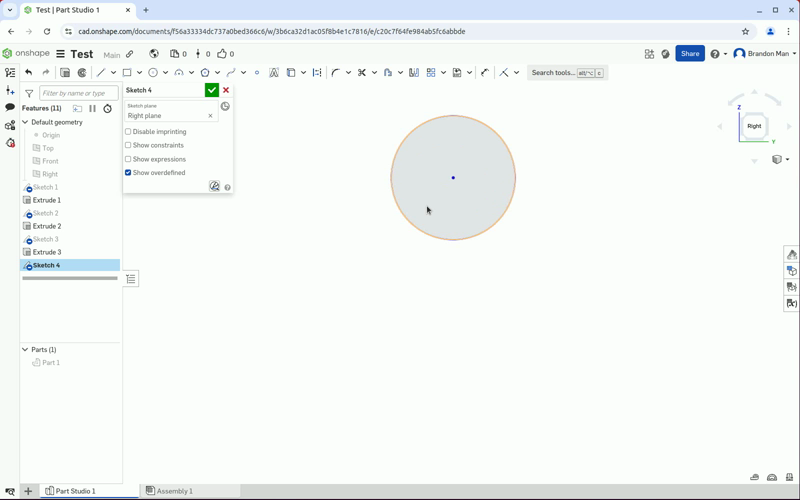
scroll(6)
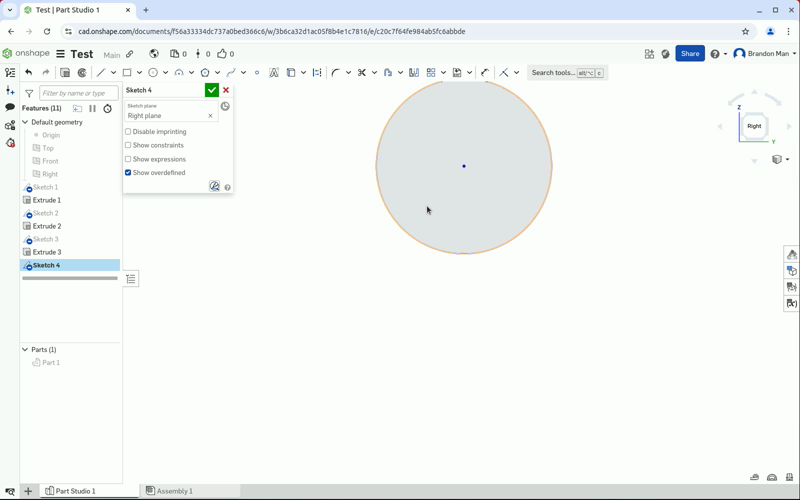
scroll(6)
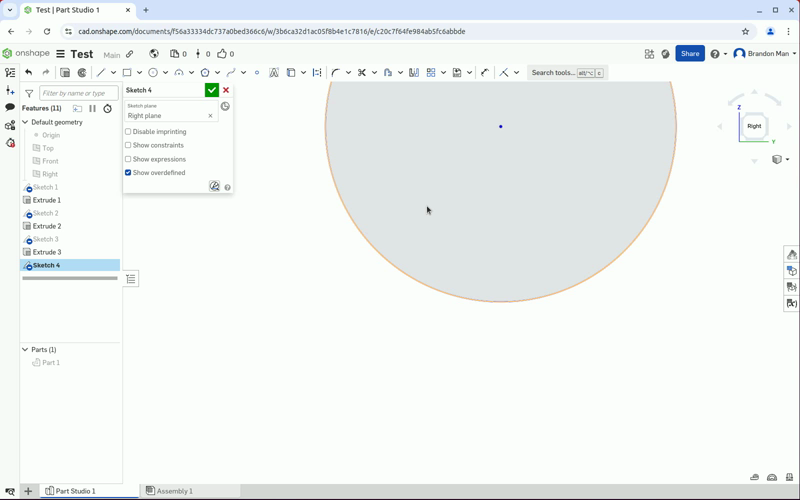
click(427, 205)
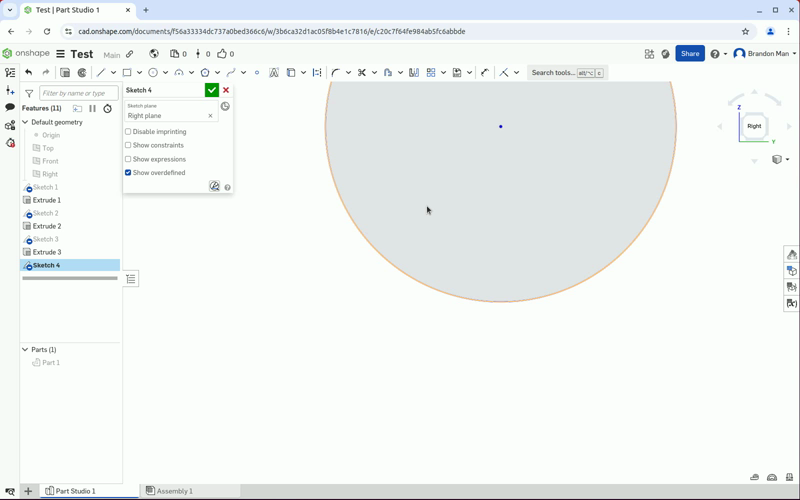
scroll(-6)
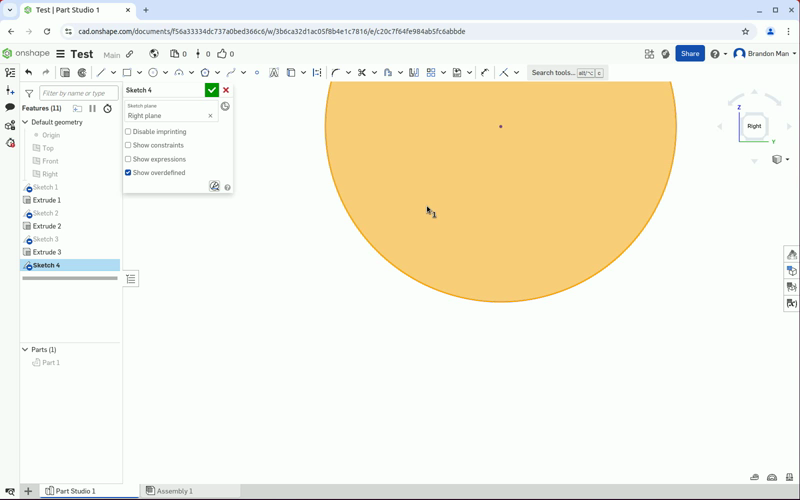
scroll(-6)
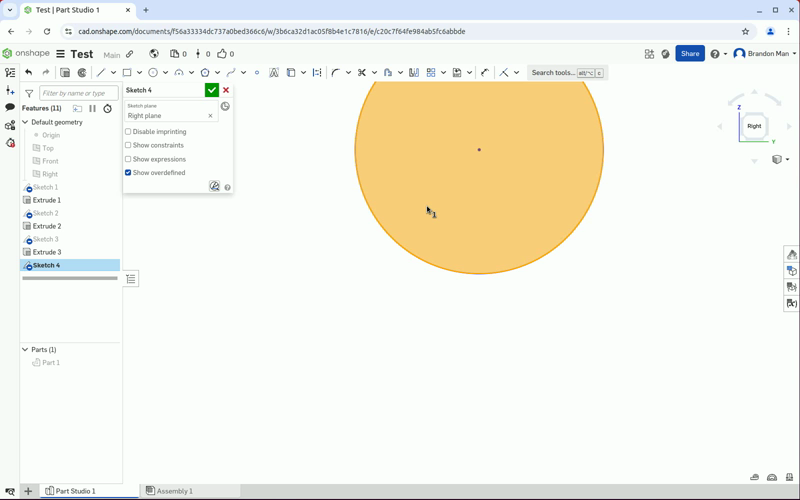
scroll(-6)
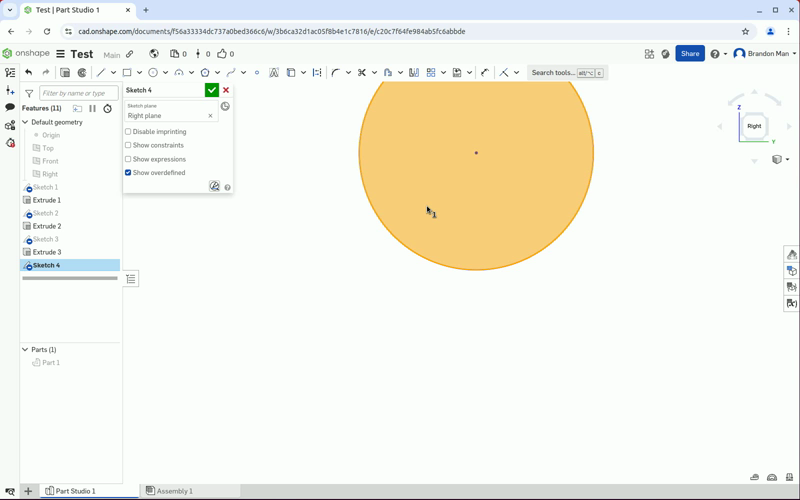
scroll(-6)
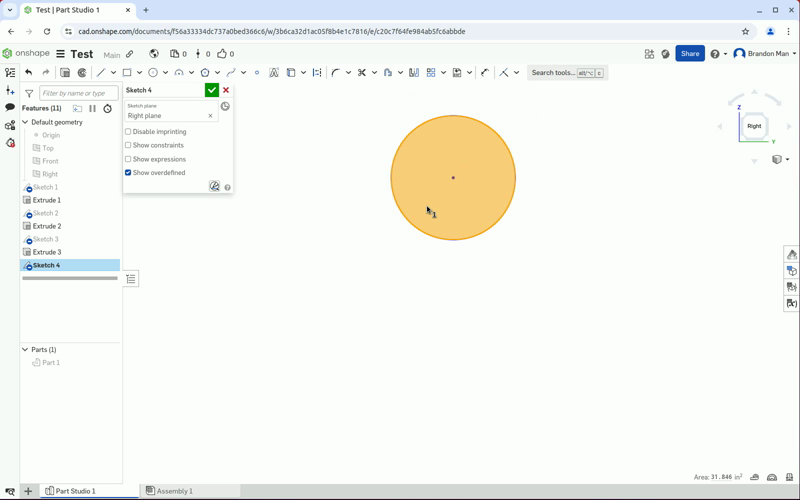
scroll(-6)
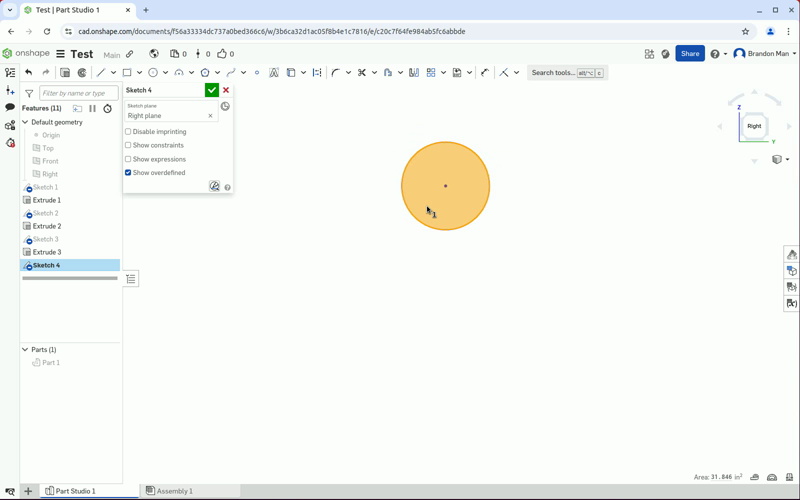
scroll(-6)
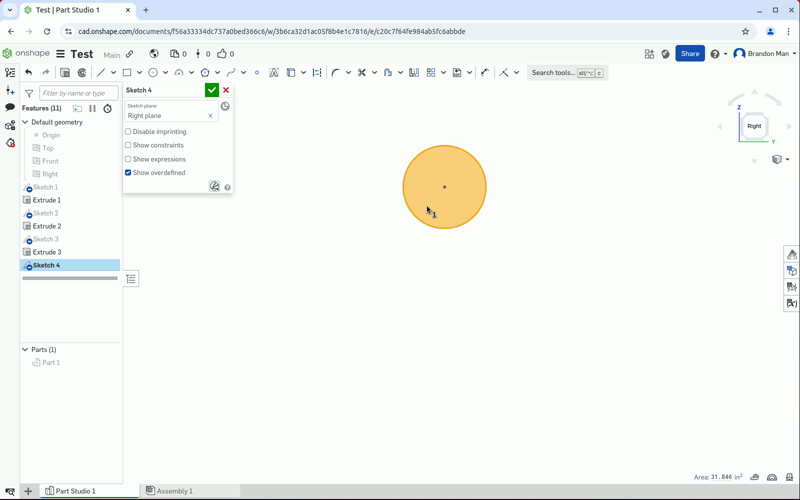
scroll(-6)
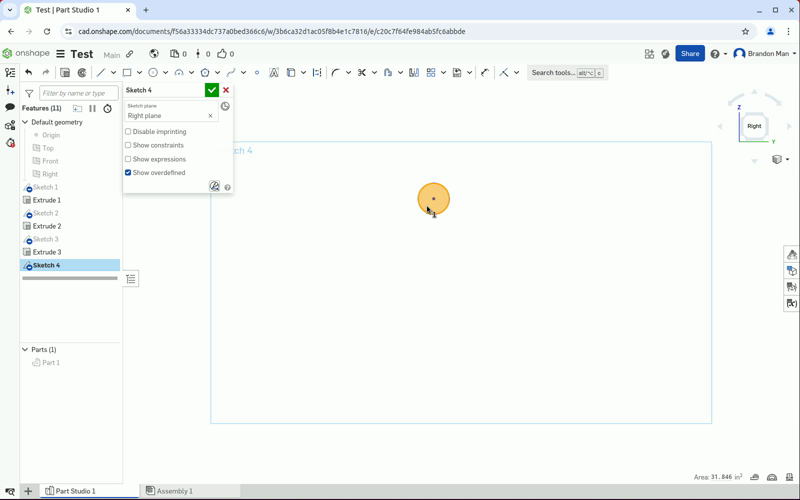
mouse_move(73, 352)
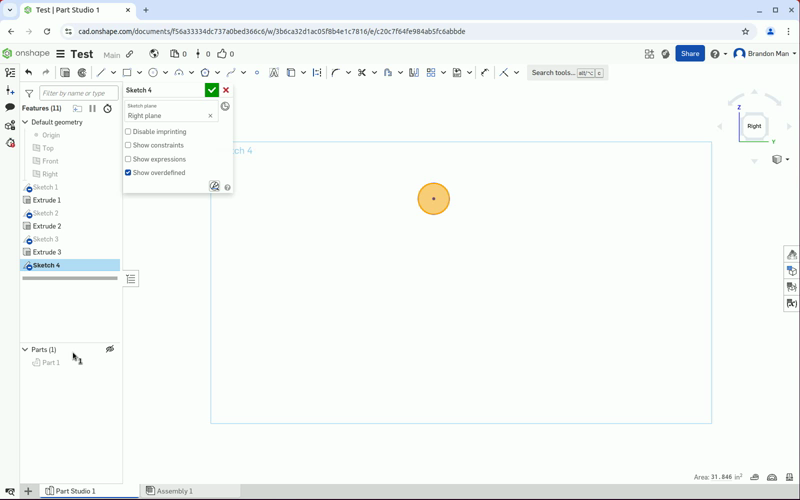
key(shift+y)
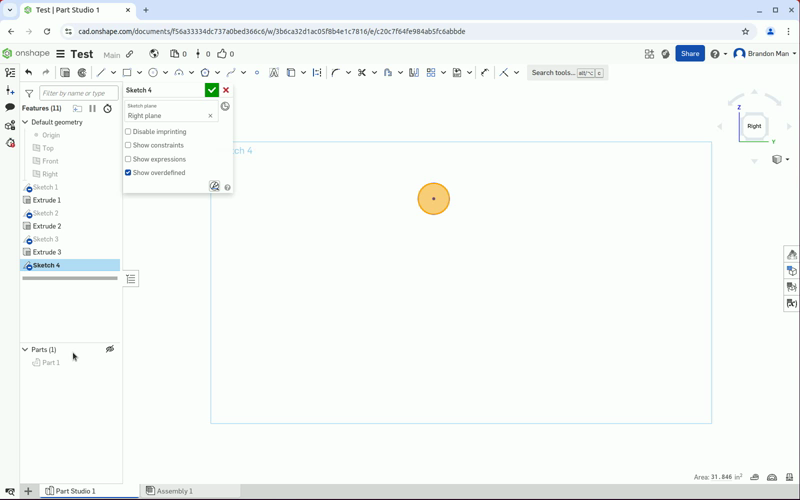
key(shift+e)
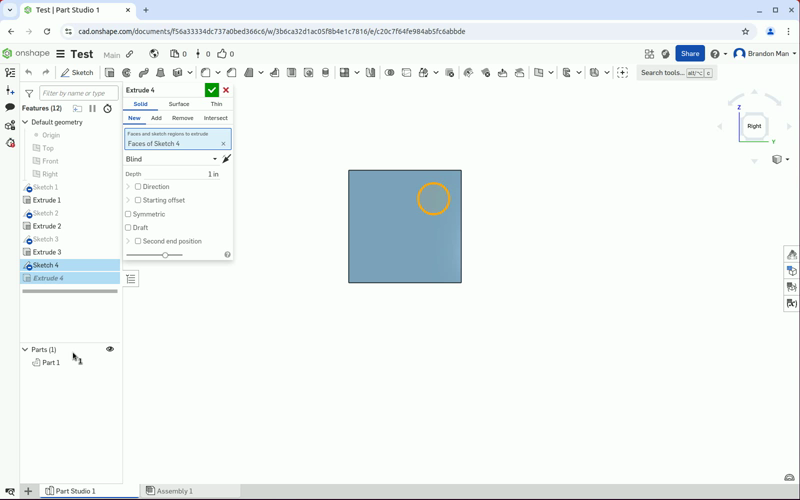
mouse_move(143, 106)
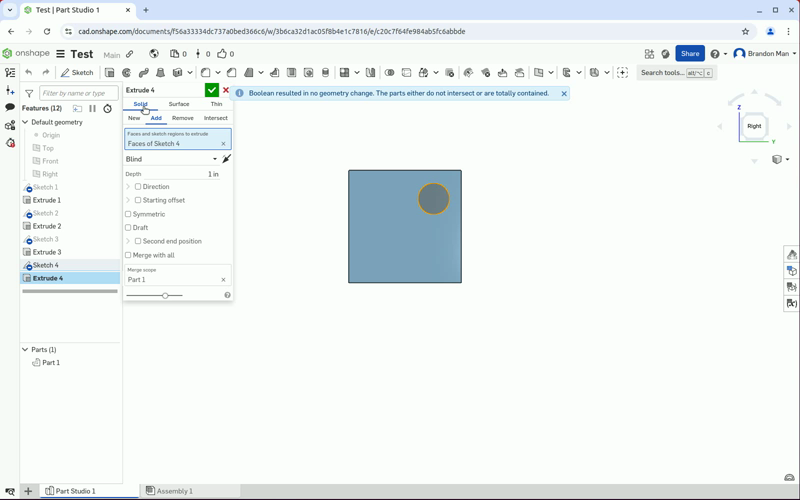
click(143, 106)
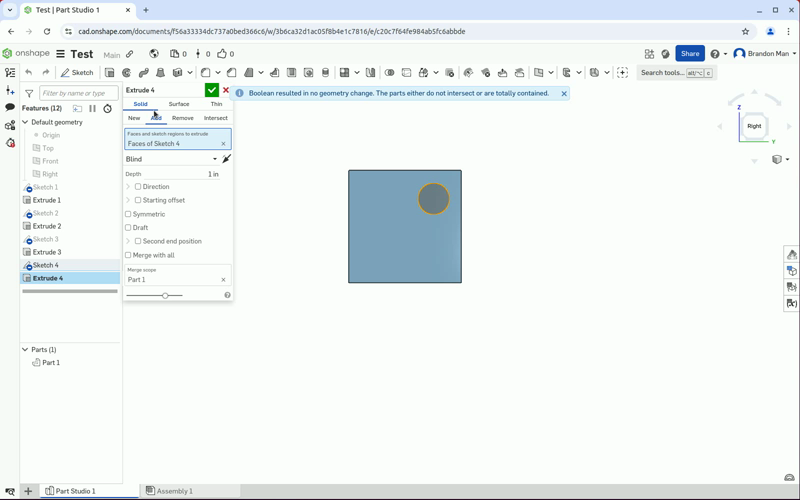
mouse_move(186, 120)
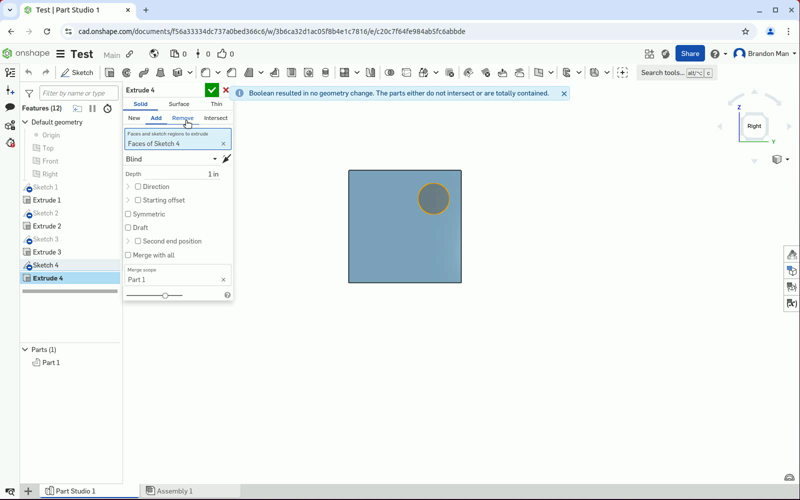
click(186, 120)
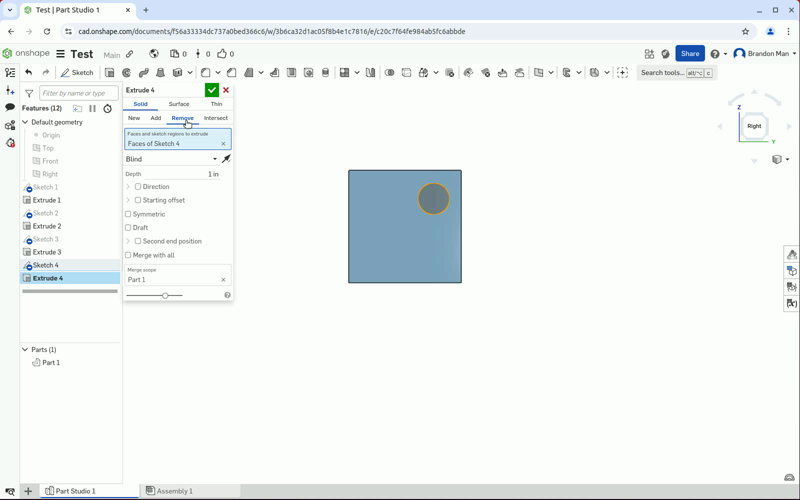
key(tab, 4)
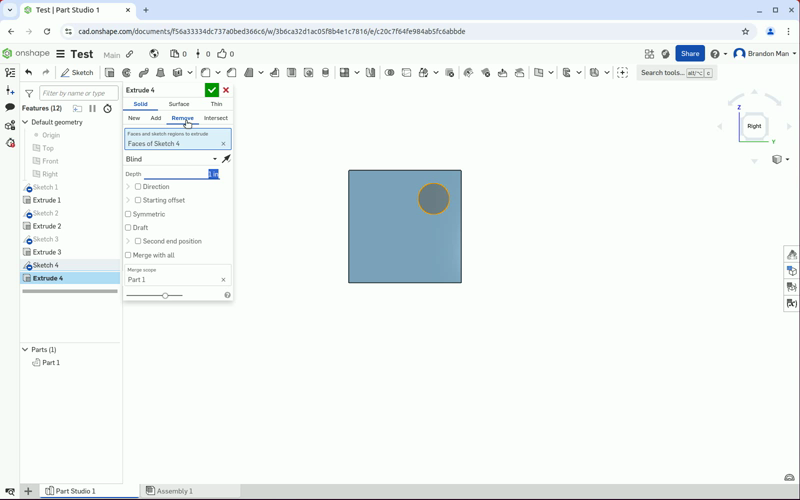
text(1.204)
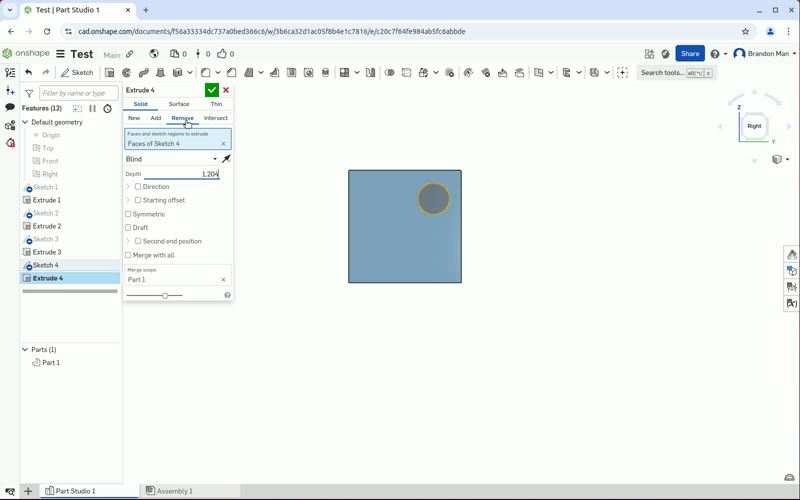
key(tab, 6)
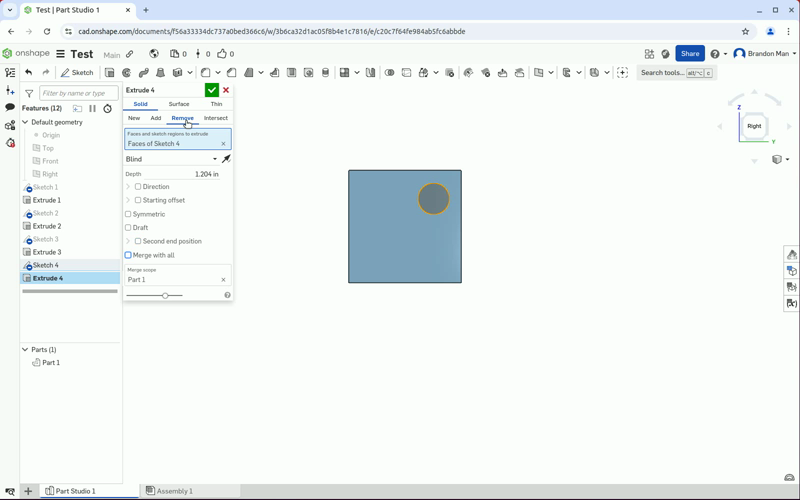
key(space)
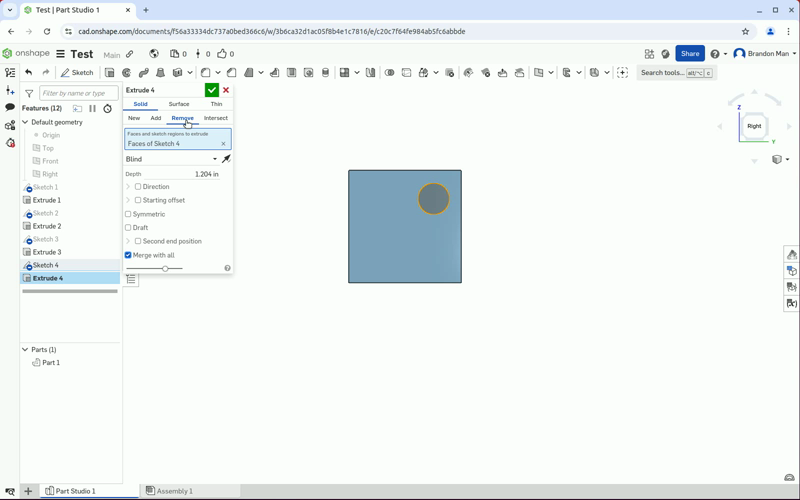
key(enter)
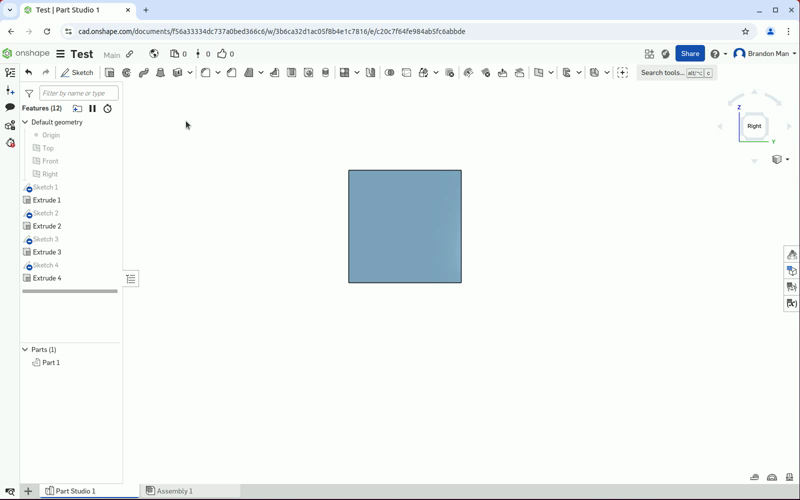
key(shift+h)
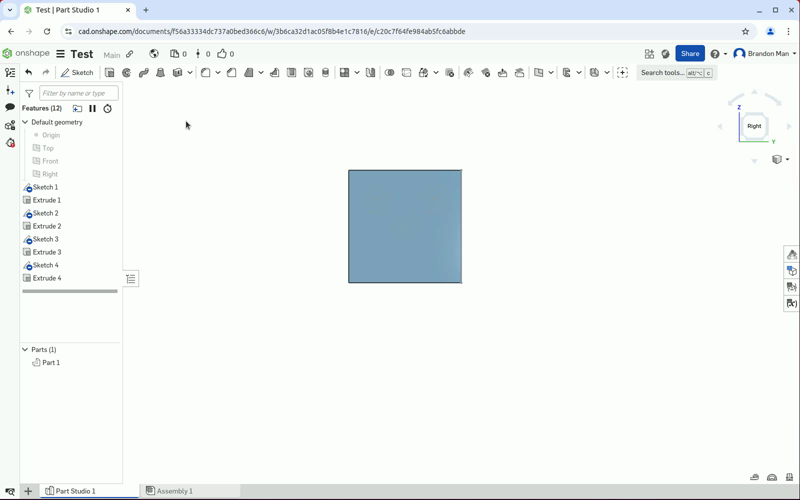
key(shift+h)
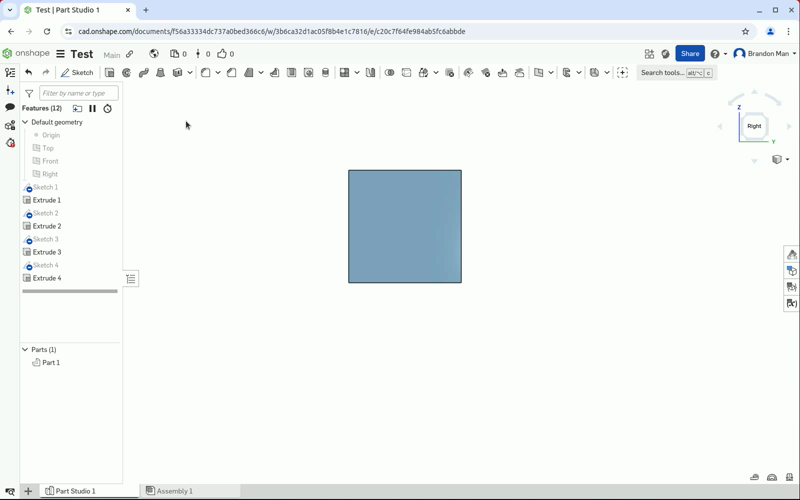
mouse_move(73, 189)
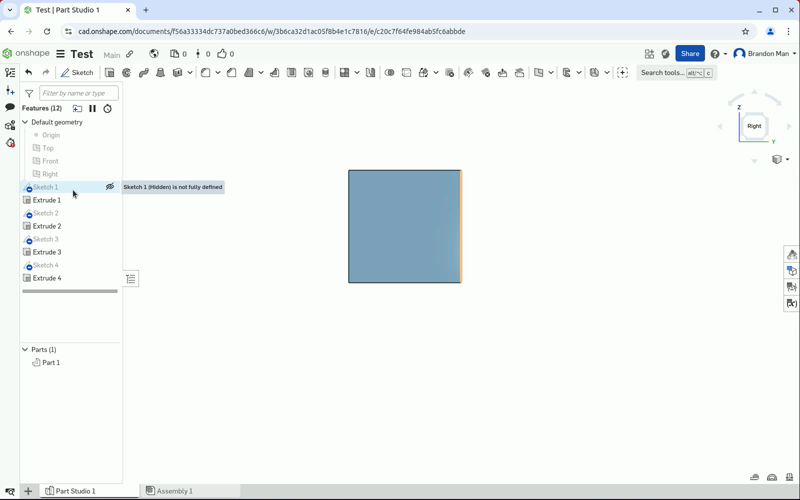
click(73, 189)
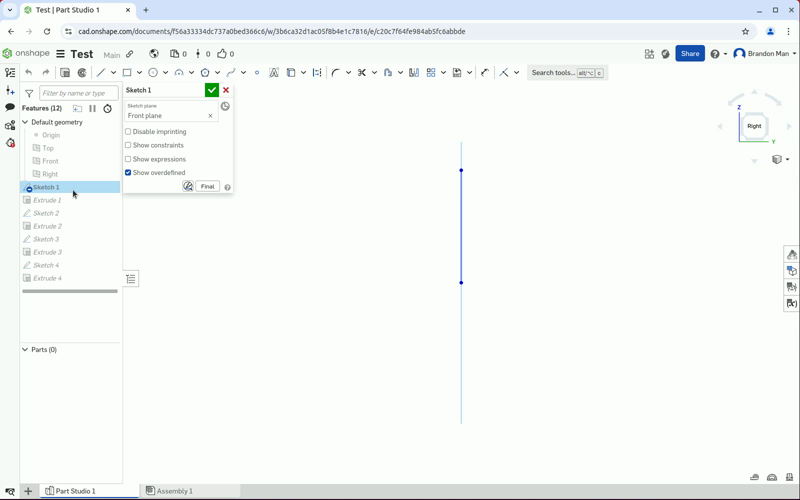
mouse_move(229, 92)
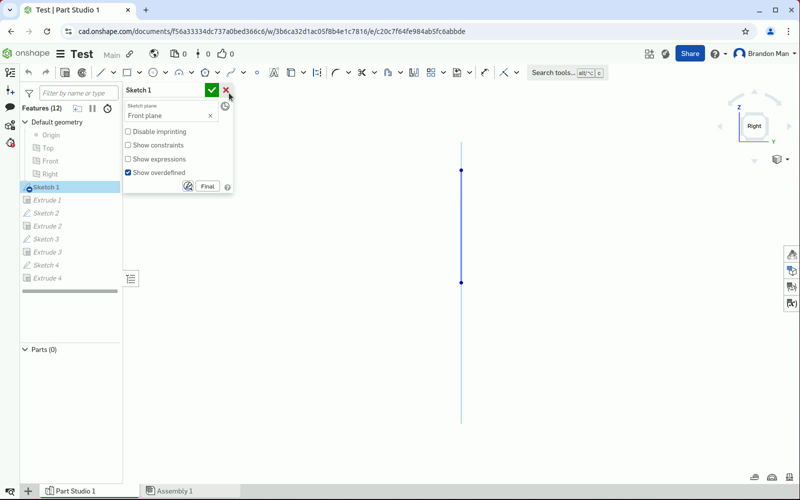
click(229, 92)
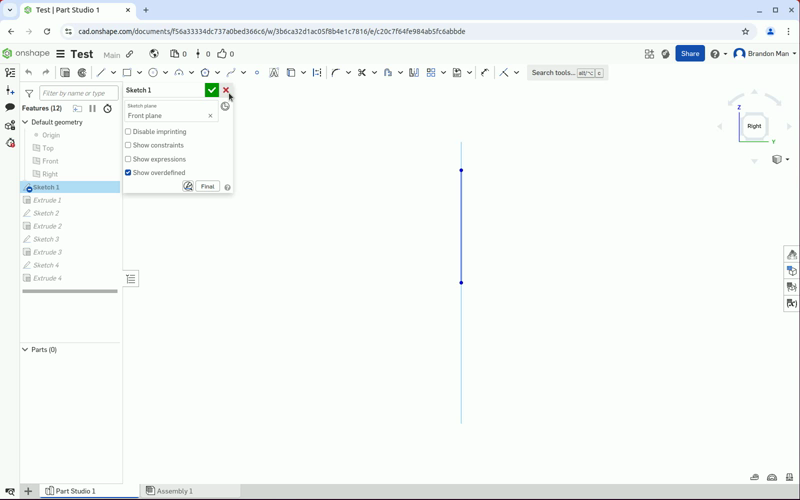
key(shift+s)
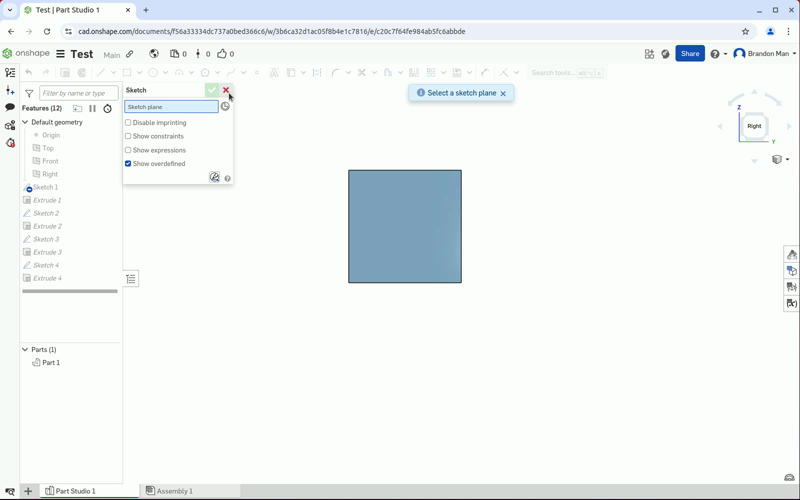
mouse_move(73, 176)
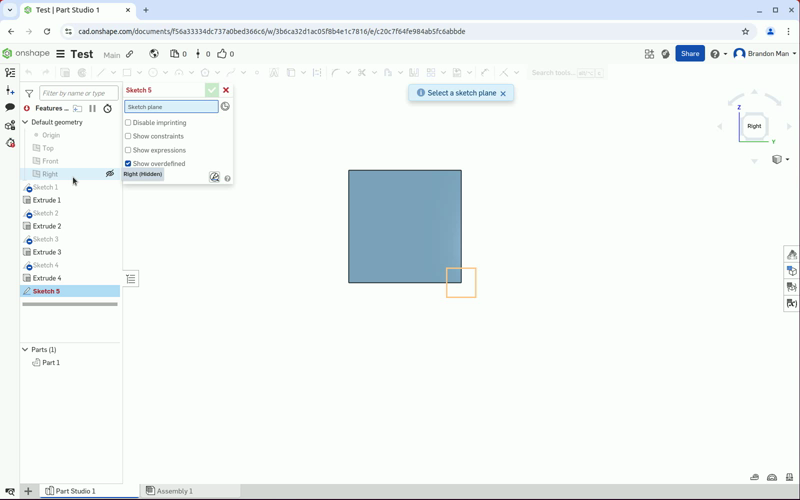
click(73, 176)
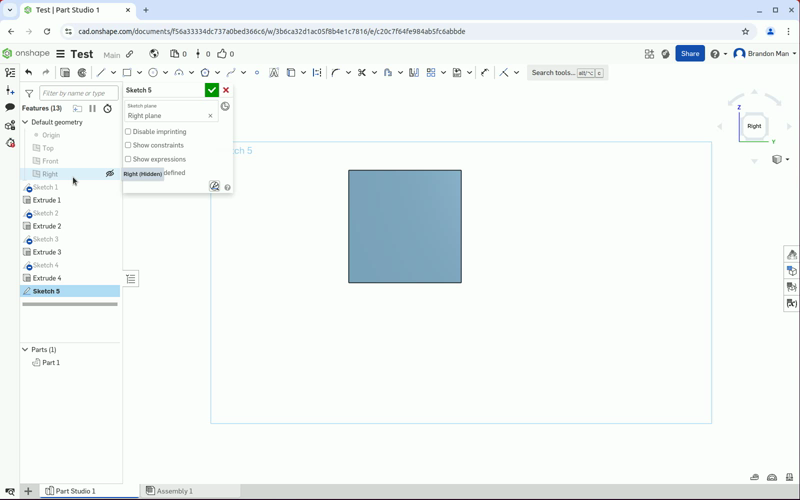
mouse_move(73, 352)
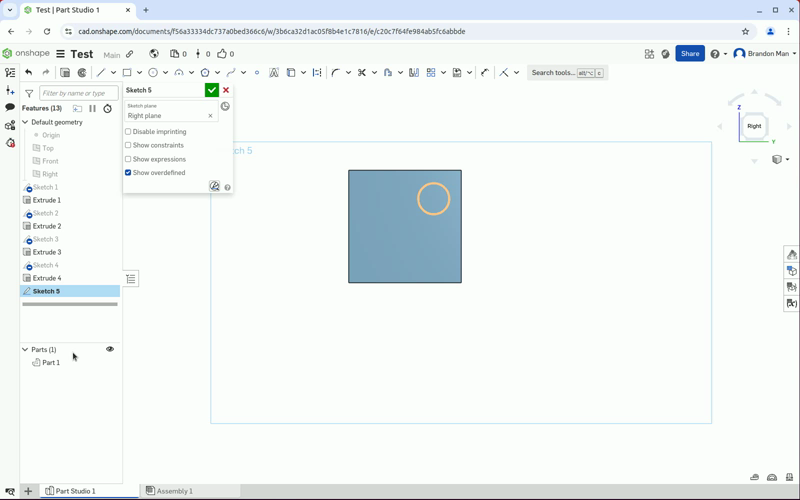
key(y)
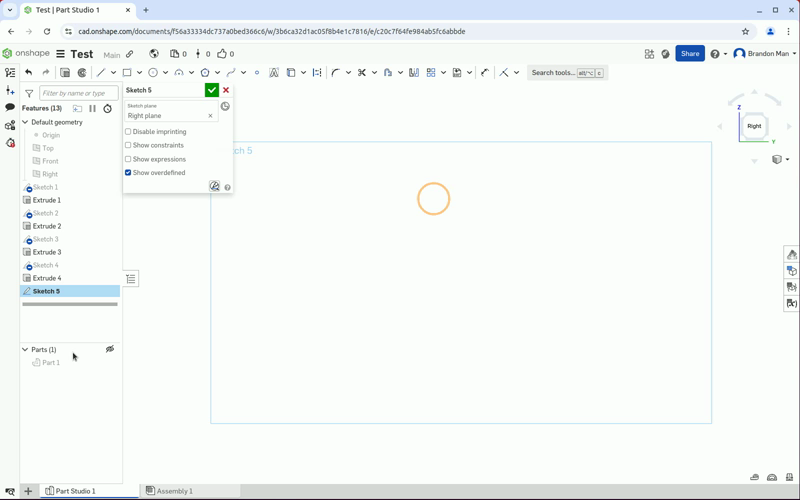
key(c)
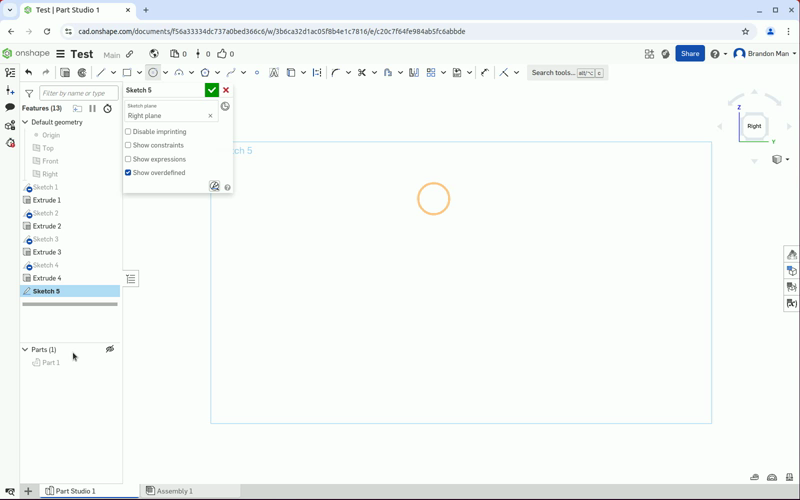
key_down(shift)
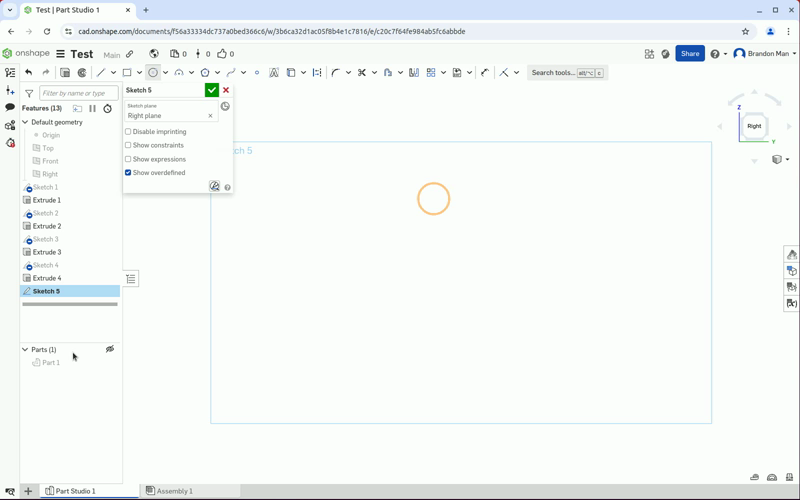
mouse_move(377, 254)
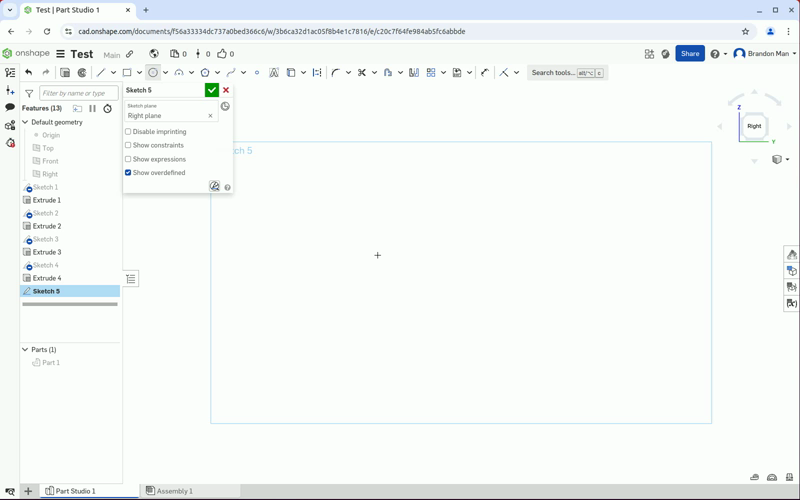
click(377, 254)
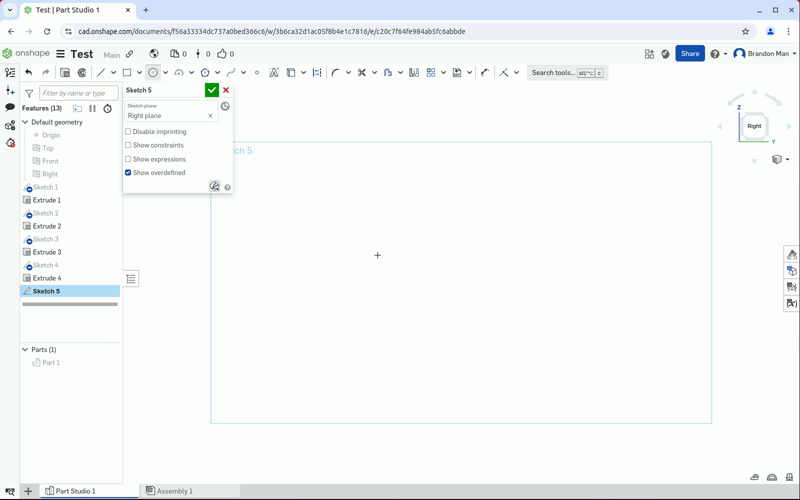
key_up(shift)
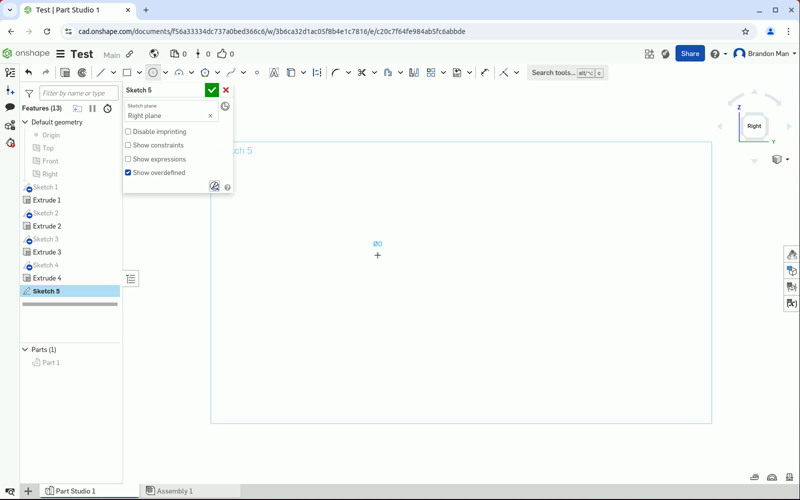
mouse_move(392, 254)
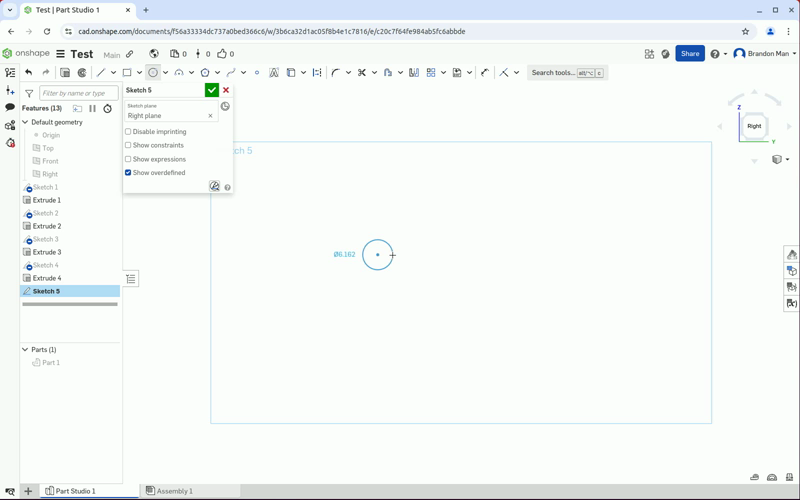
click(392, 254)
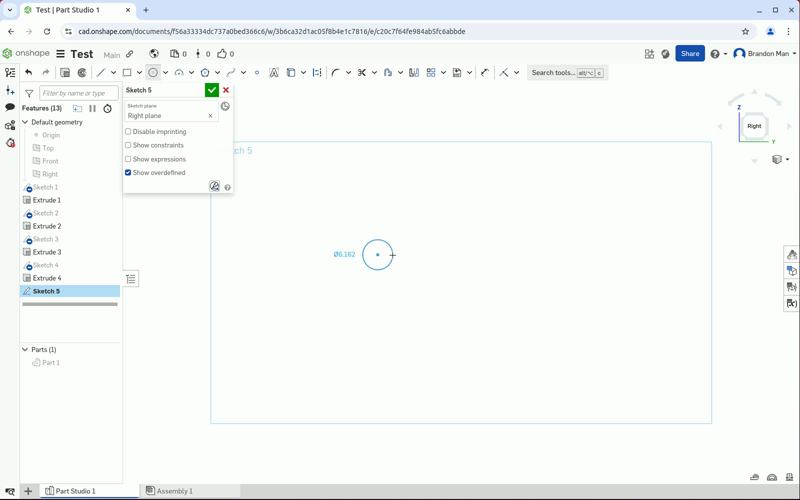
key(esc)
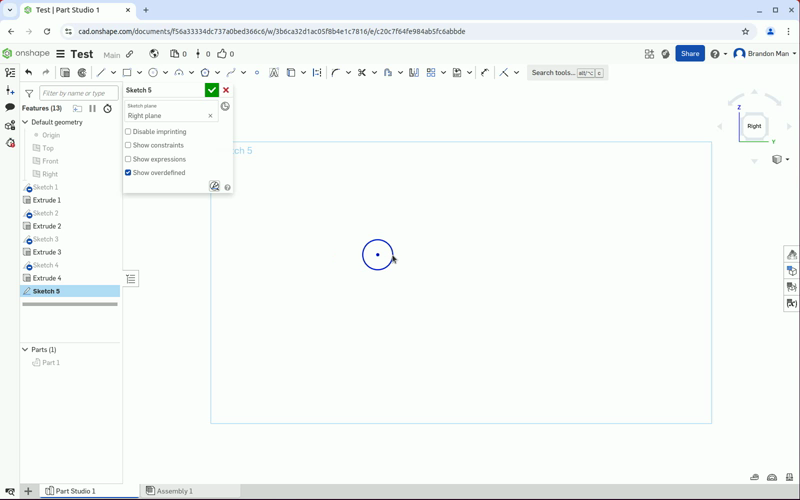
mouse_move(384, 251)
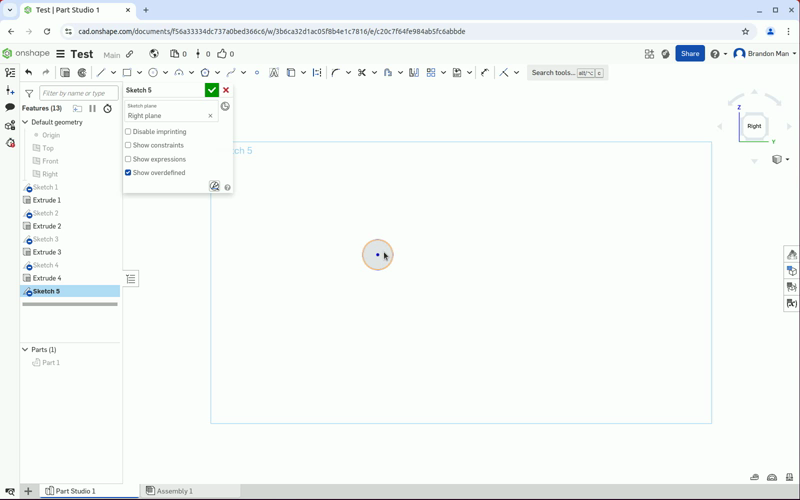
scroll(6)
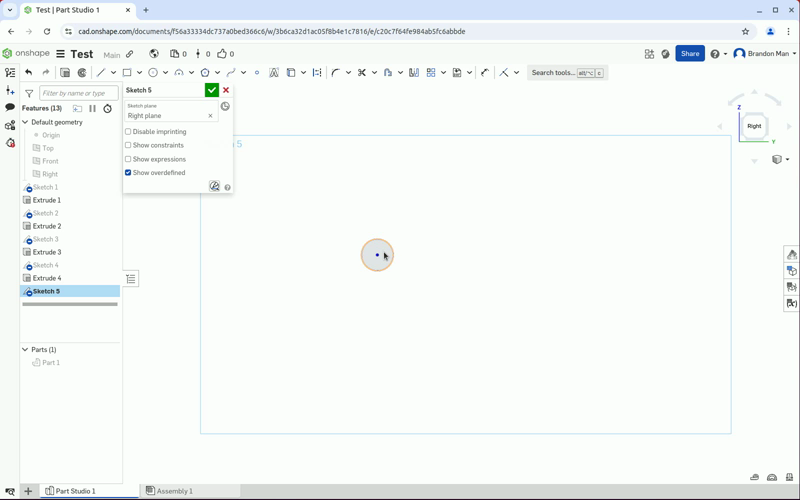
scroll(6)
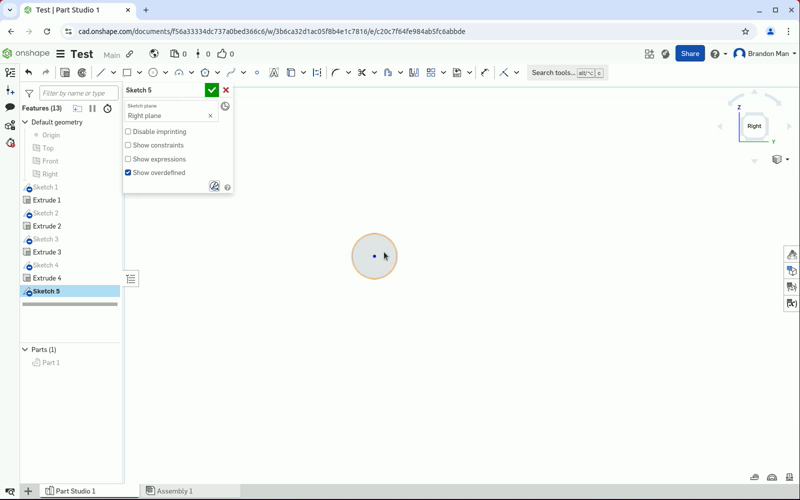
scroll(6)
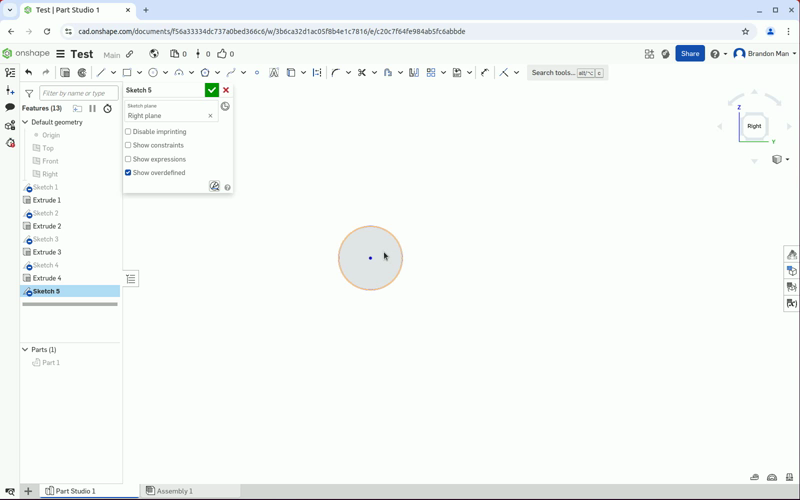
scroll(6)
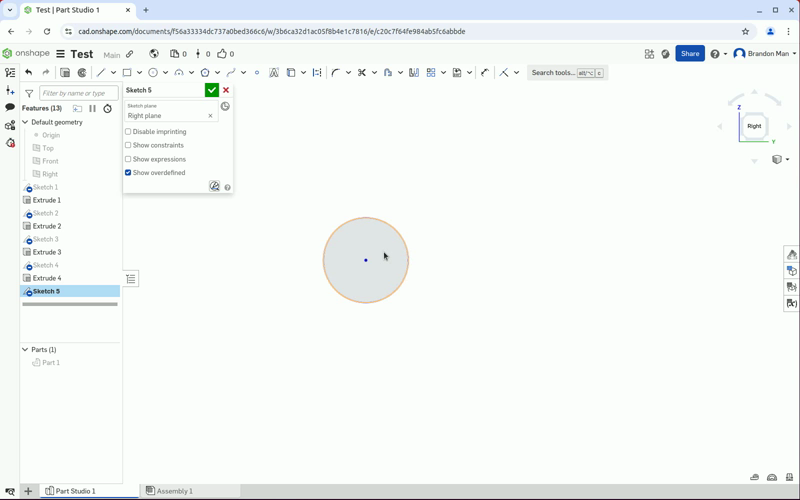
scroll(6)
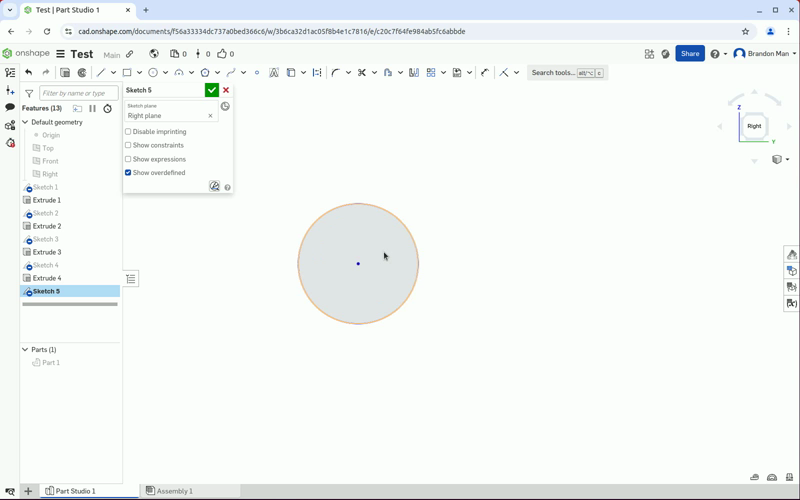
scroll(6)
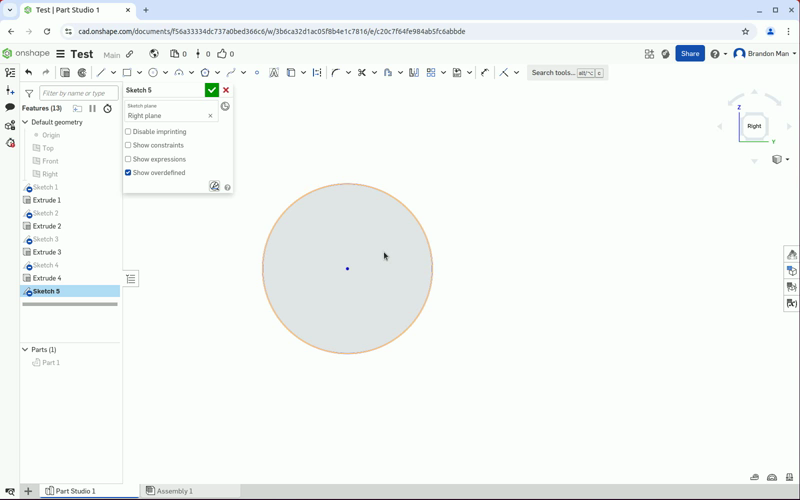
scroll(6)
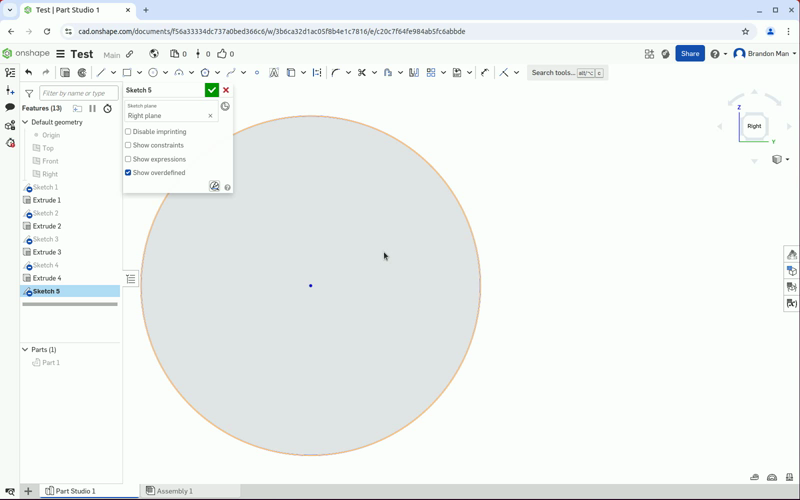
click(384, 251)
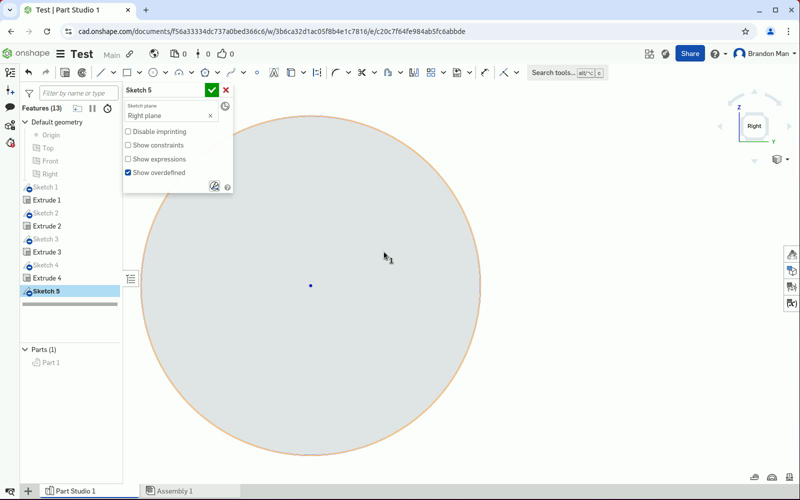
scroll(-6)
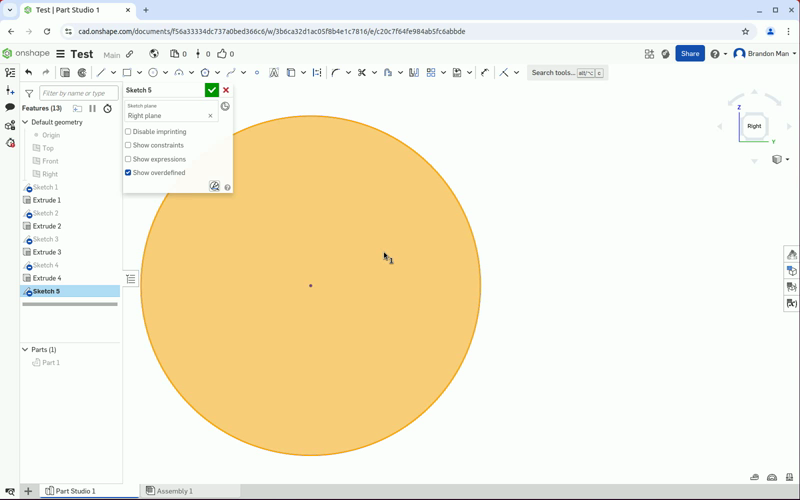
scroll(-6)
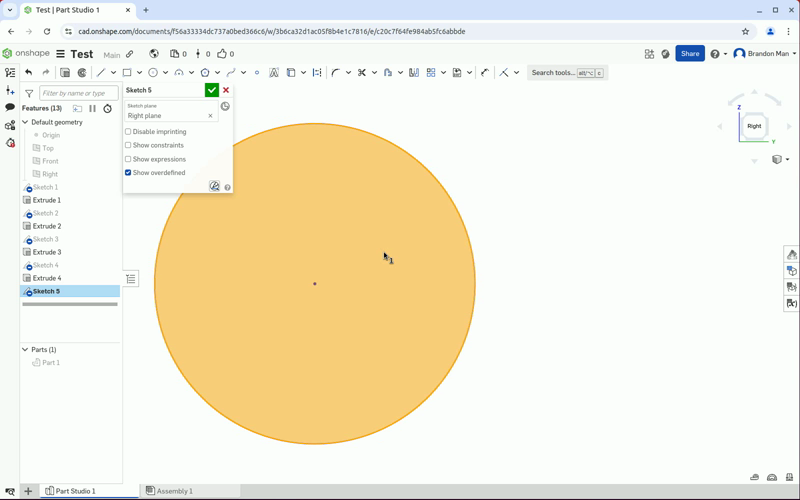
scroll(-6)
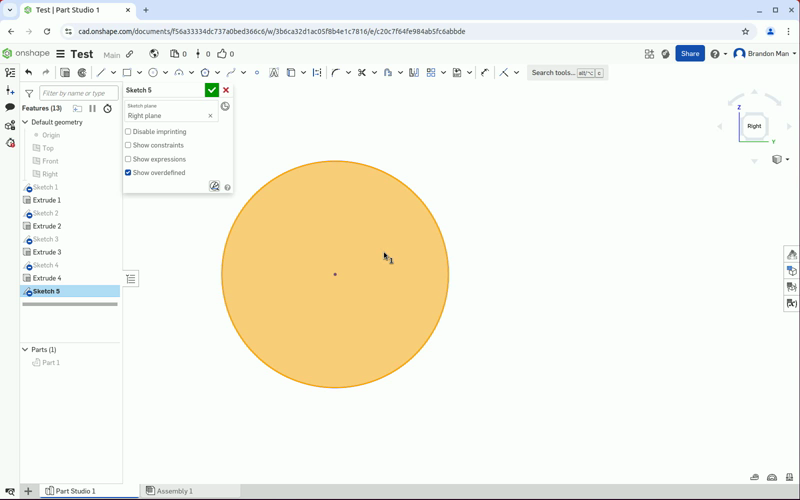
scroll(-6)
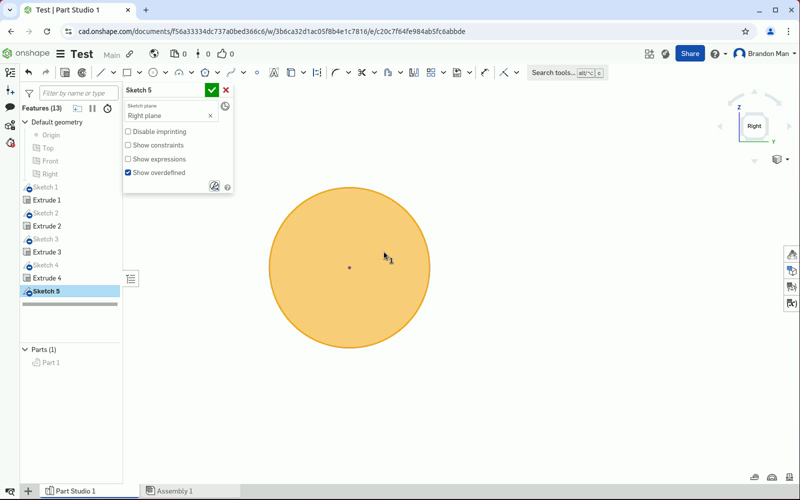
scroll(-6)
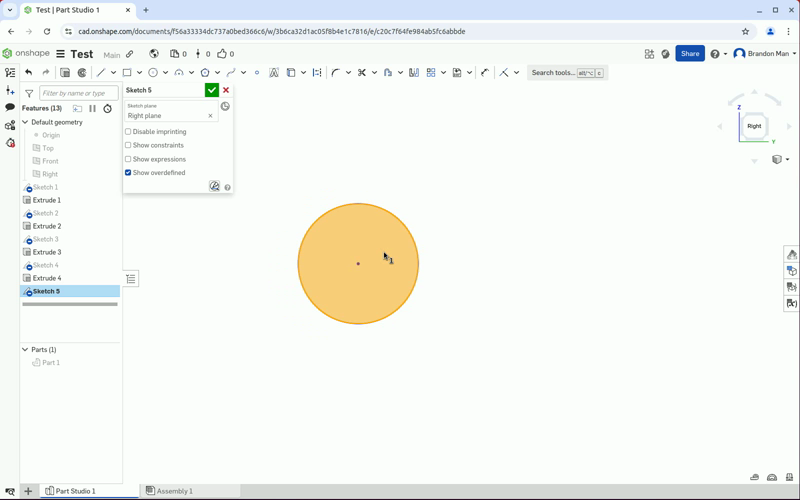
scroll(-6)
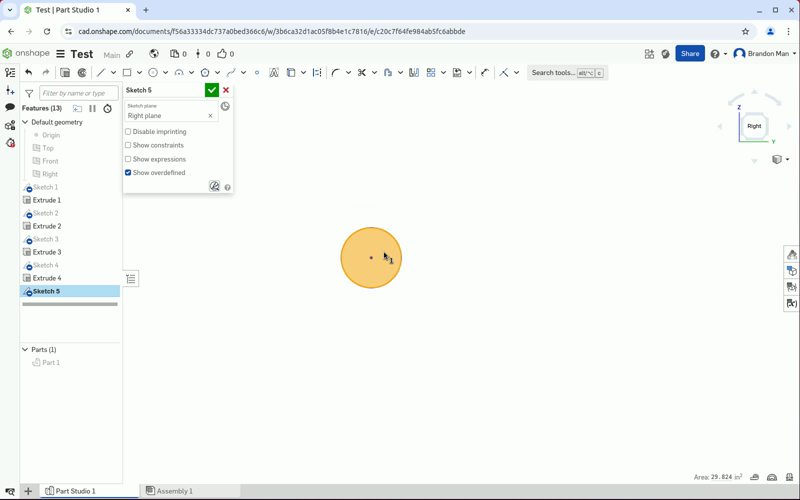
scroll(-6)
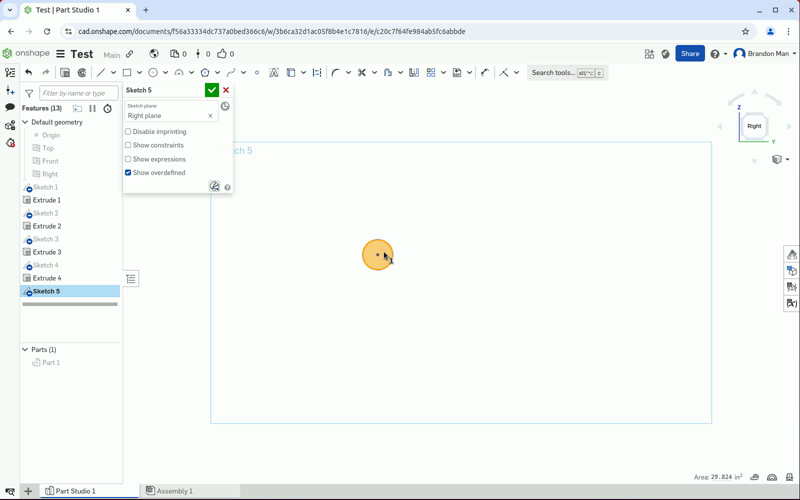
mouse_move(73, 352)
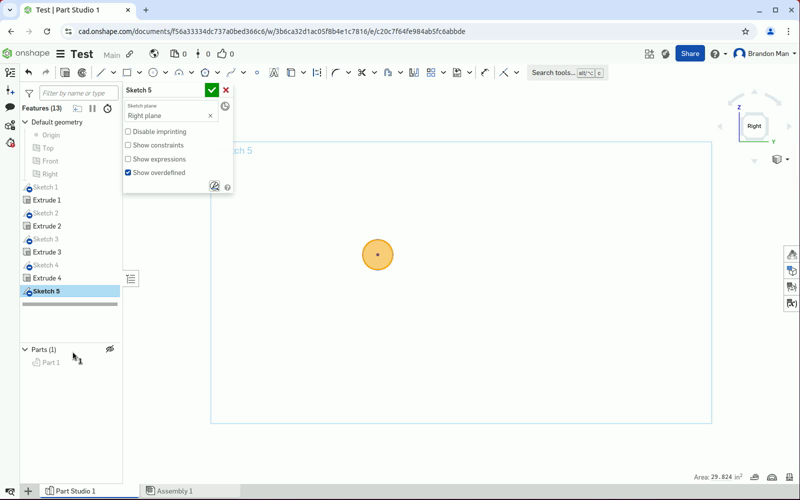
key(shift+y)
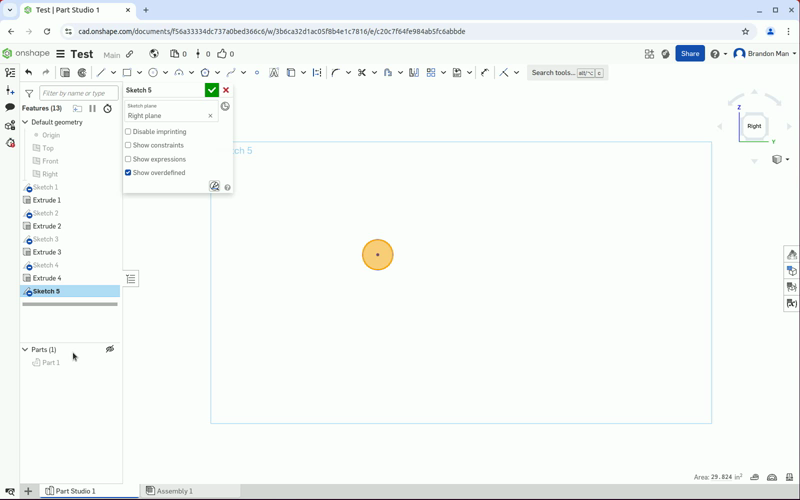
key(shift+e)
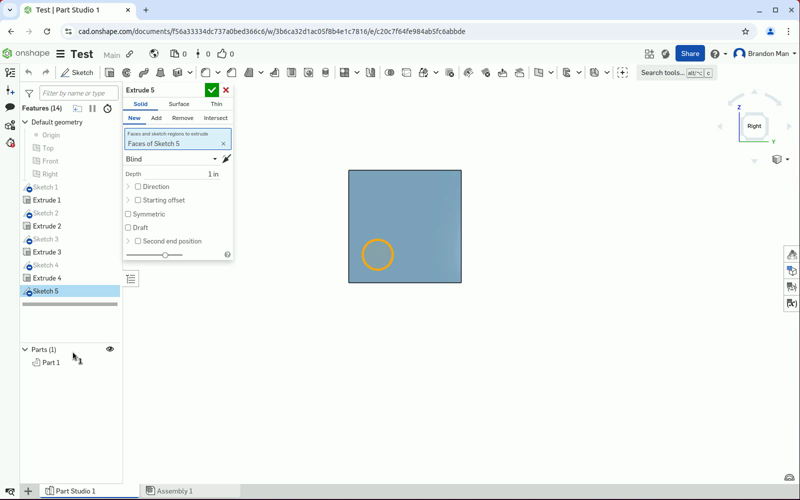
mouse_move(143, 106)
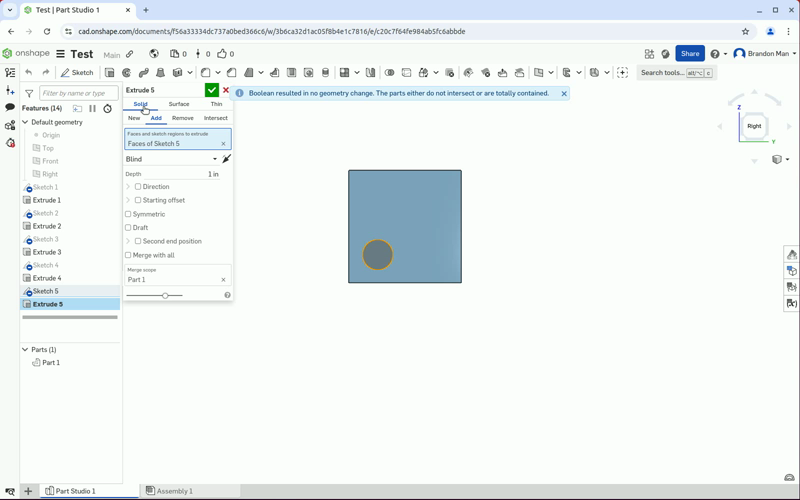
click(143, 106)
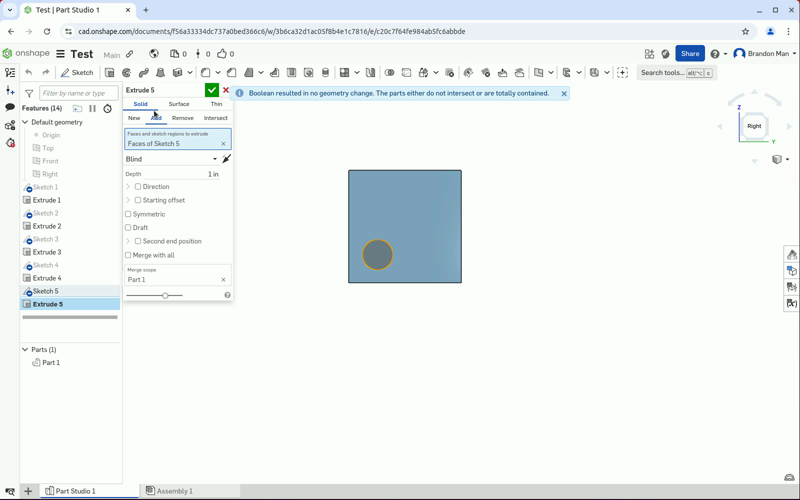
mouse_move(186, 120)
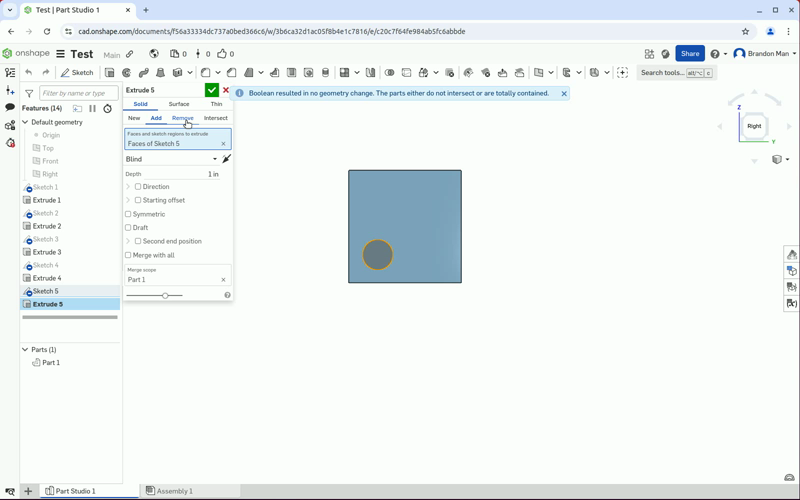
click(186, 120)
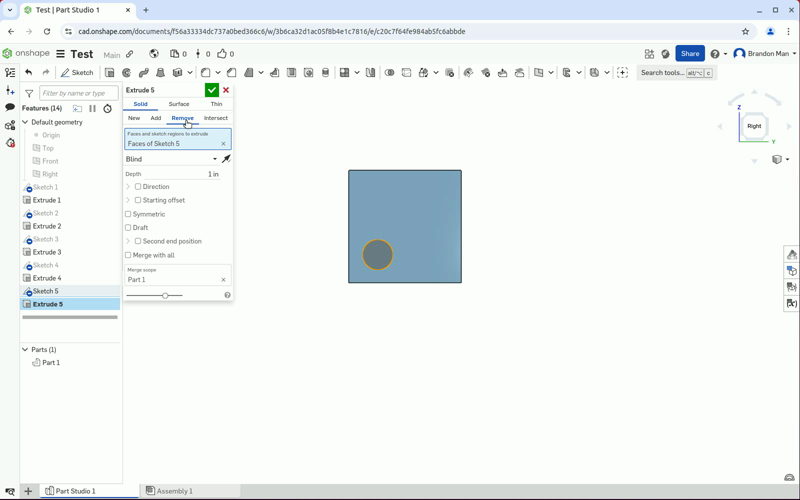
key(tab, 4)
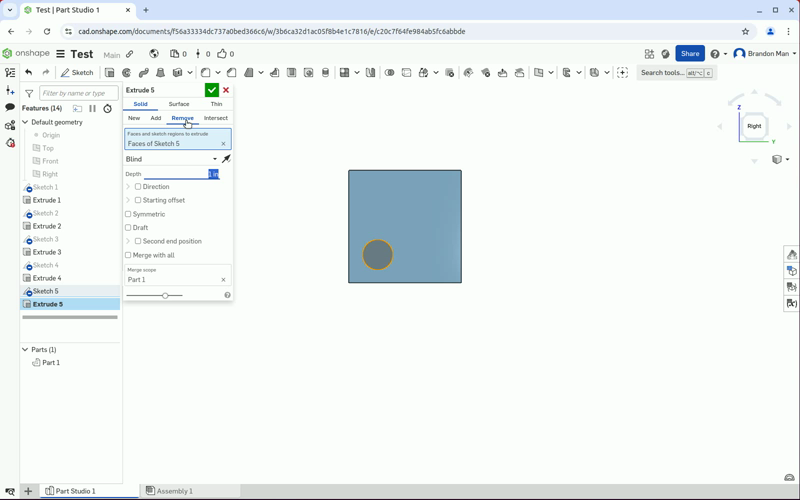
text(1.204)
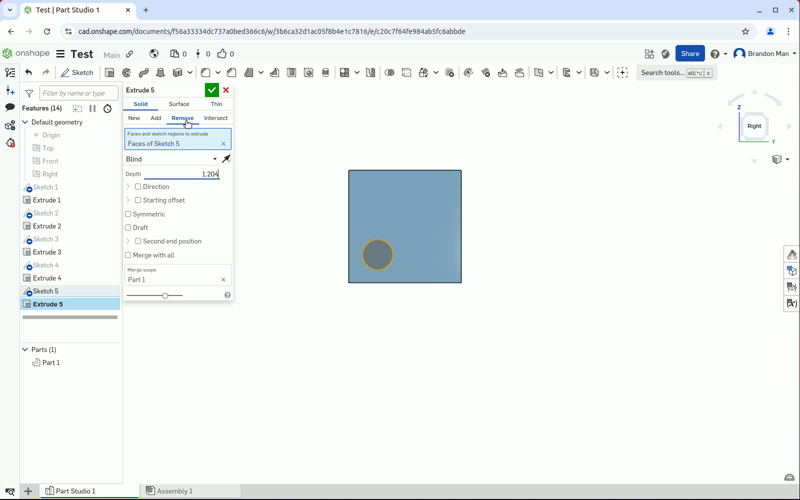
key(tab, 6)
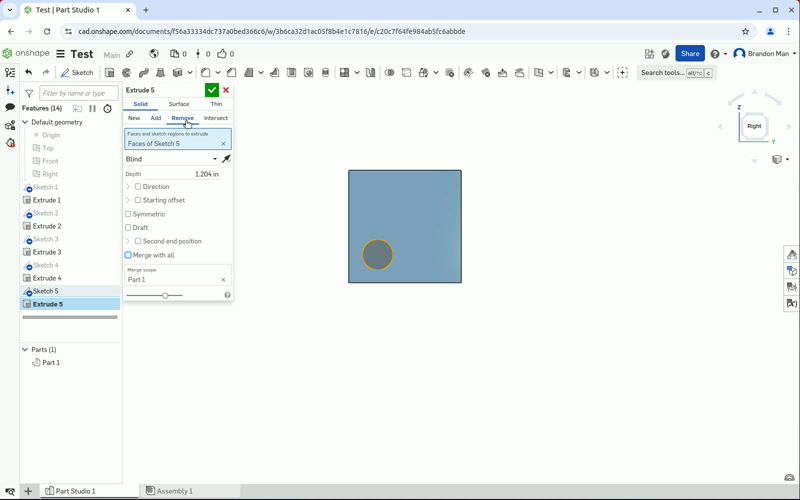
key(space)
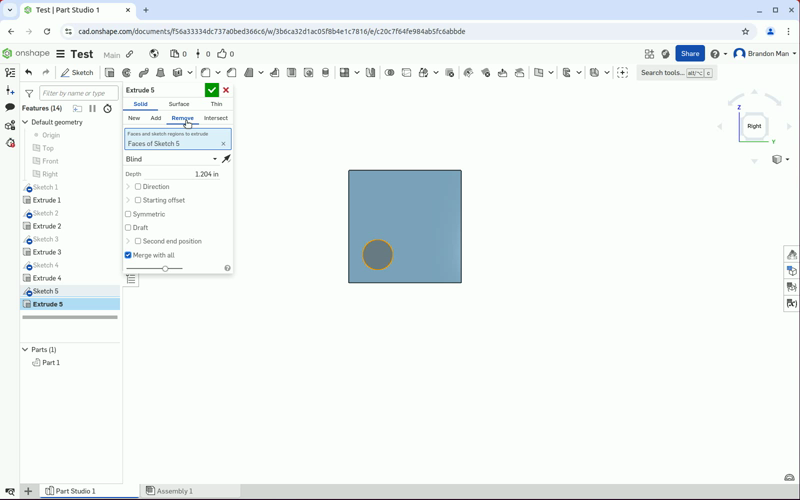
key(enter)
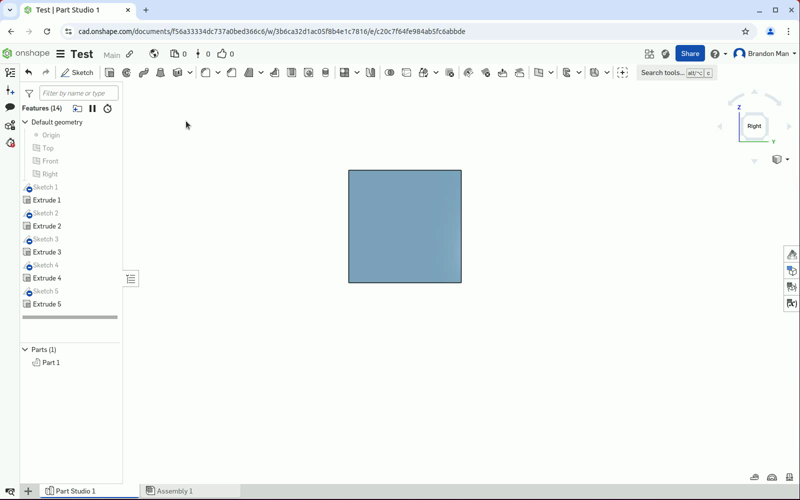
key(shift+h)
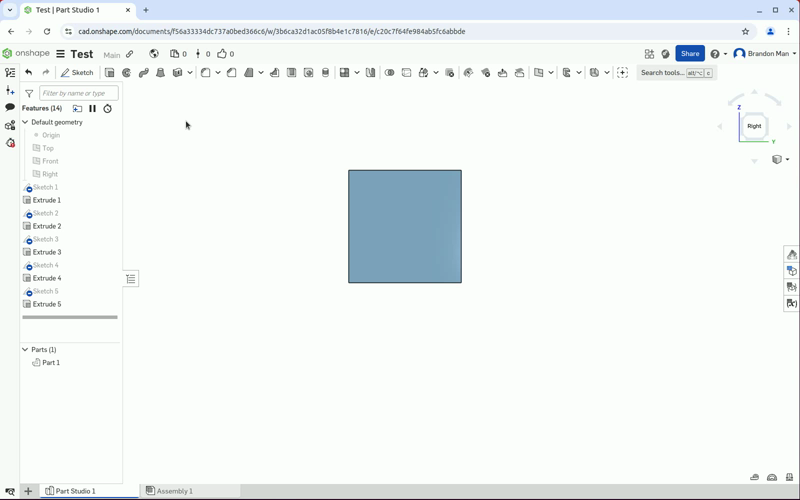
key(shift+h)
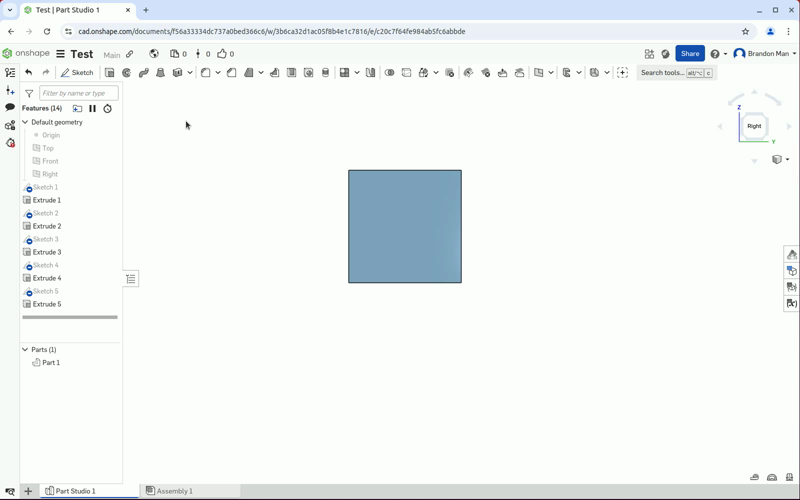
mouse_move(73, 189)
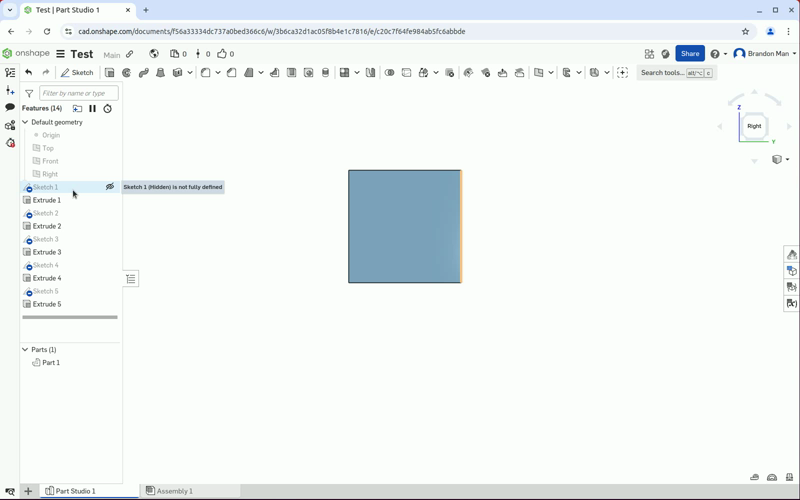
click(73, 189)
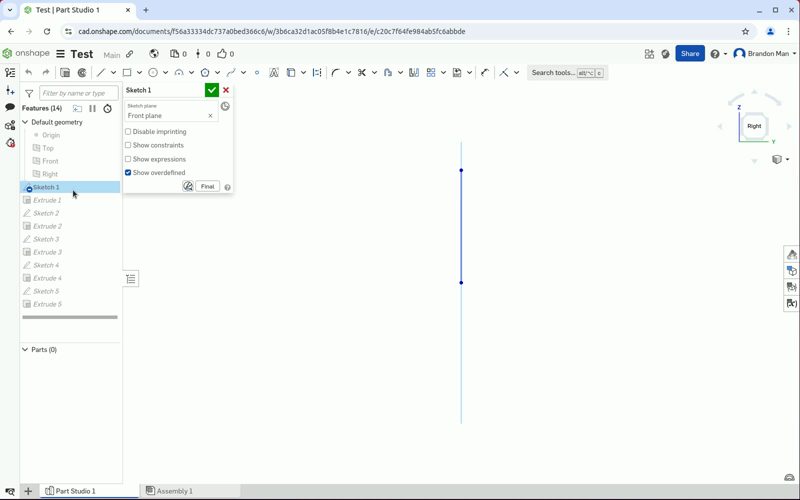
mouse_move(229, 92)
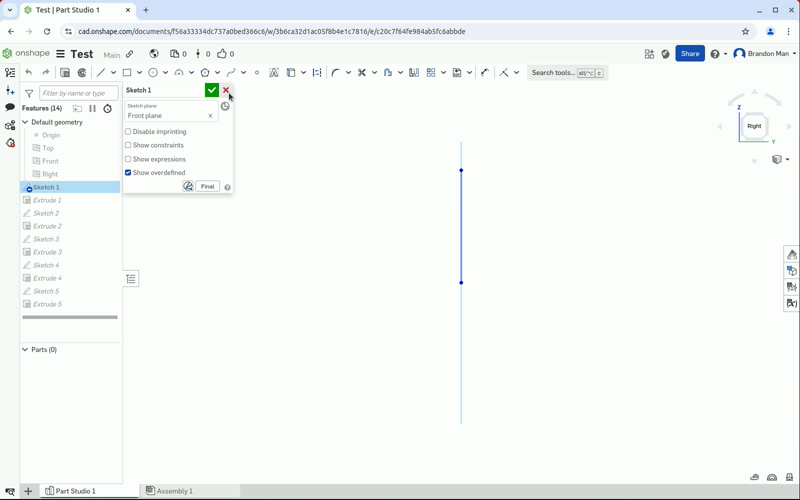
click(229, 92)
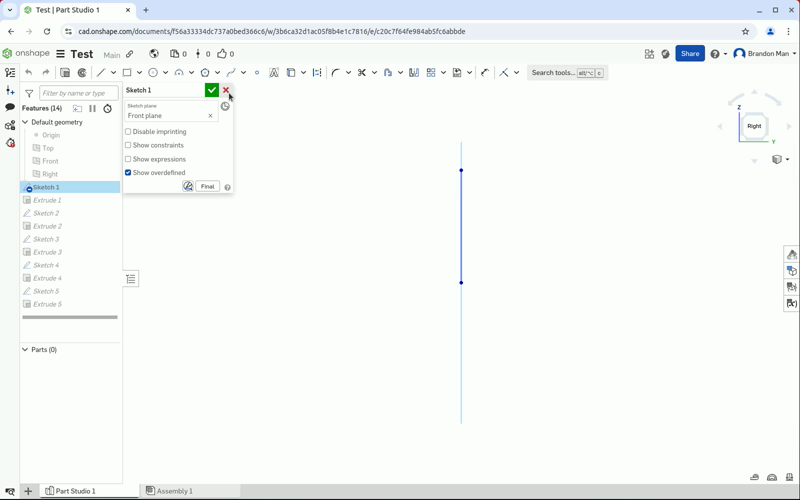
key(shift+s)
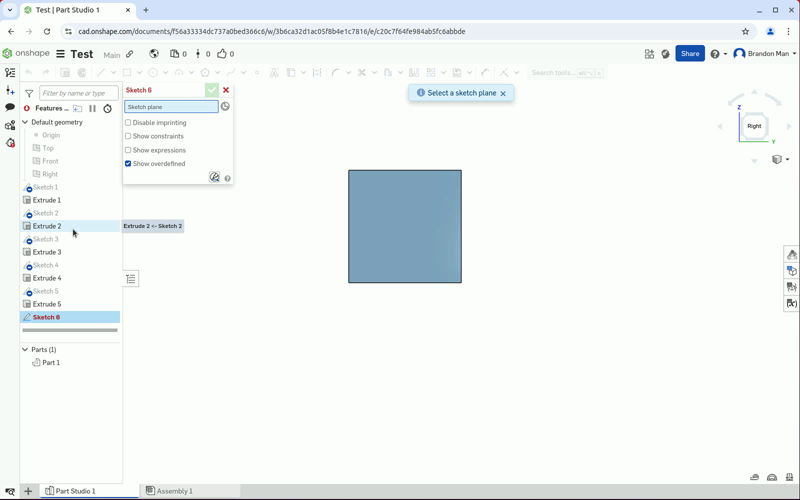
scroll(3)
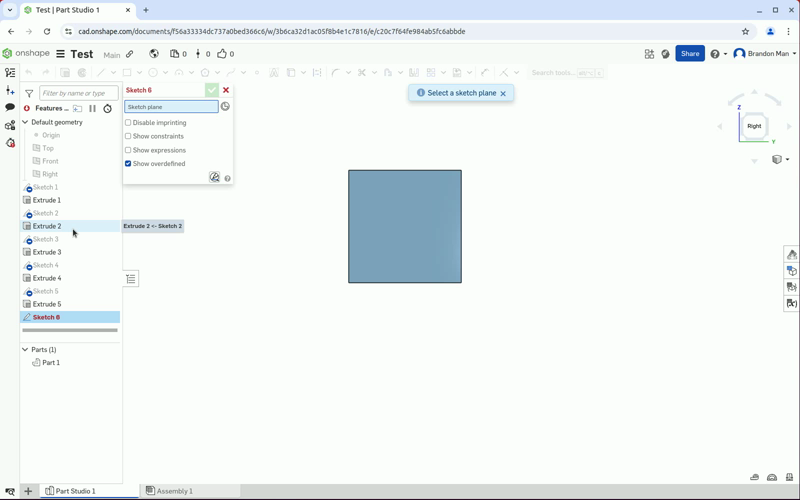
mouse_move(73, 176)
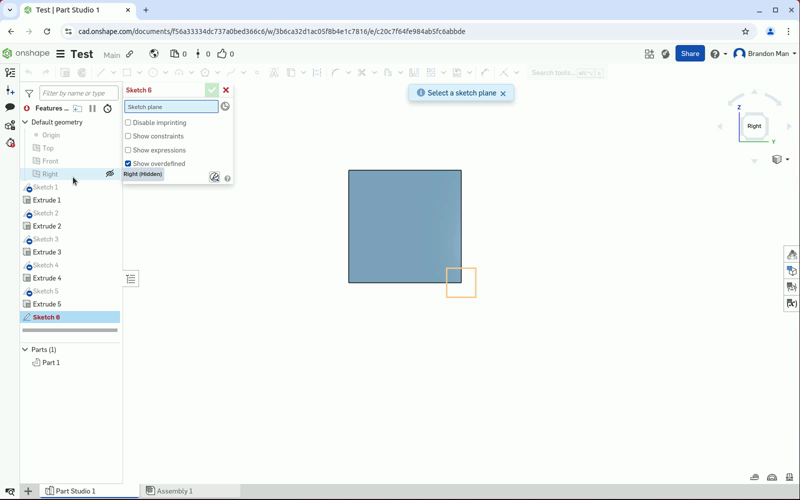
click(73, 176)
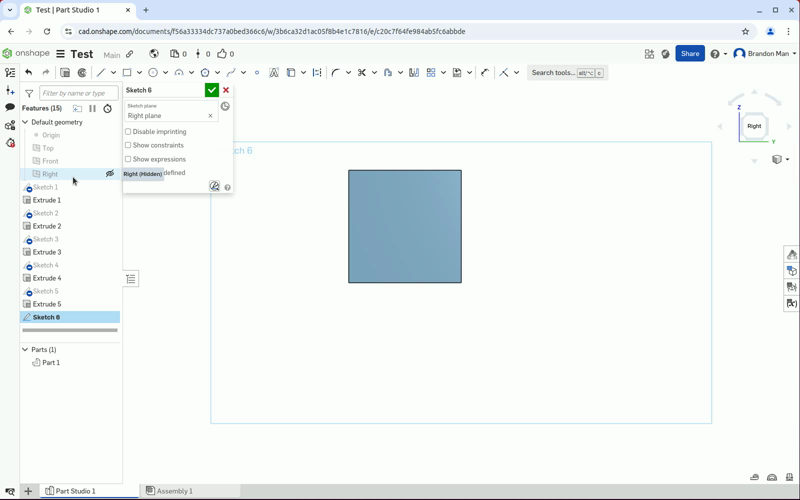
mouse_move(73, 352)
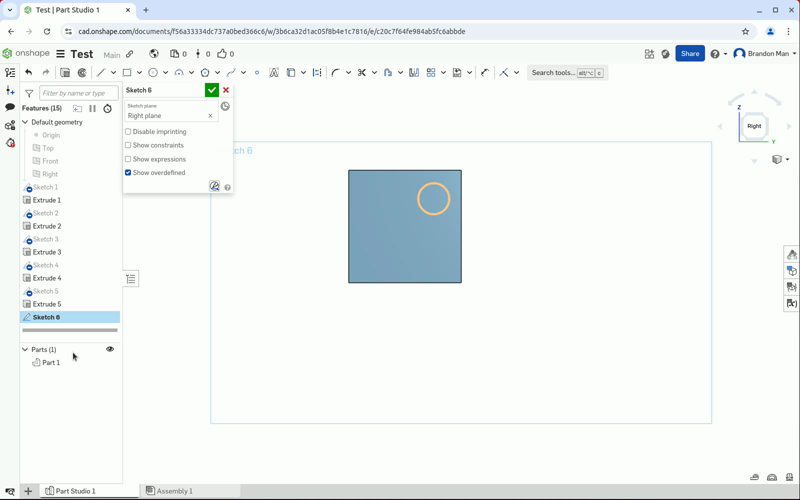
key(y)
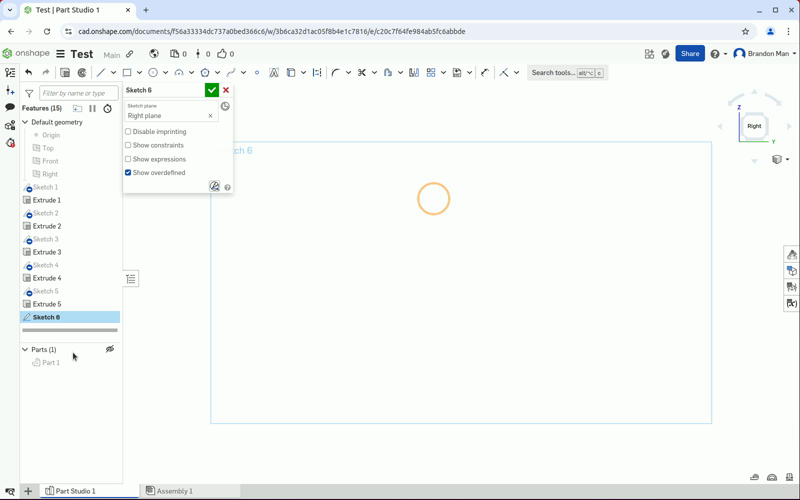
key(c)
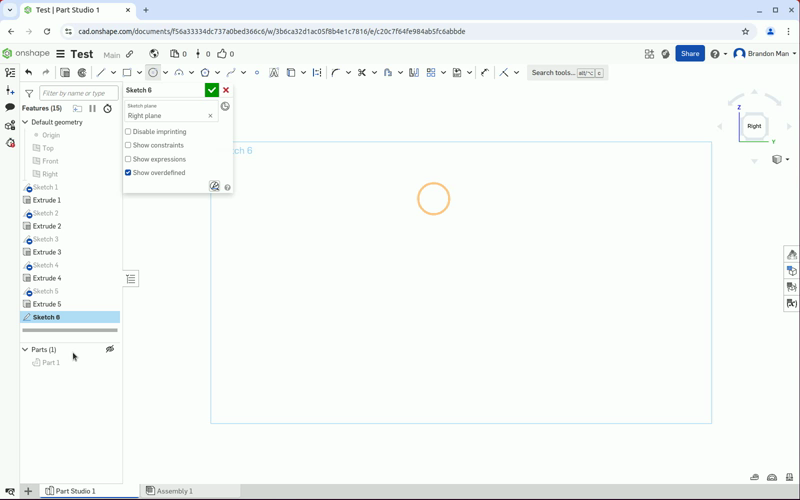
key_down(shift)
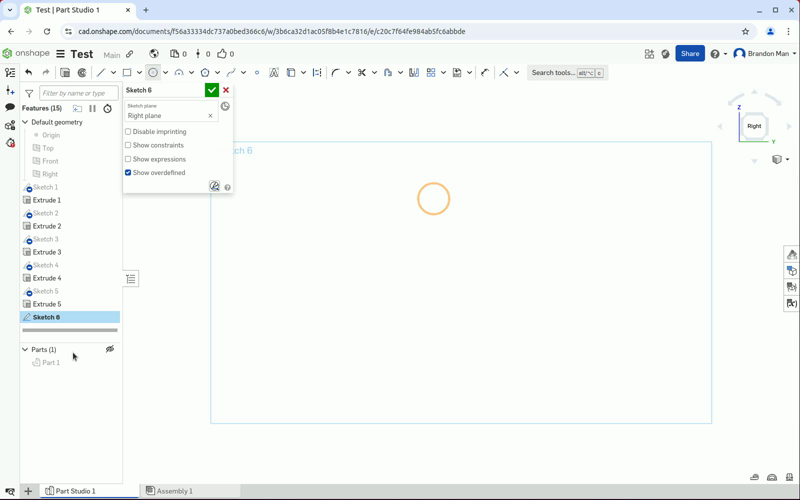
mouse_move(433, 254)
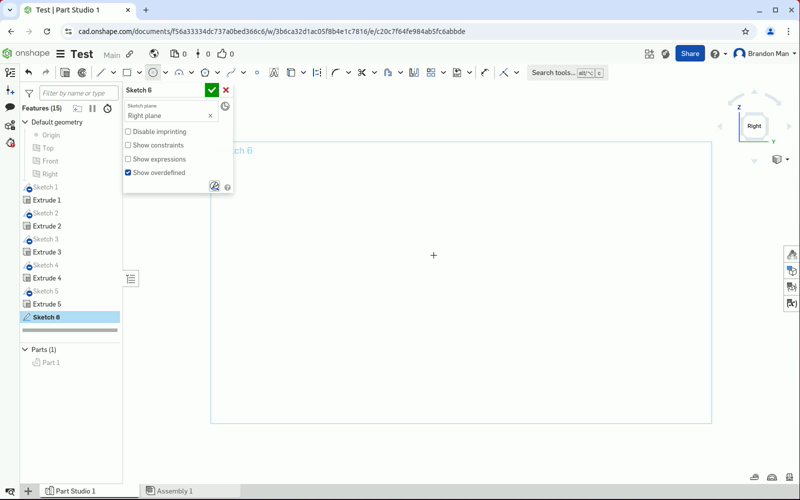
click(433, 254)
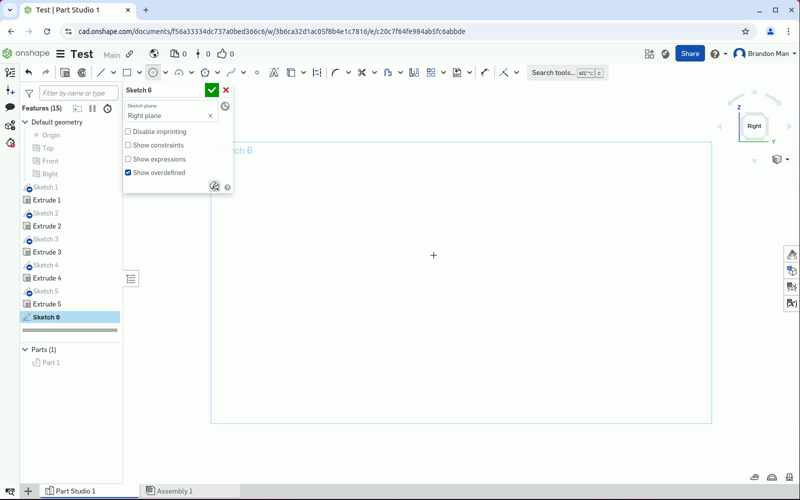
key_up(shift)
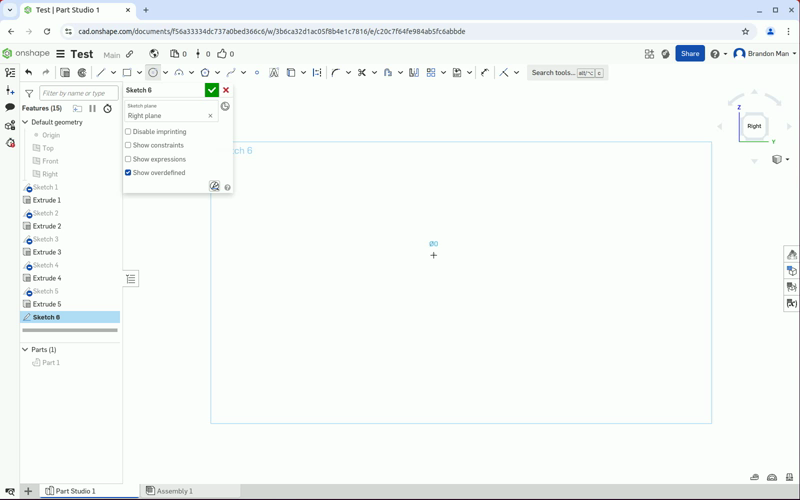
mouse_move(449, 254)
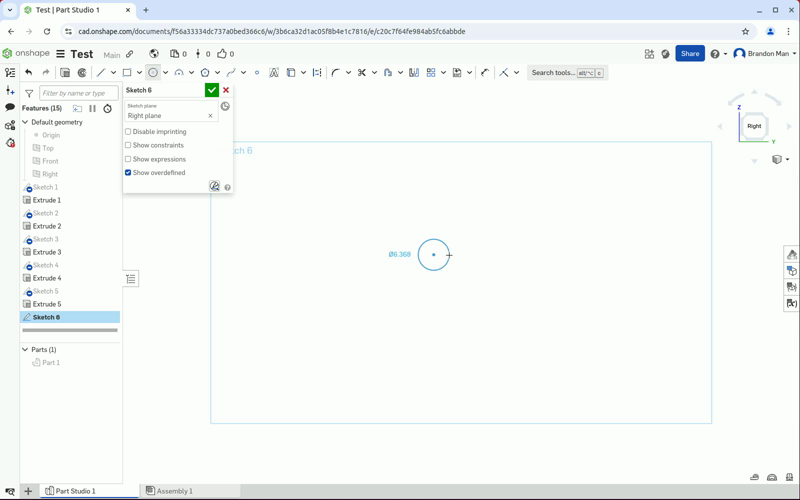
click(449, 254)
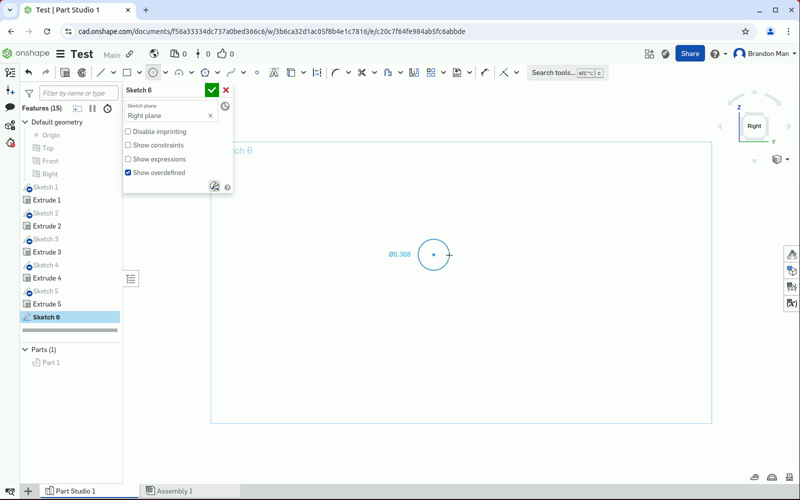
key(esc)
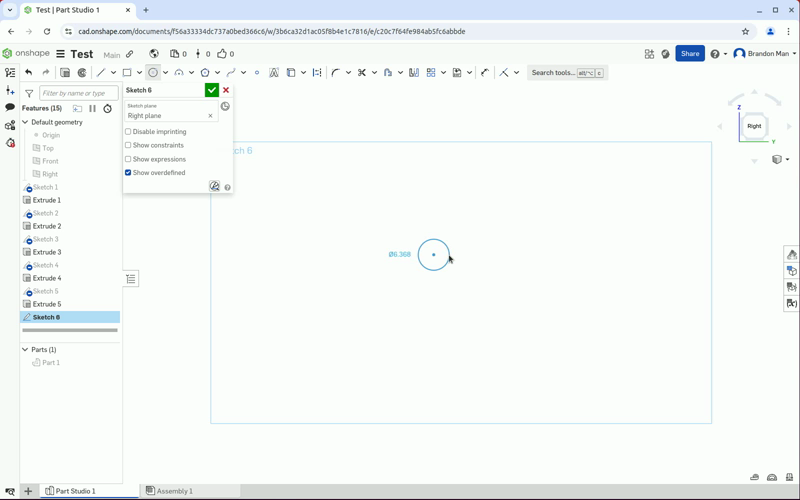
mouse_move(439, 241)
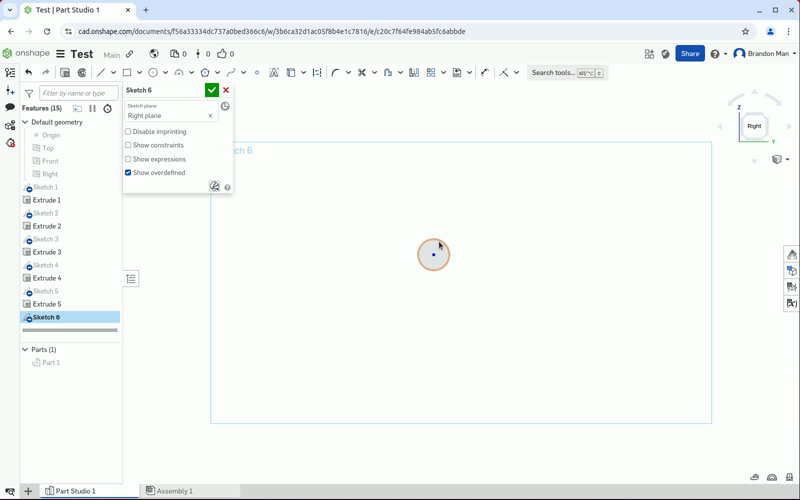
scroll(6)
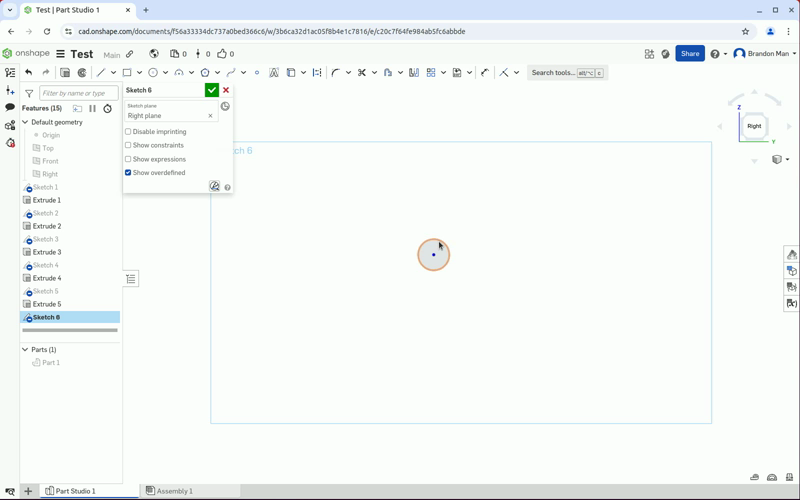
scroll(6)
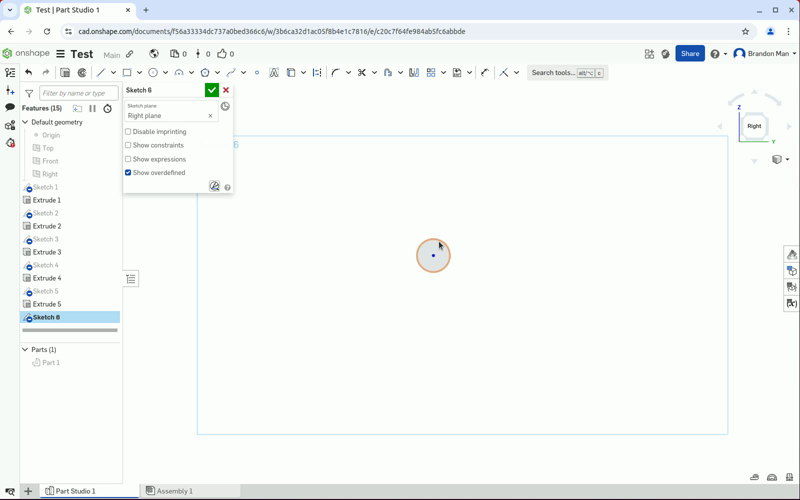
scroll(6)
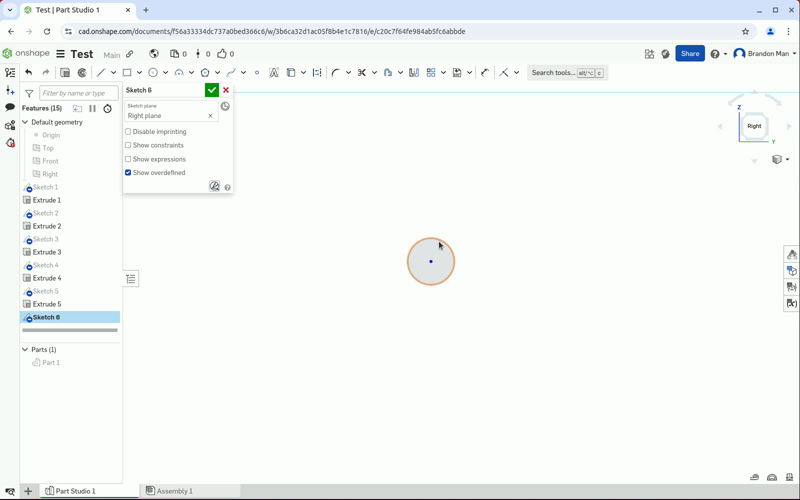
scroll(6)
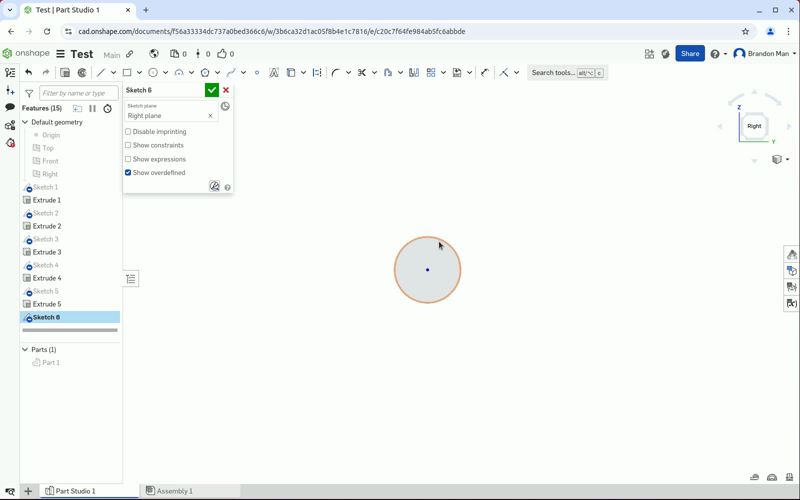
scroll(6)
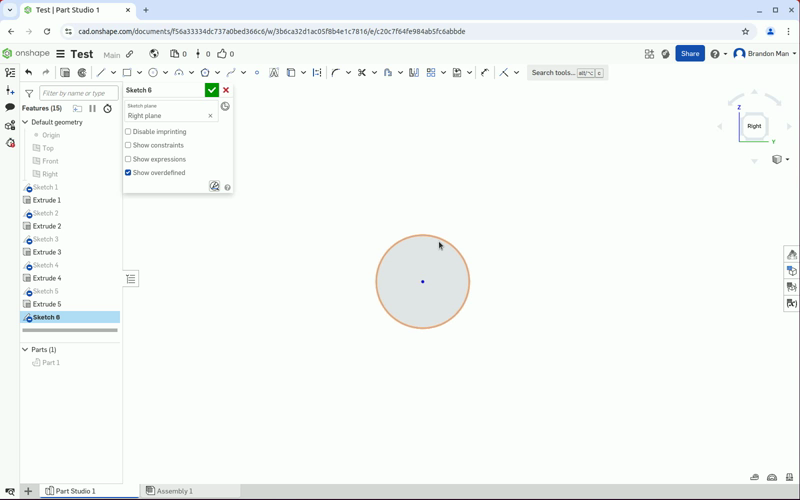
scroll(6)
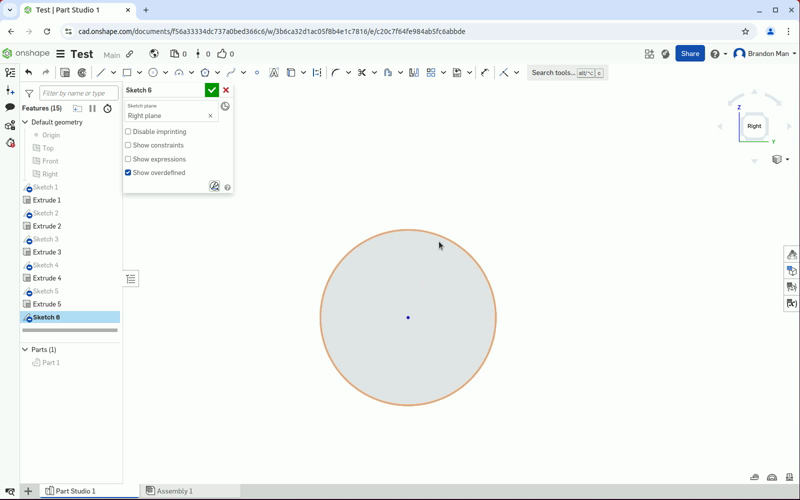
scroll(6)
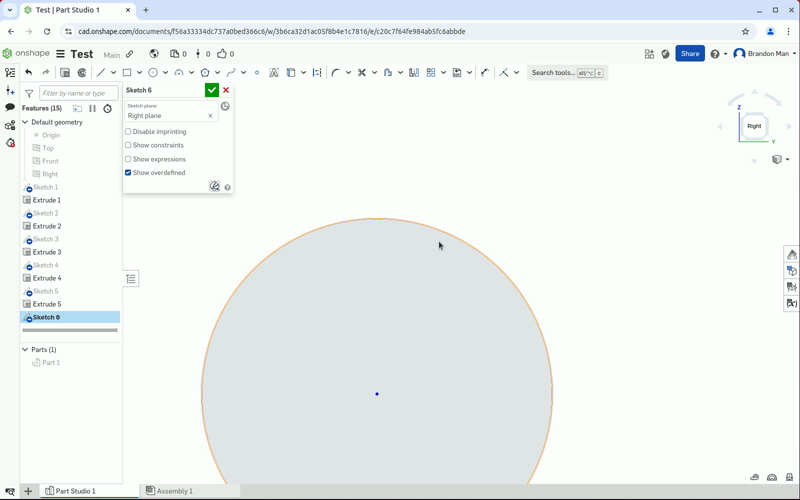
click(439, 241)
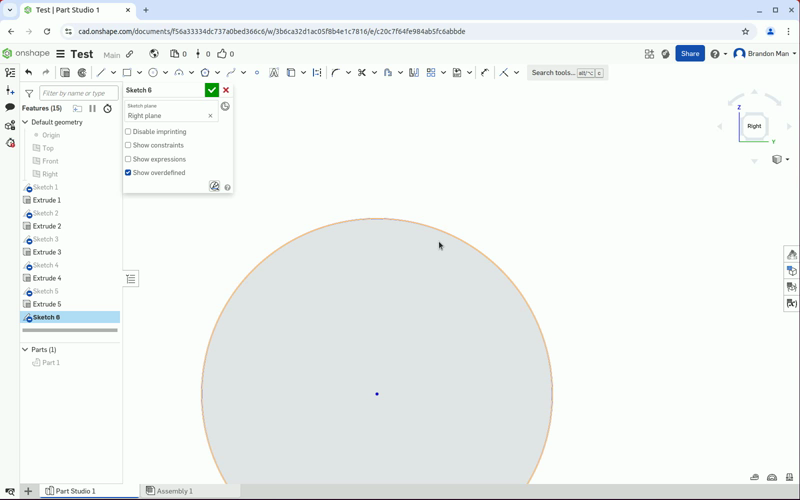
scroll(-6)
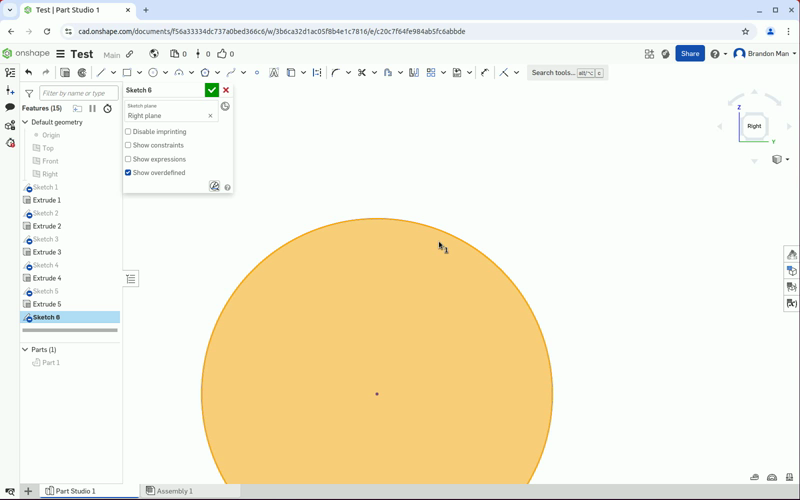
scroll(-6)
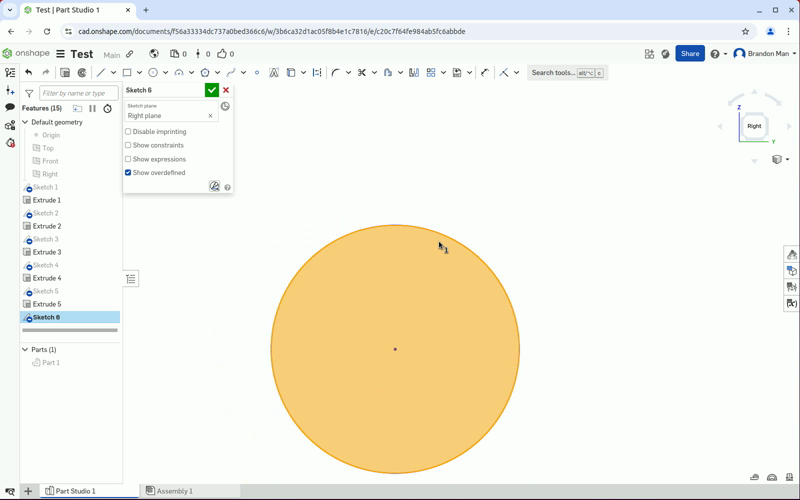
scroll(-6)
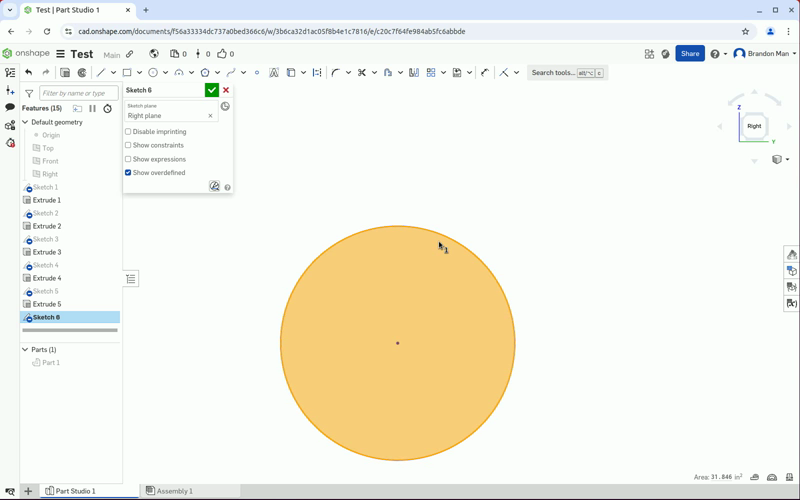
scroll(-6)
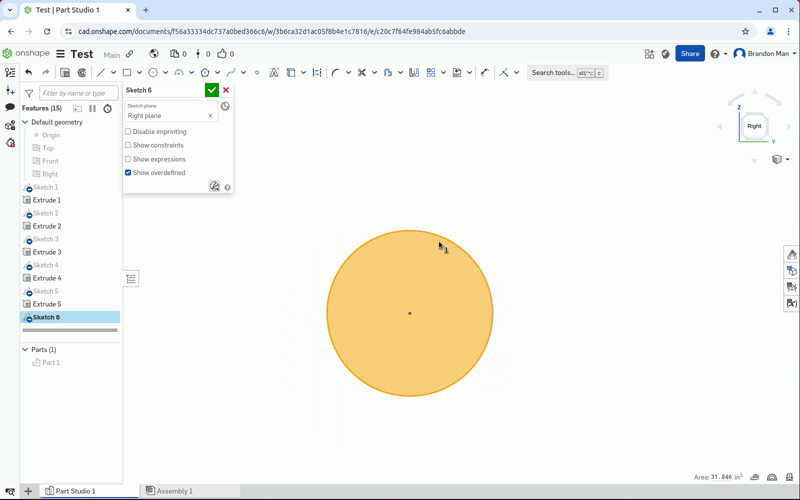
scroll(-6)
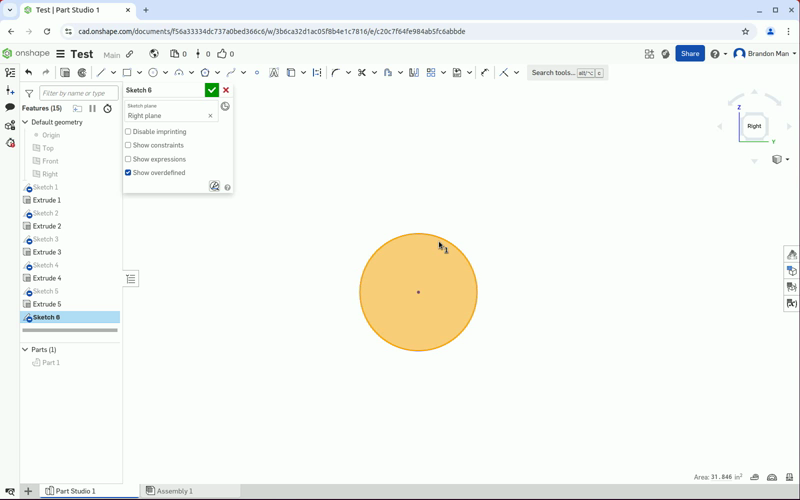
scroll(-6)
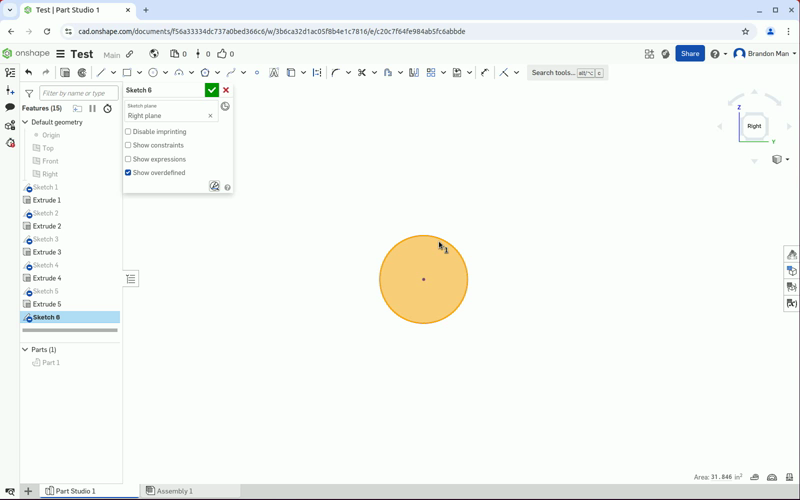
scroll(-6)
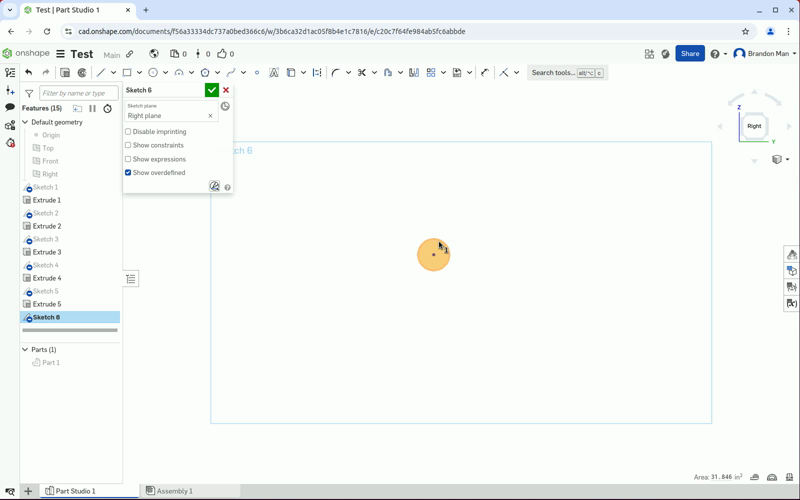
mouse_move(73, 352)
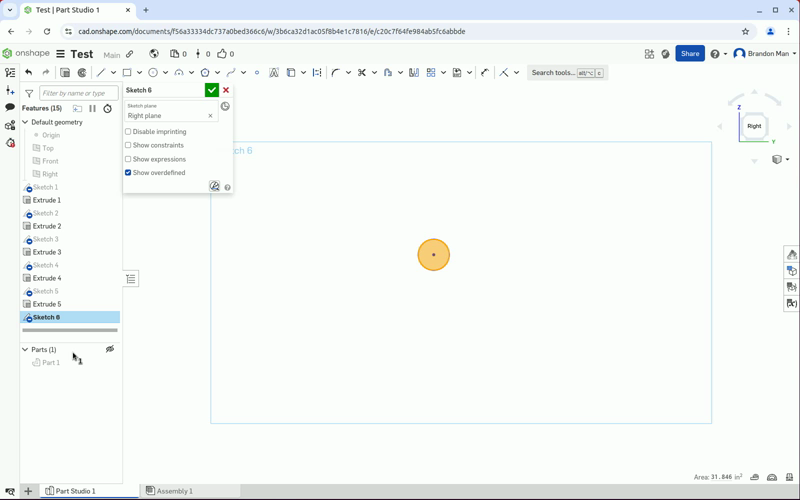
key(shift+y)
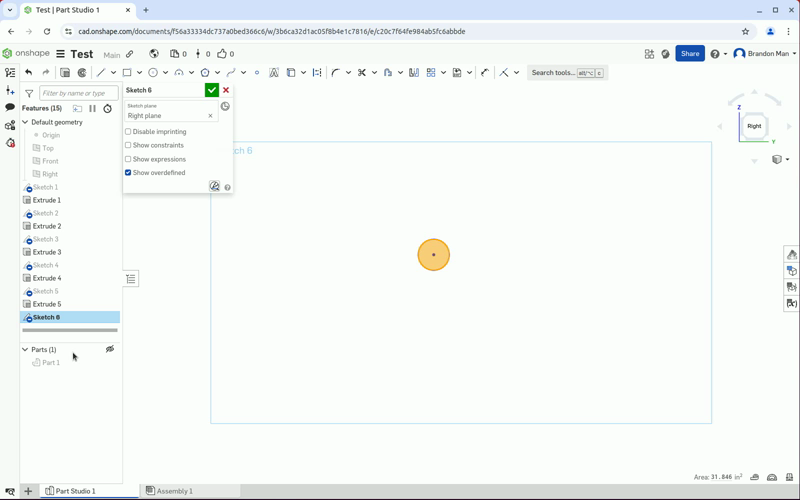
key(shift+e)
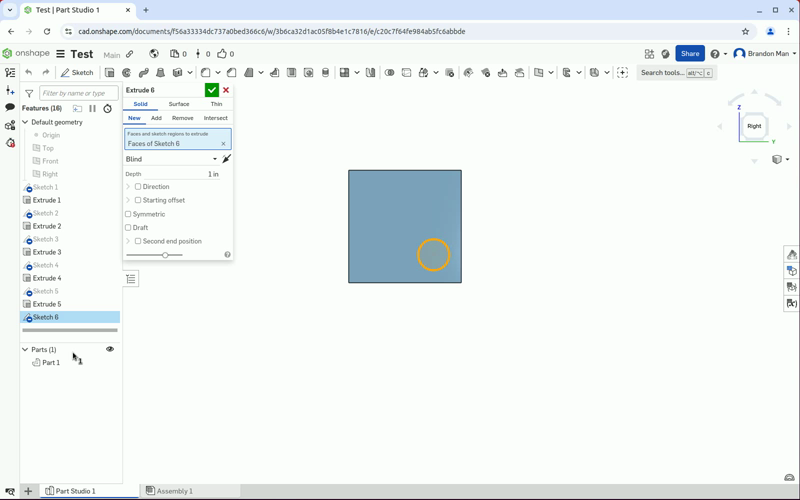
mouse_move(143, 106)
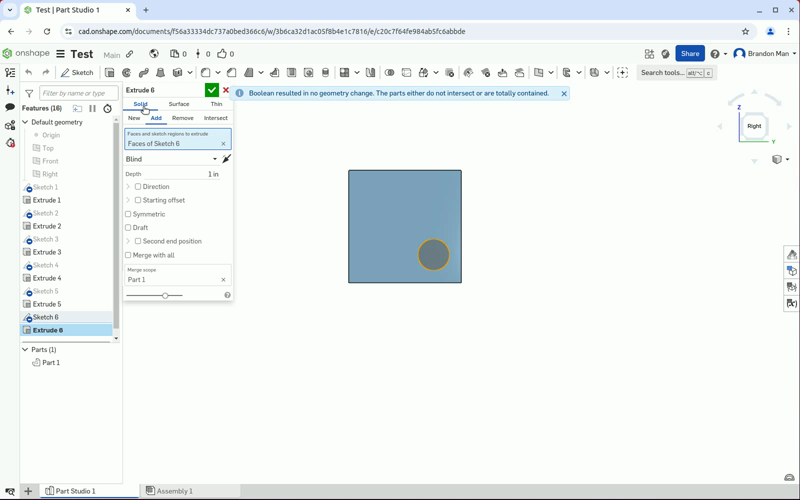
click(143, 106)
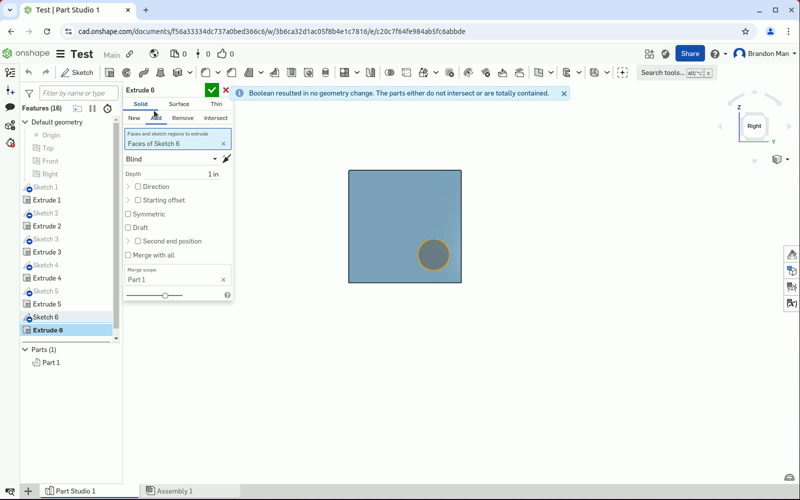
mouse_move(186, 120)
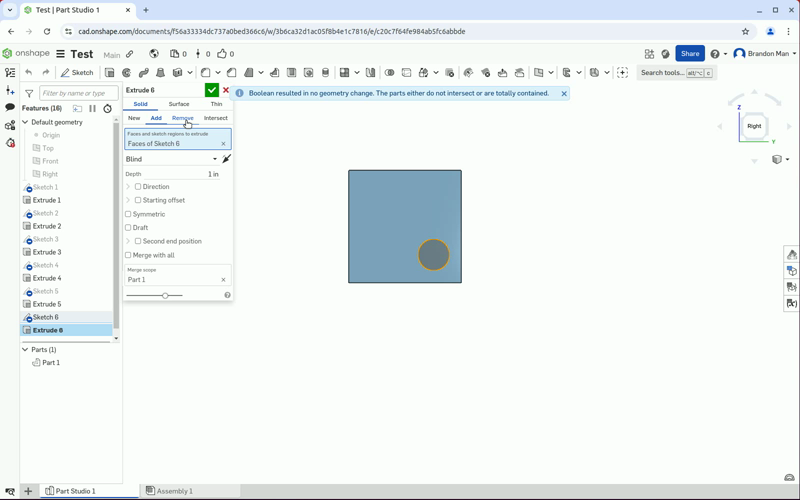
click(186, 120)
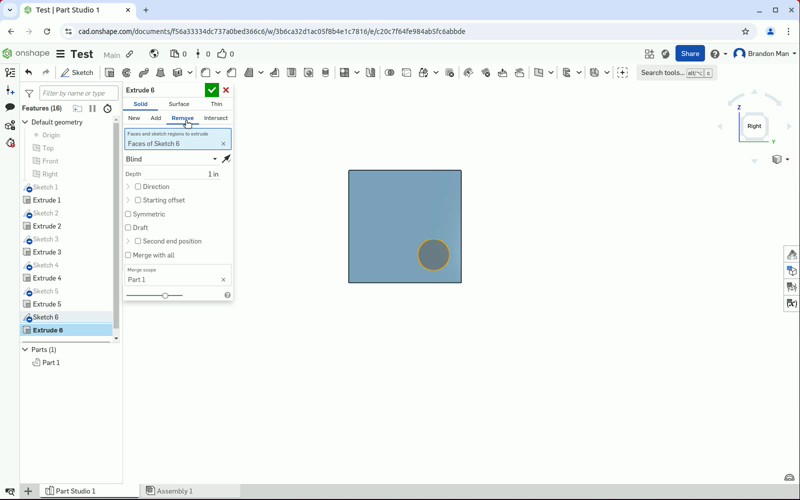
key(tab, 4)
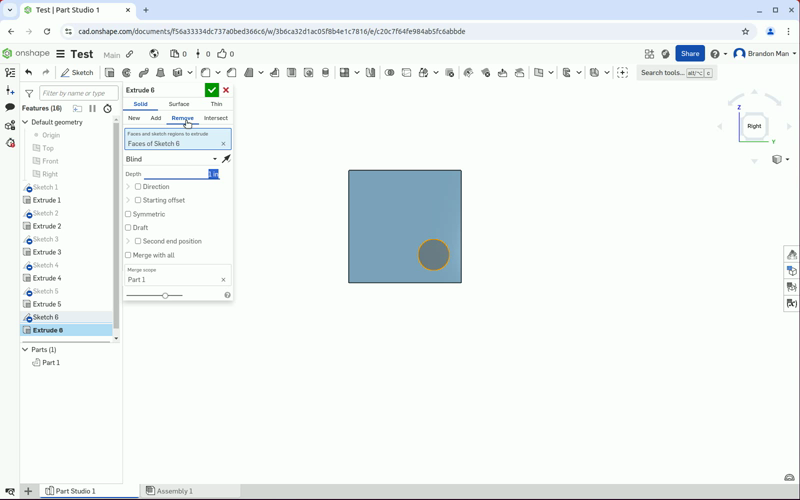
text(1.204)
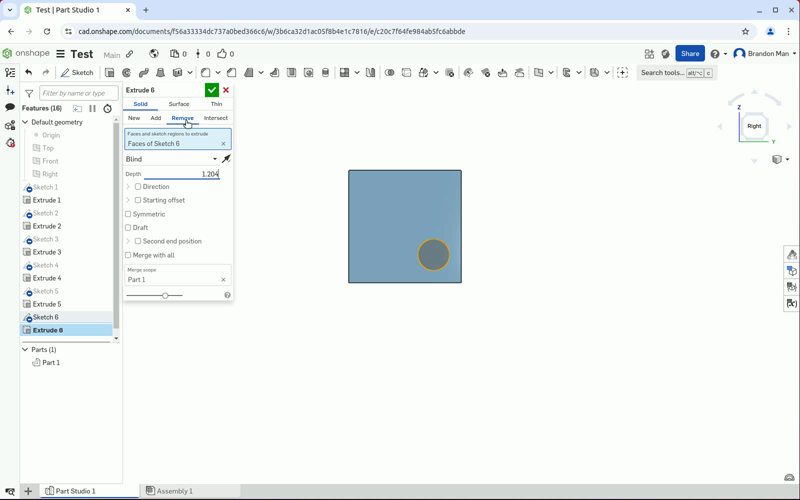
key(tab, 6)
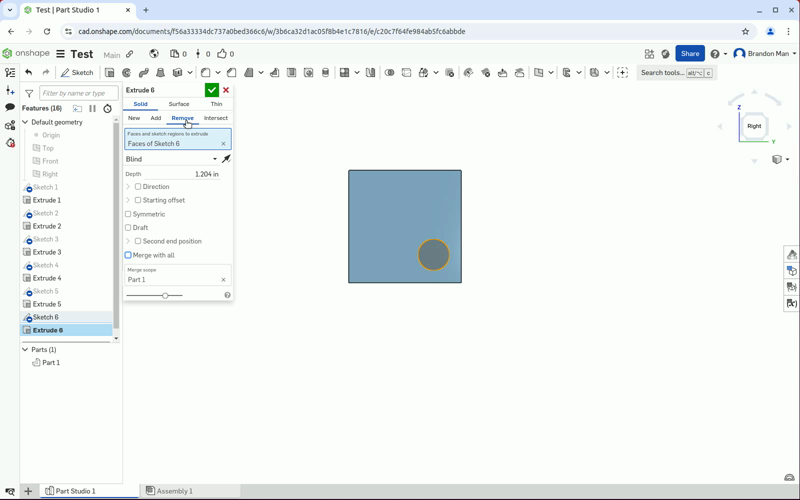
key(space)
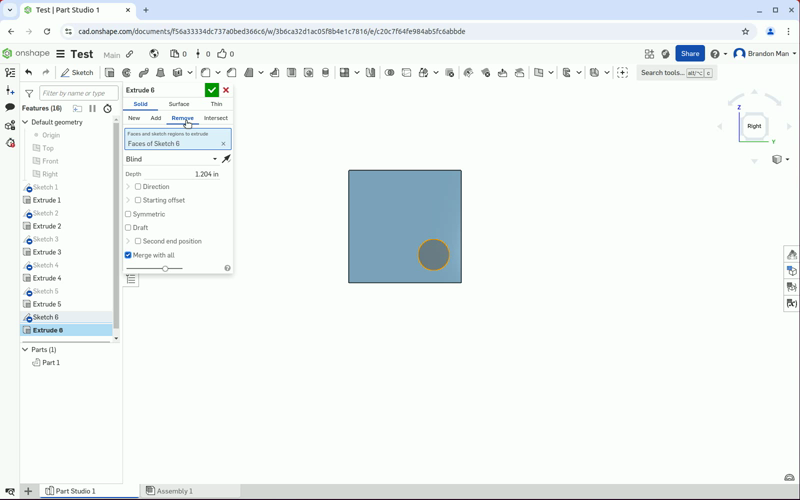
key(enter)
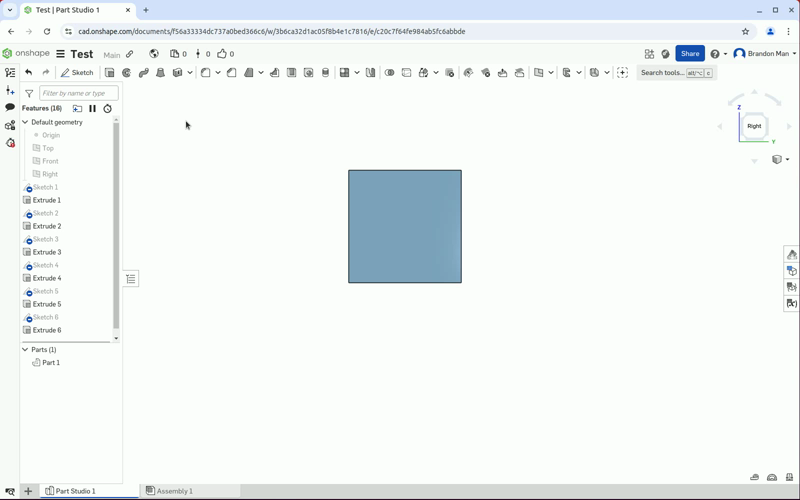
key(shift+h)
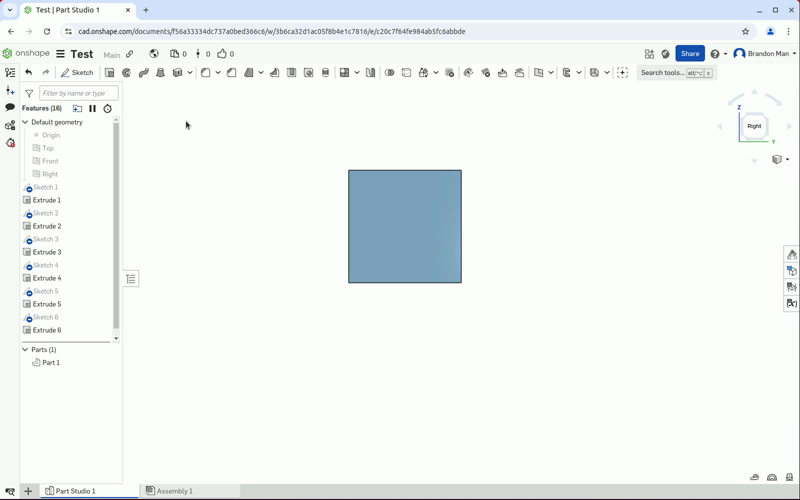
key(shift+h)
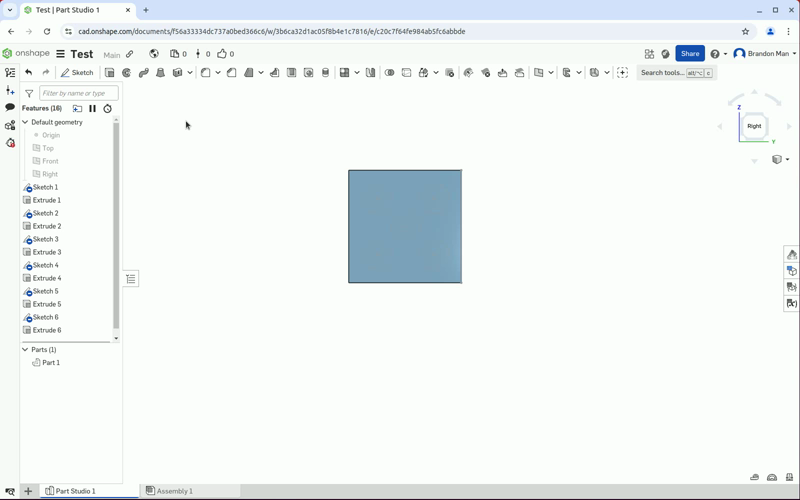
key(shift+7)
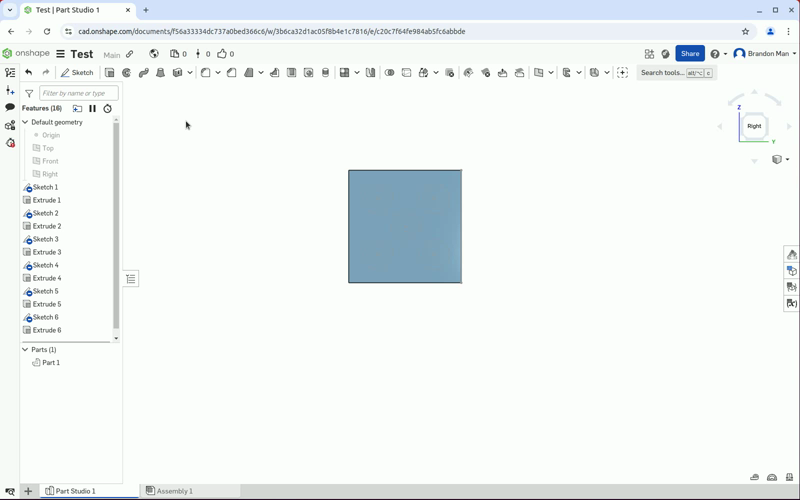
key(right, 2)
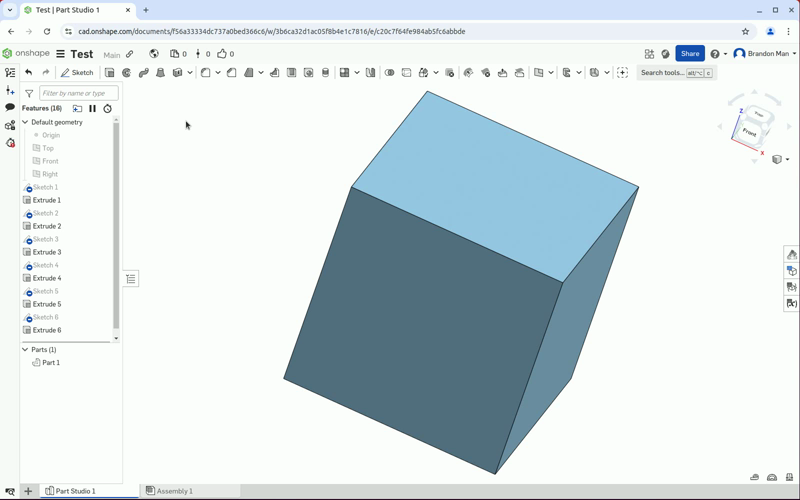
key(down, 2)
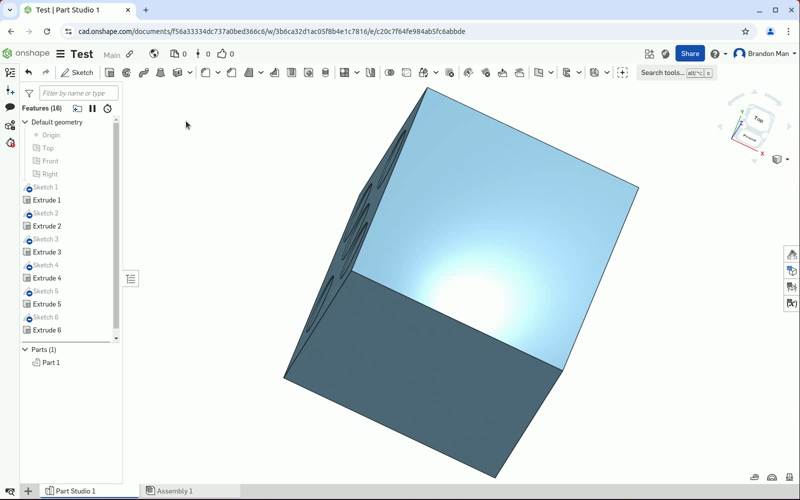
key(up, 2)
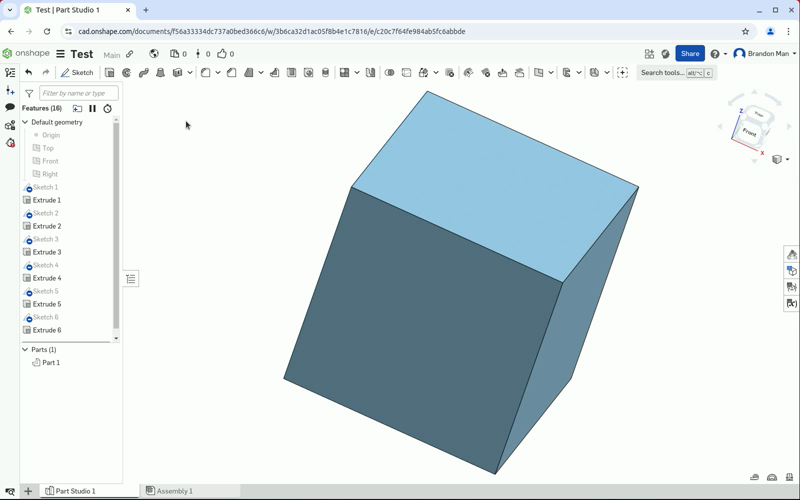
key(left, 2)
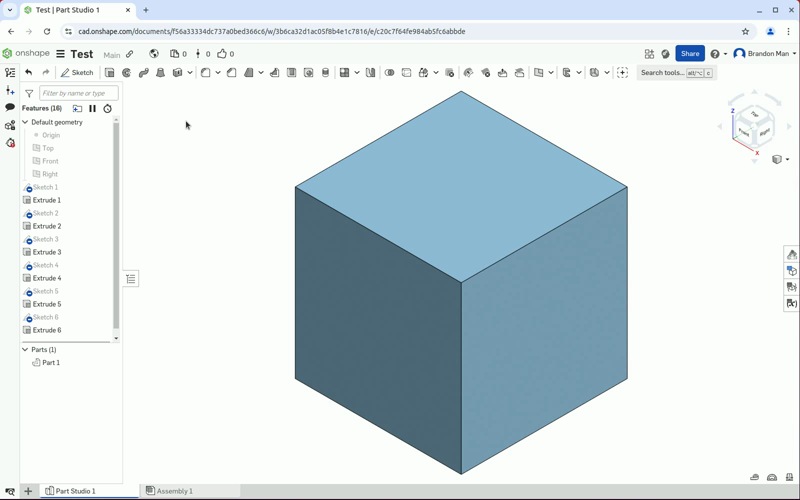
mouse_move(69, 189)
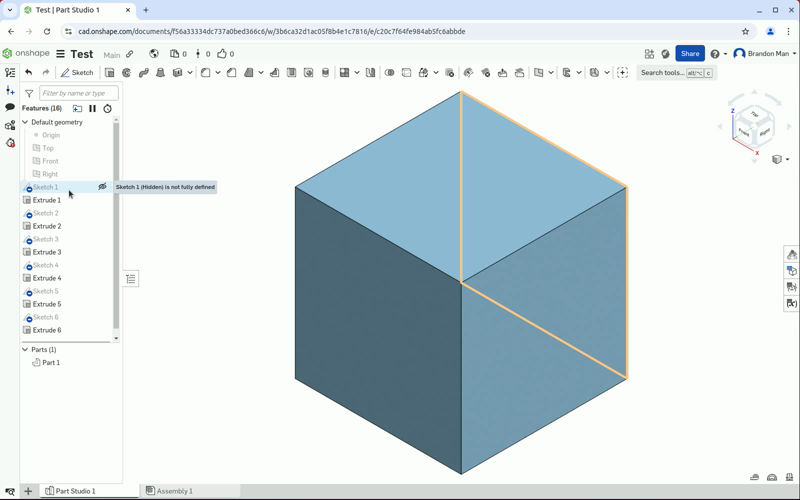
click(69, 189)